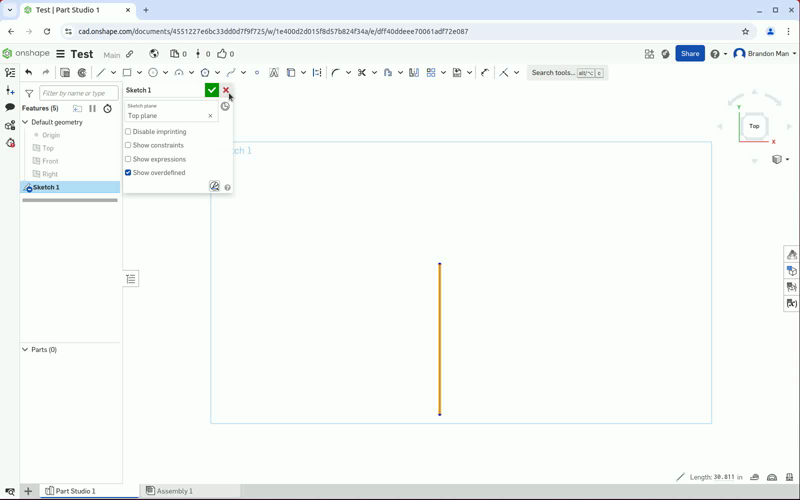
key(shift+h)
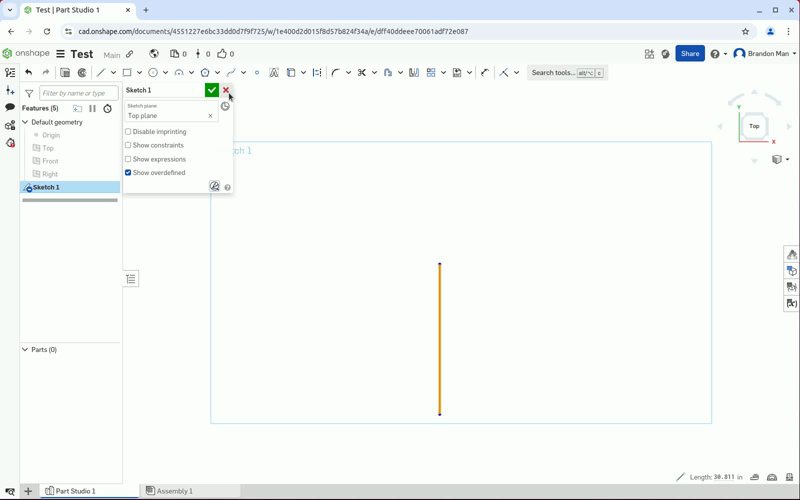
key(shift+s)
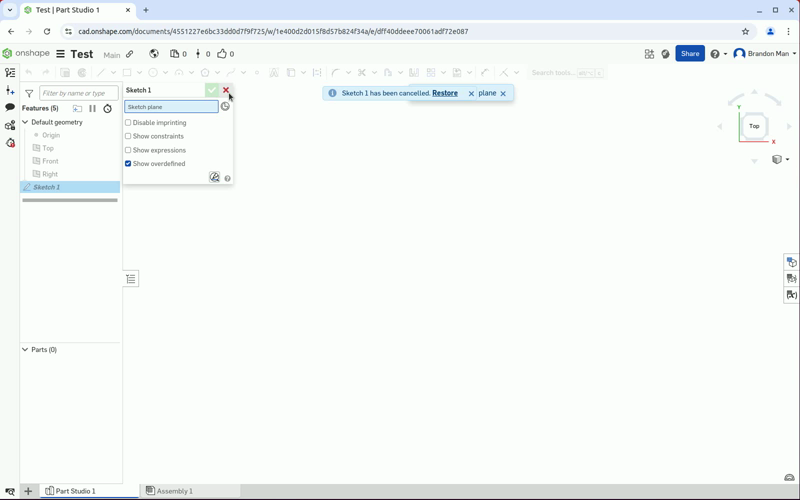
mouse_move(73, 150)
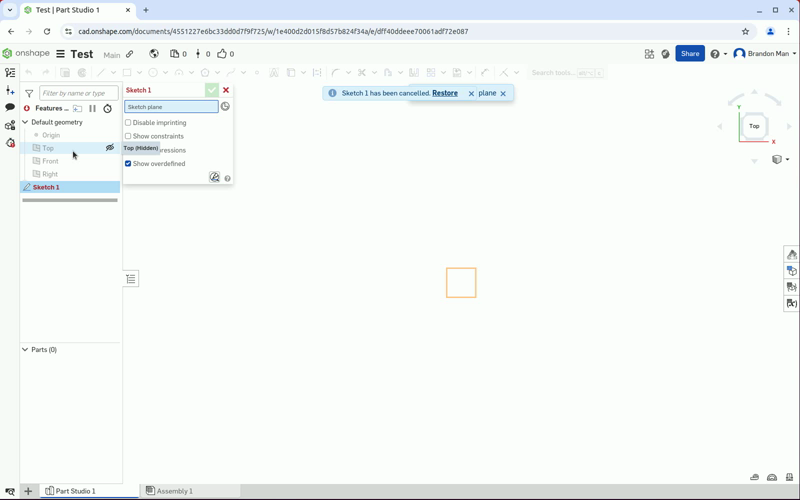
click(73, 150)
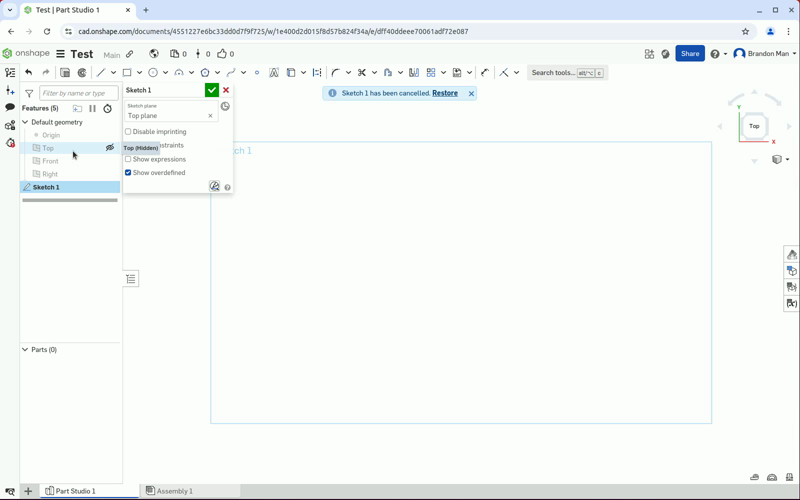
mouse_move(73, 352)
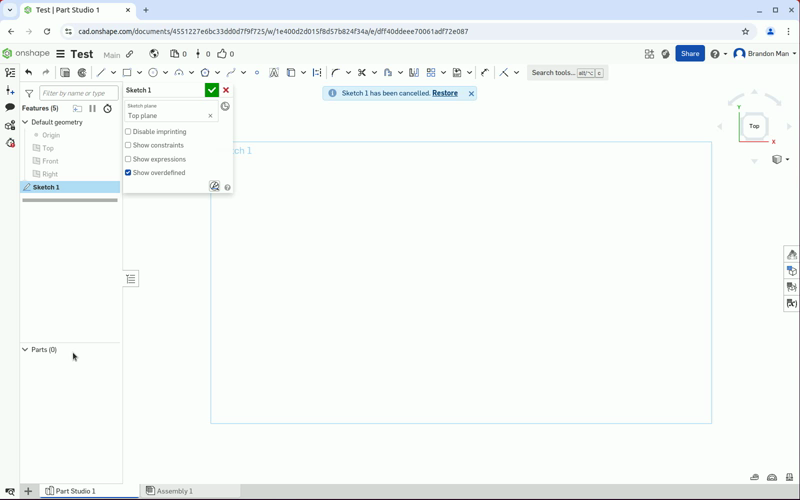
key(y)
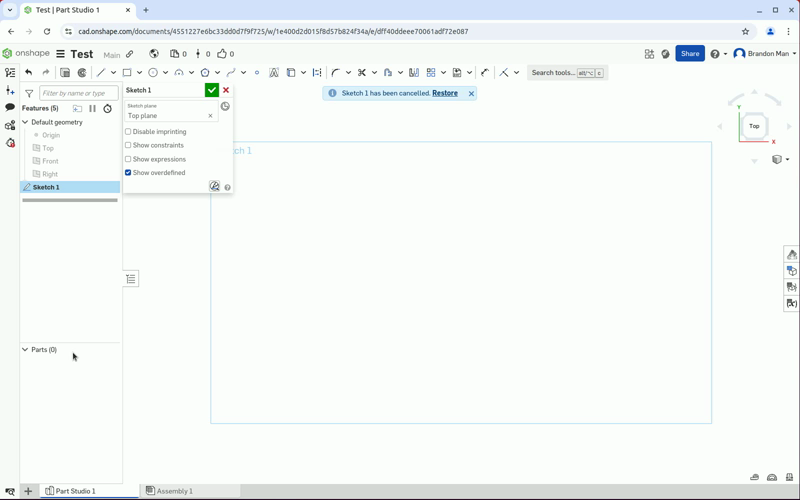
key(l)
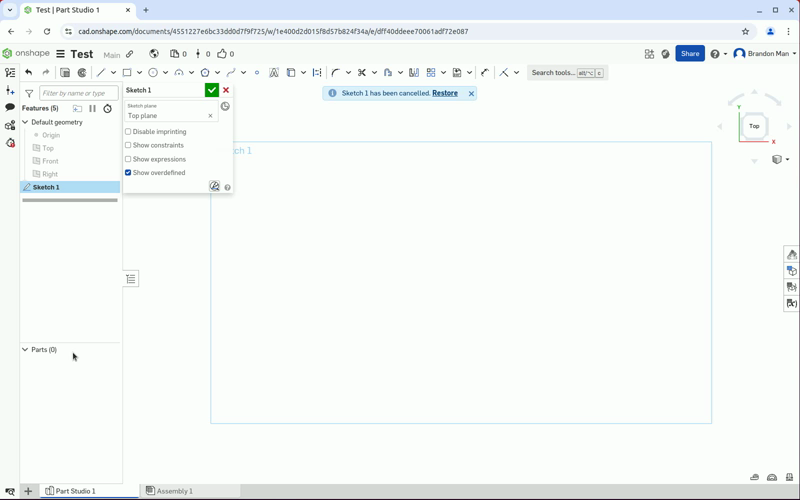
key_down(shift)
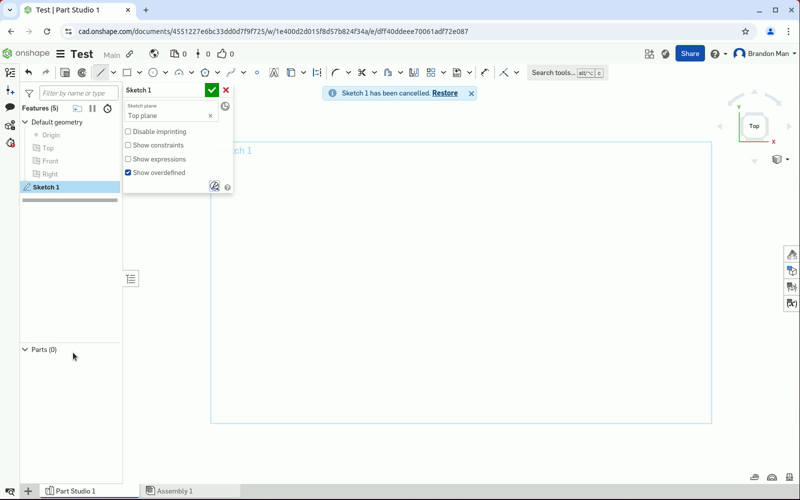
mouse_move(460, 290)
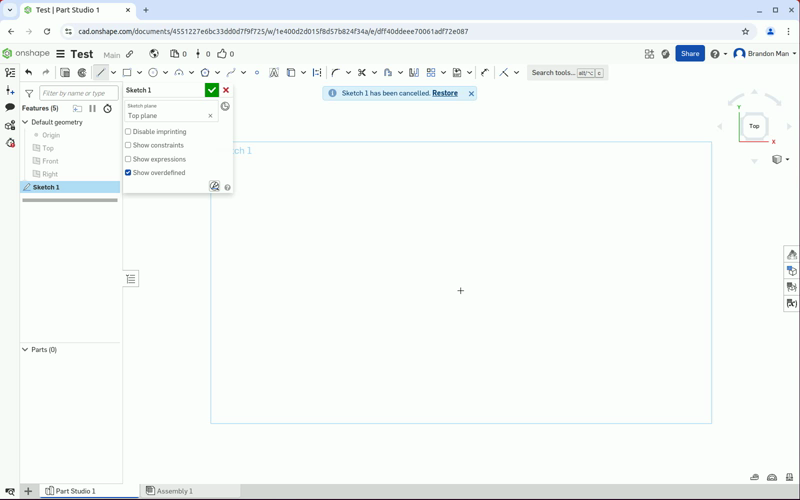
click(460, 290)
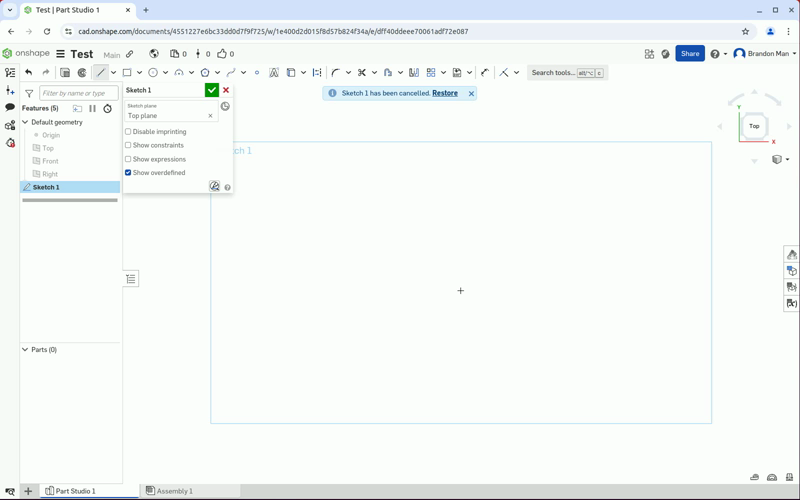
key_up(shift)
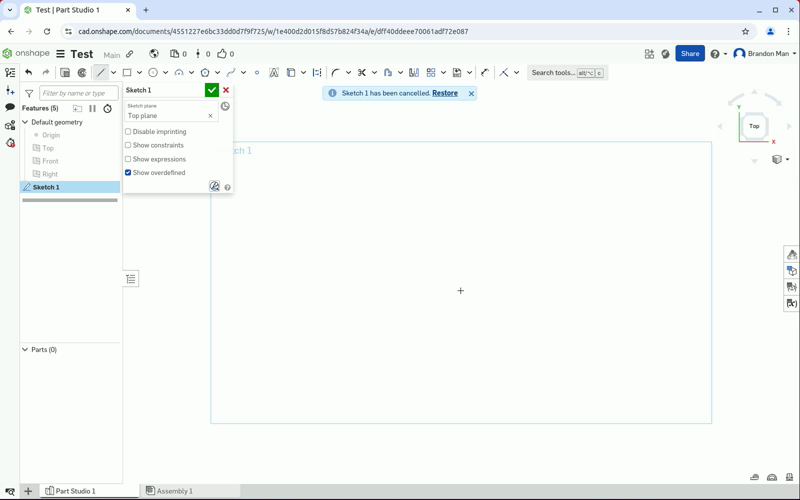
key_down(shift)
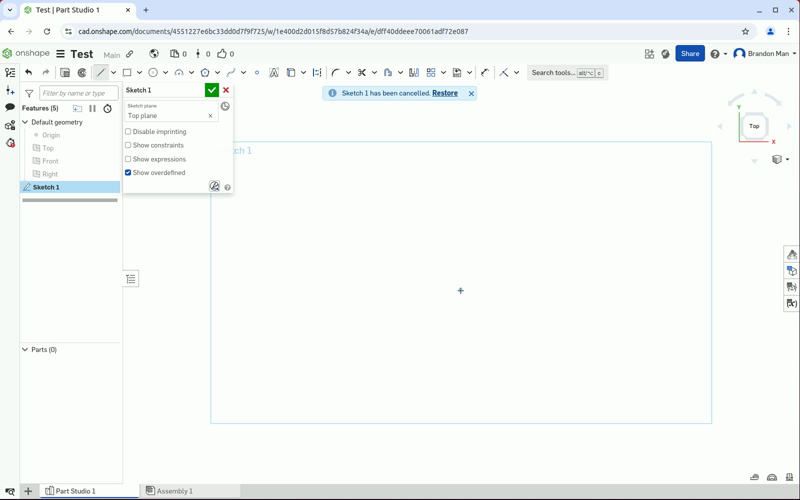
mouse_move(490, 290)
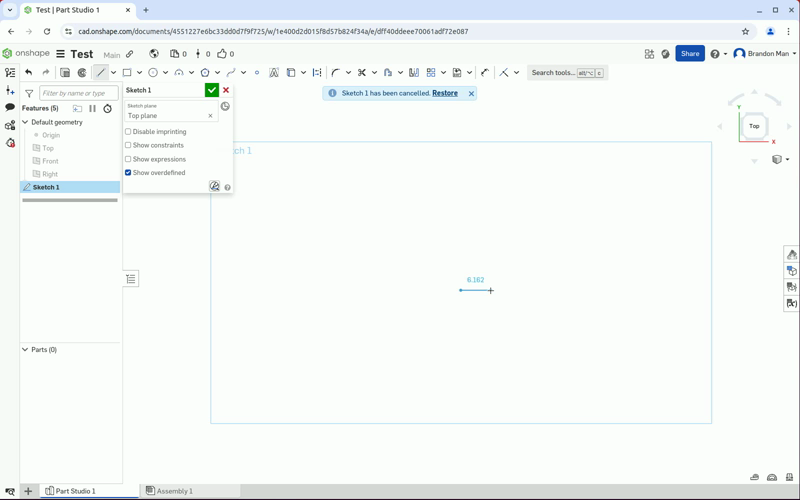
mouse_move(468, 290)
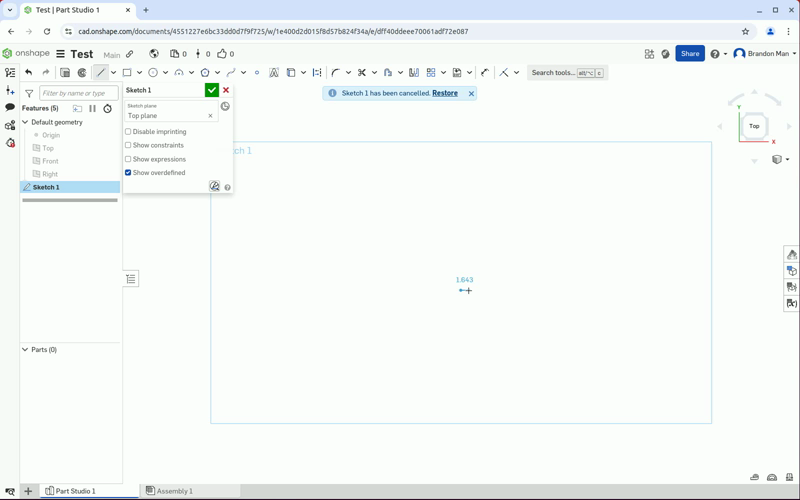
click(468, 290)
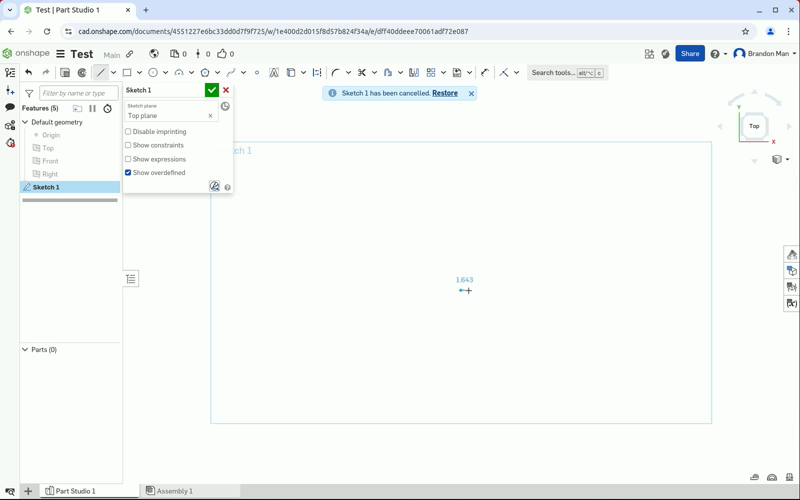
key_up(shift)
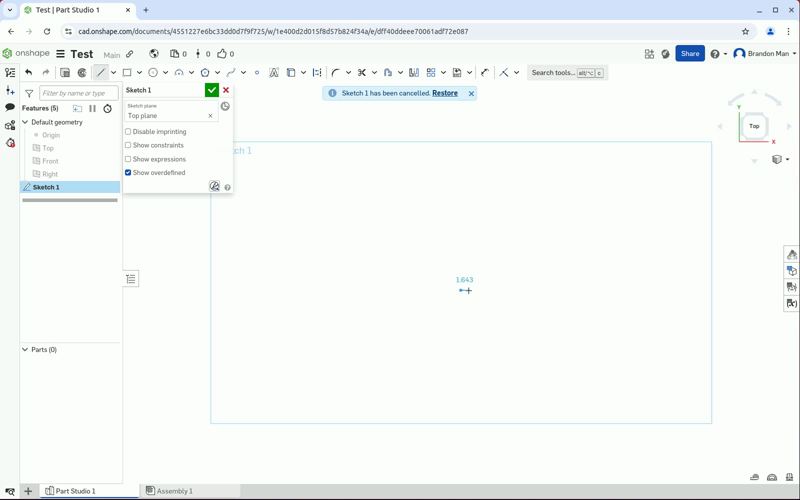
key_down(shift)
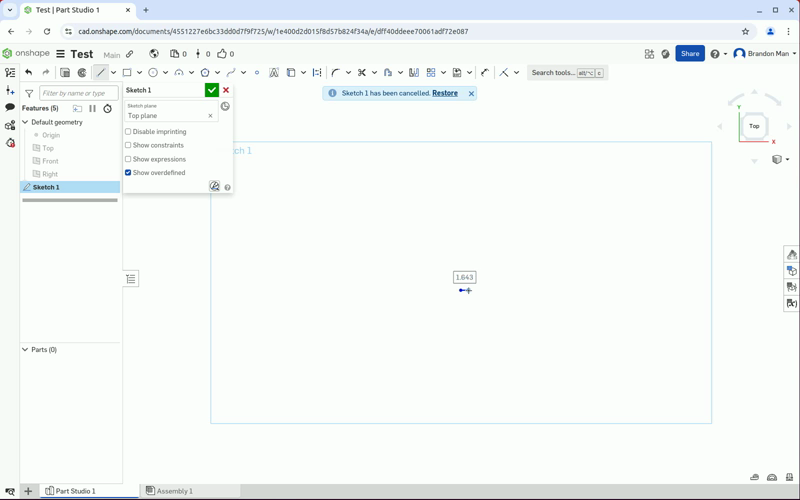
mouse_move(498, 290)
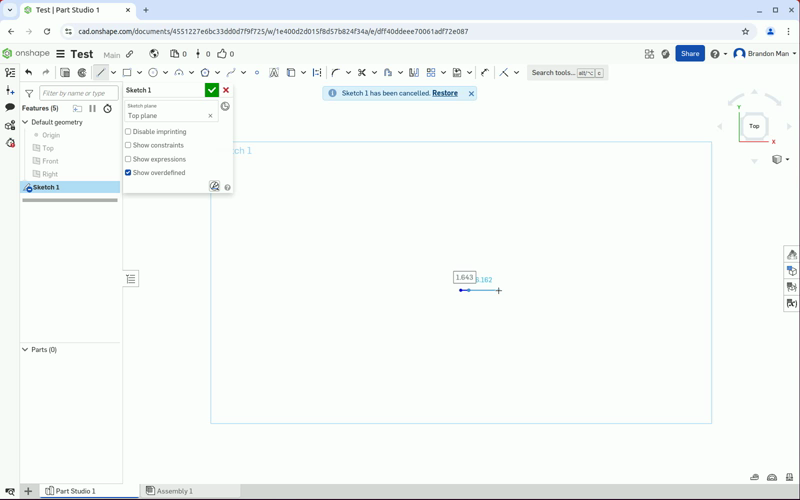
mouse_move(468, 281)
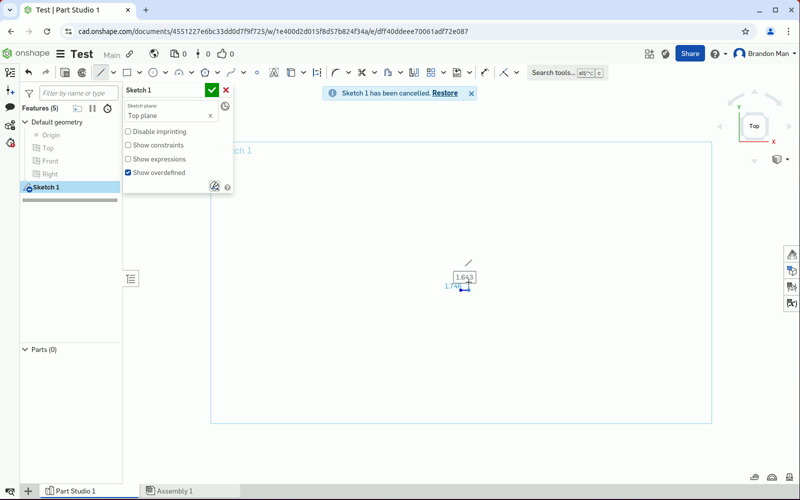
click(468, 281)
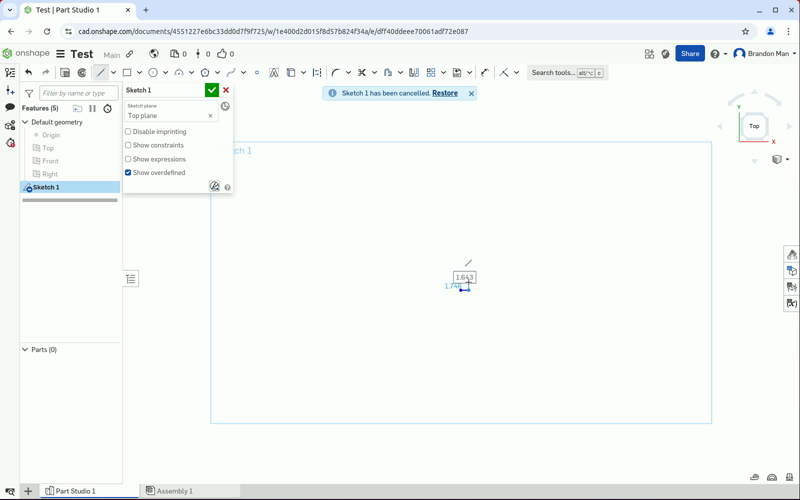
key_up(shift)
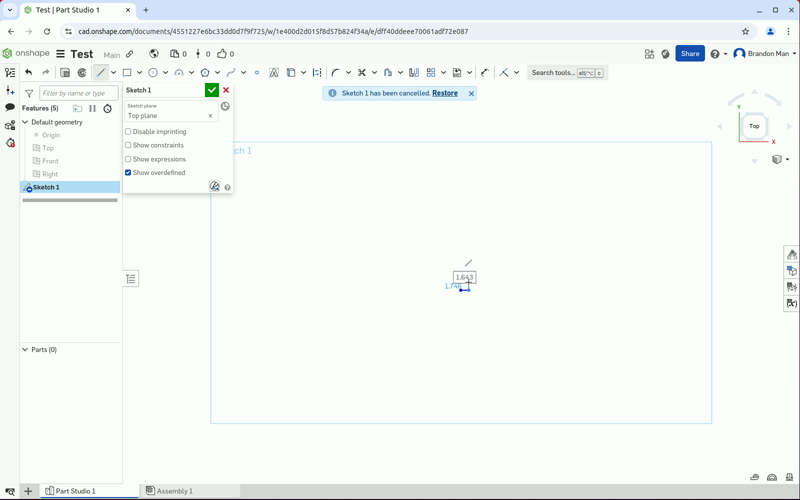
key_down(shift)
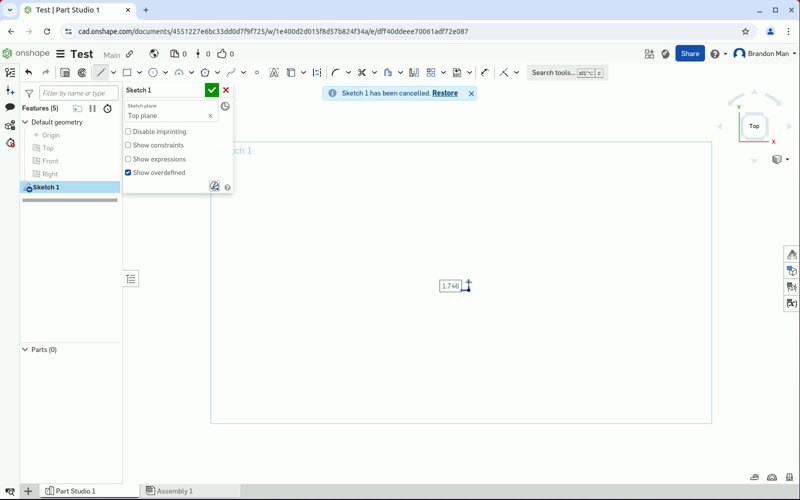
mouse_move(498, 281)
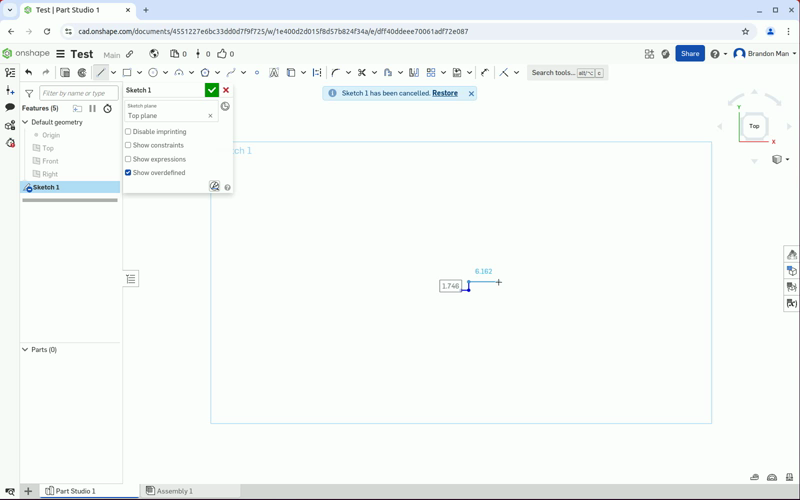
mouse_move(460, 281)
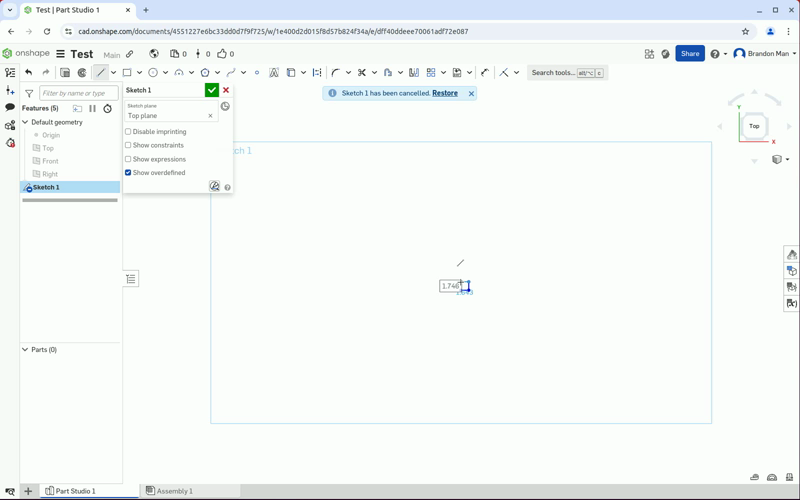
click(460, 281)
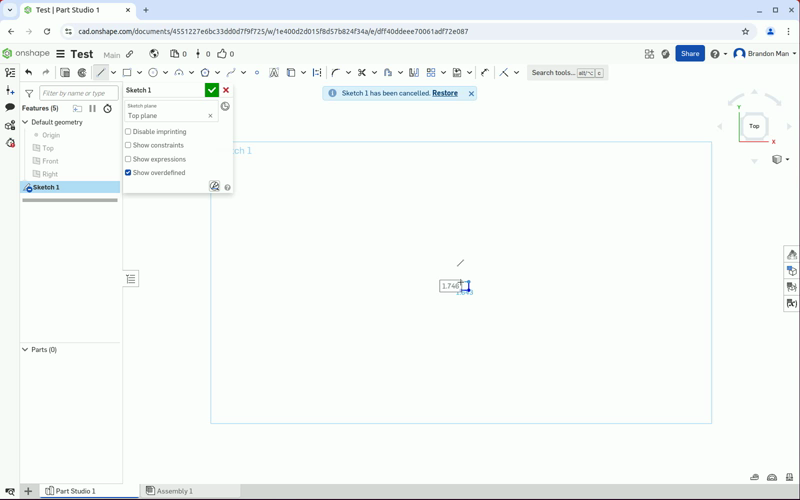
key_up(shift)
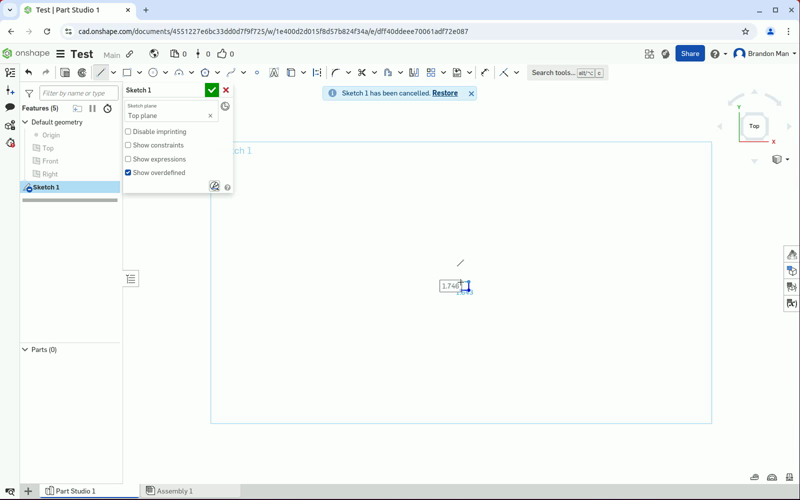
mouse_move(490, 281)
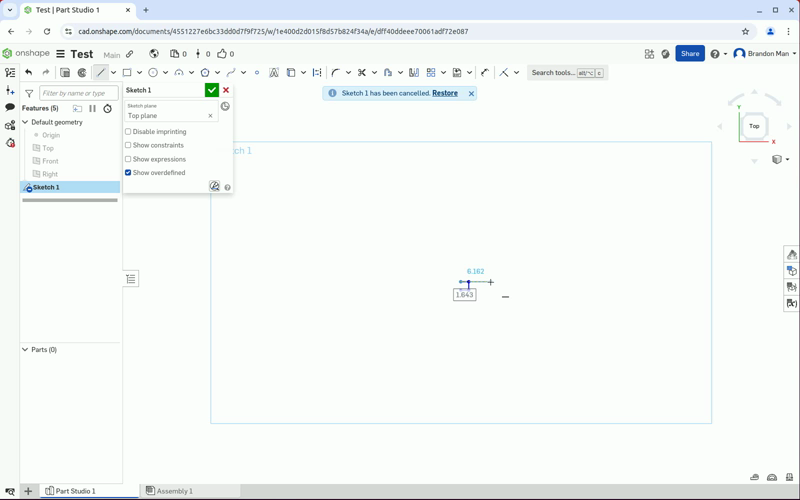
key_down(shift)
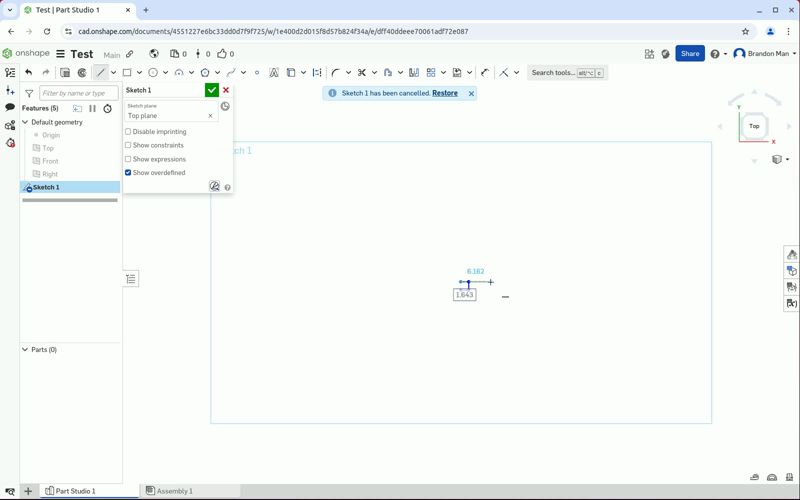
mouse_move(460, 290)
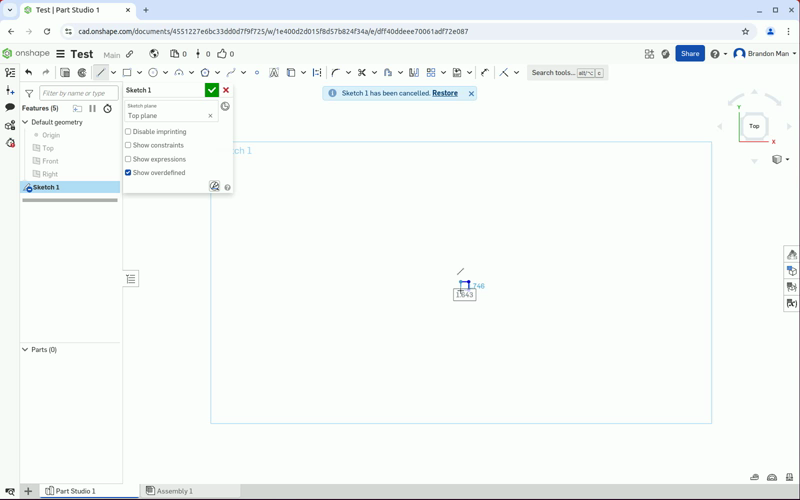
key_up(shift)
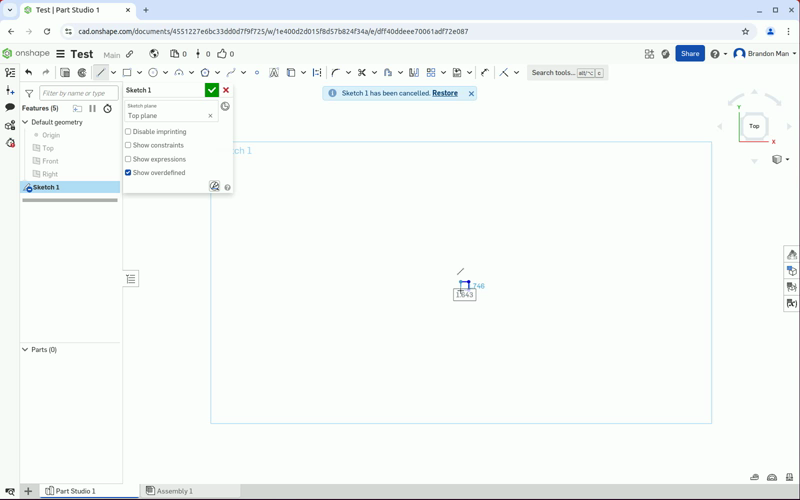
click(460, 290)
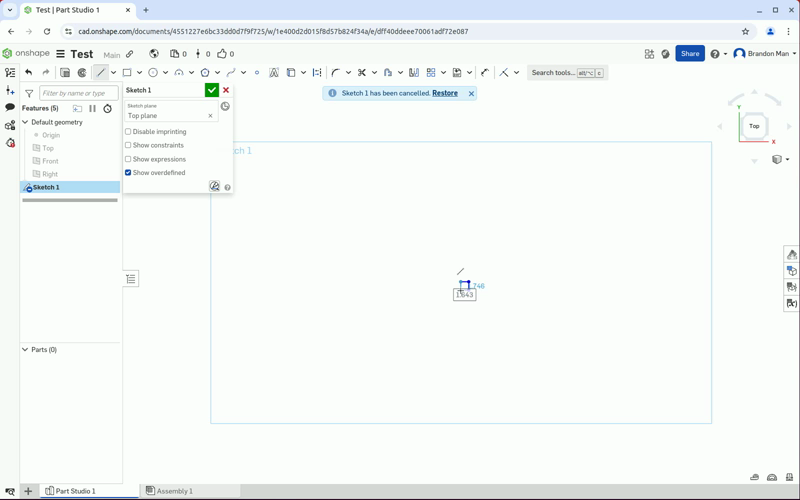
key(esc)
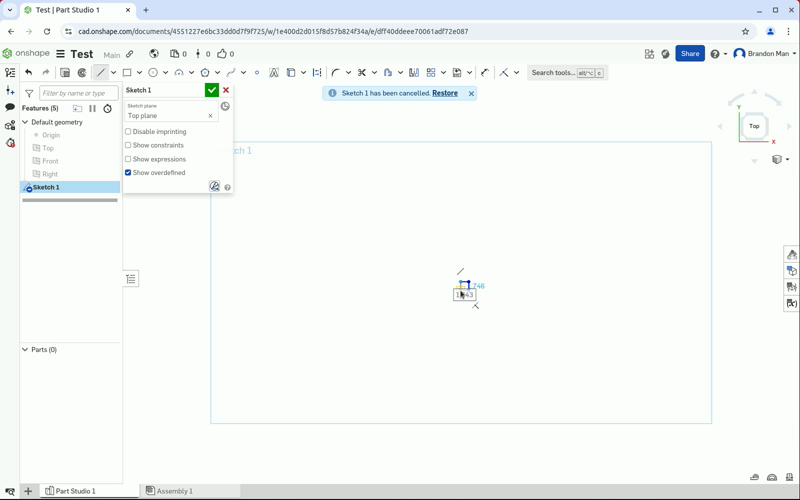
mouse_move(464, 287)
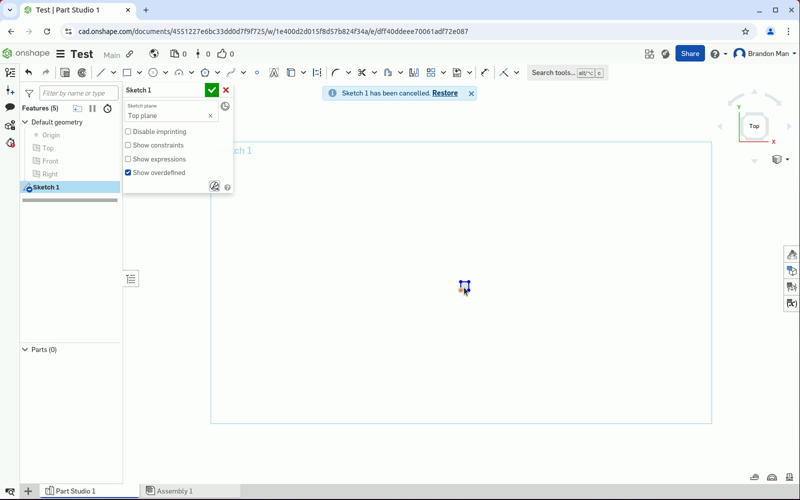
scroll(6)
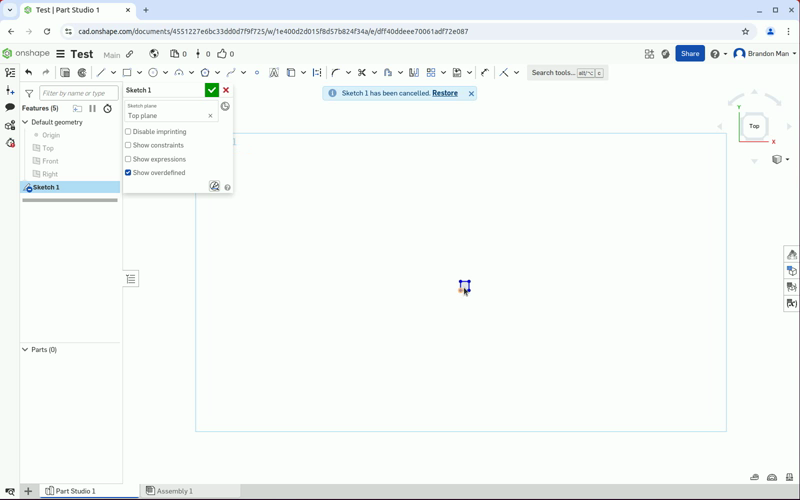
scroll(6)
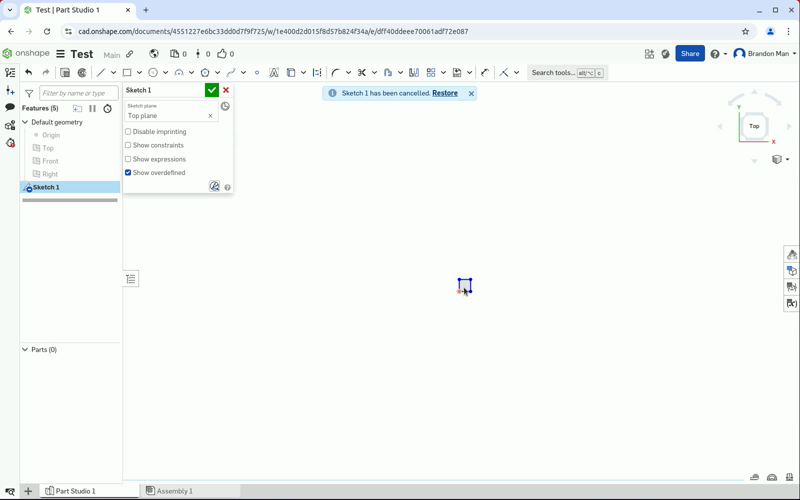
scroll(6)
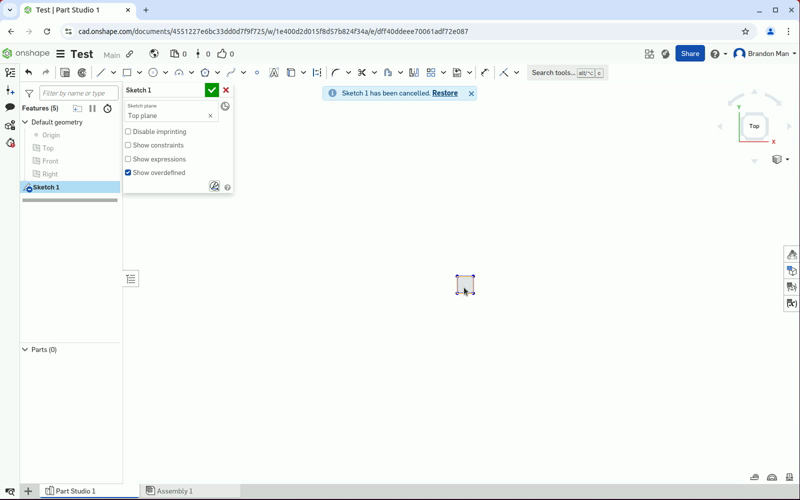
scroll(6)
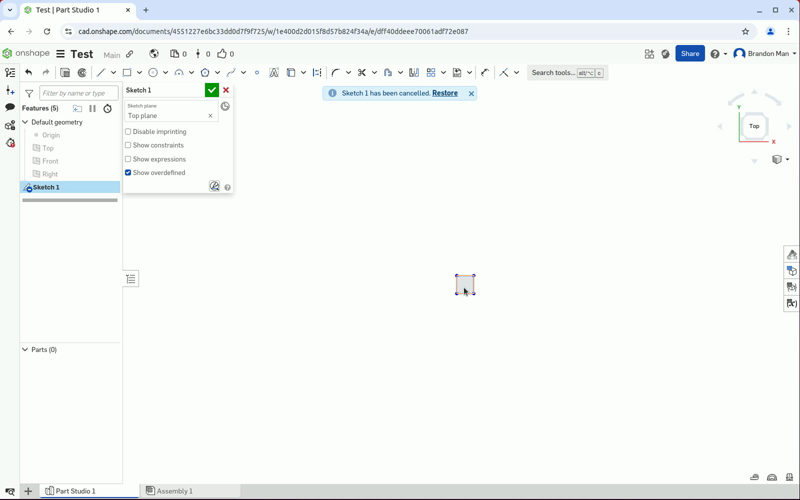
scroll(6)
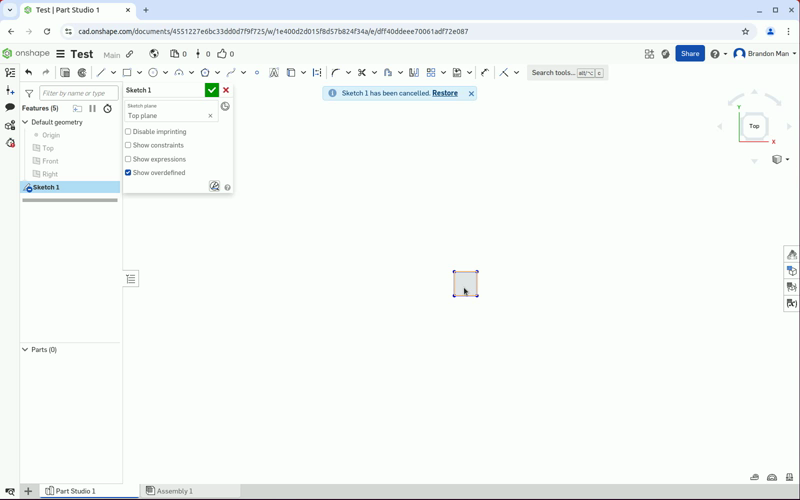
scroll(6)
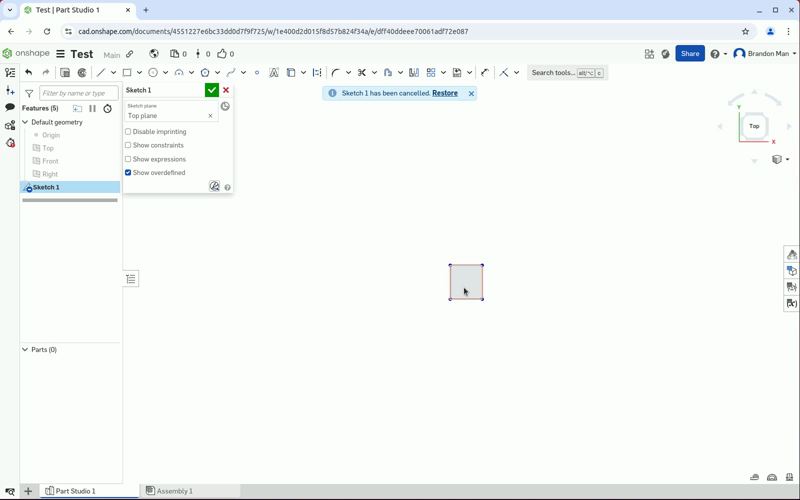
scroll(6)
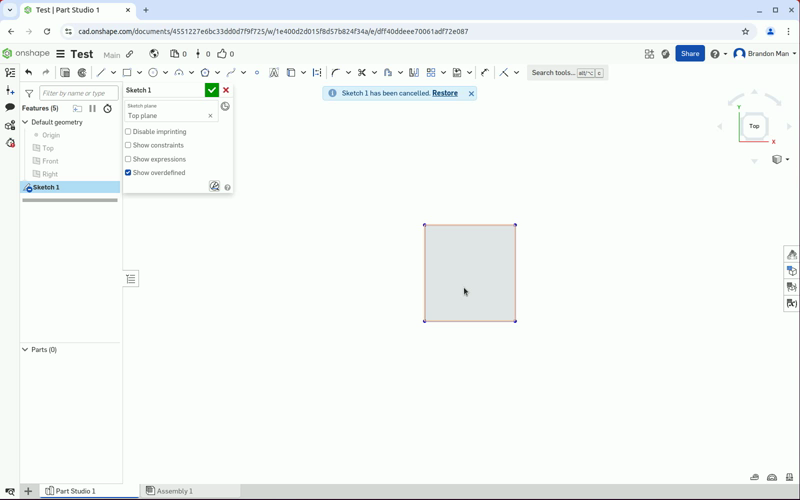
click(464, 287)
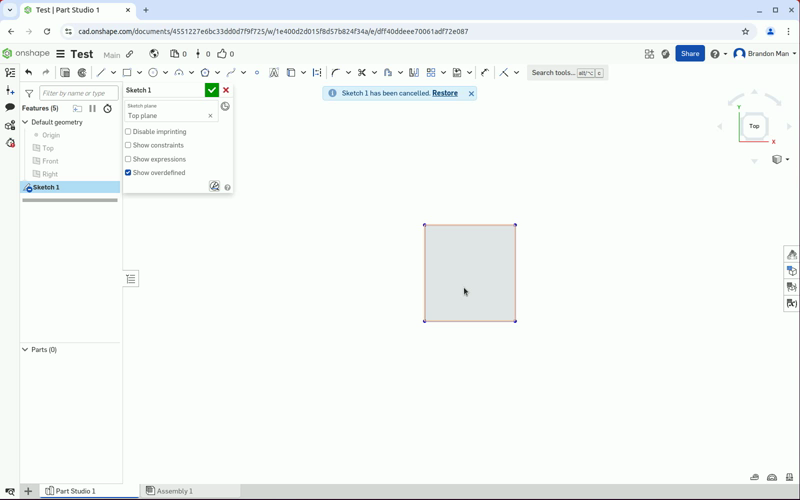
scroll(-6)
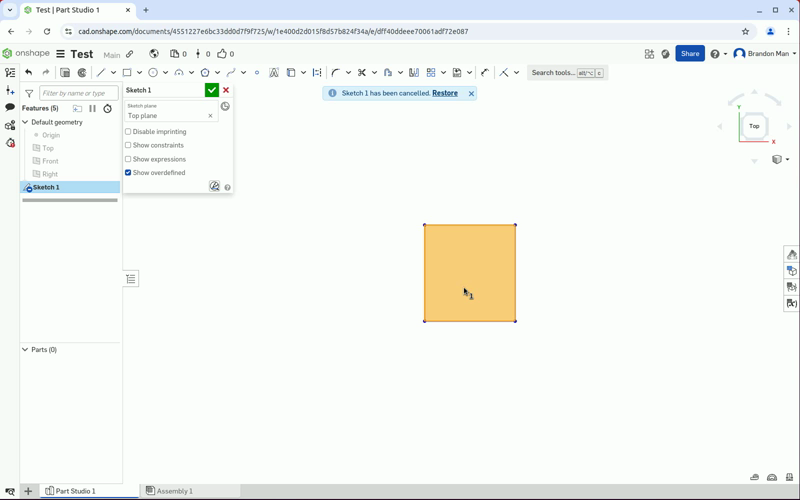
scroll(-6)
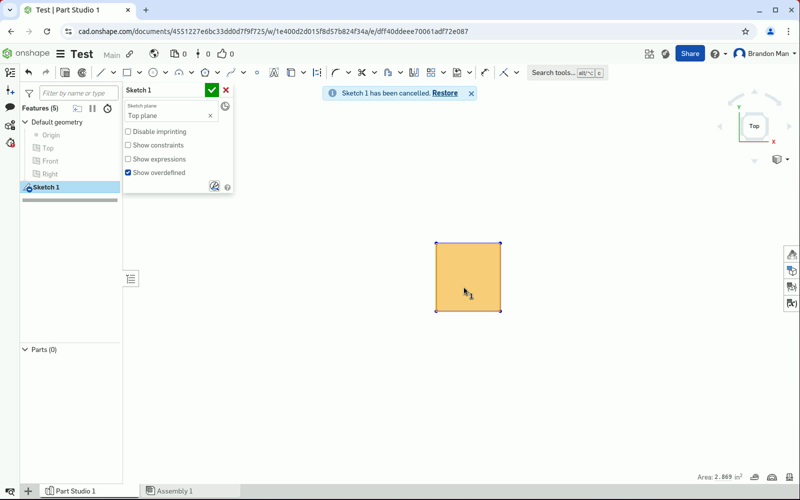
scroll(-6)
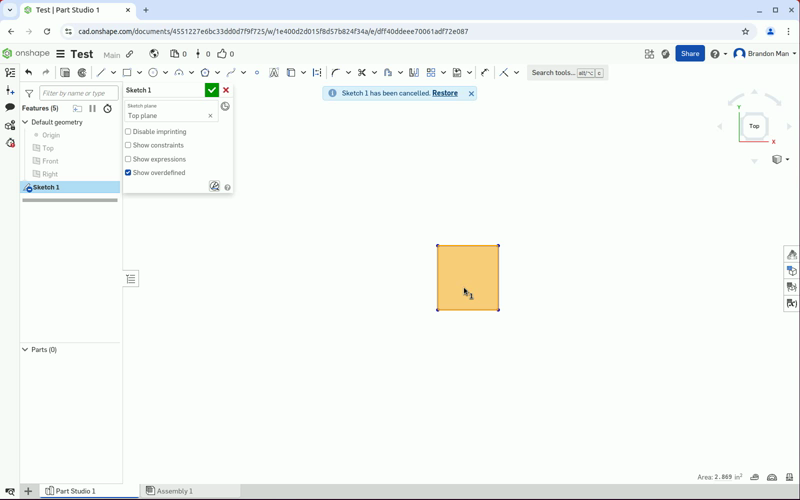
scroll(-6)
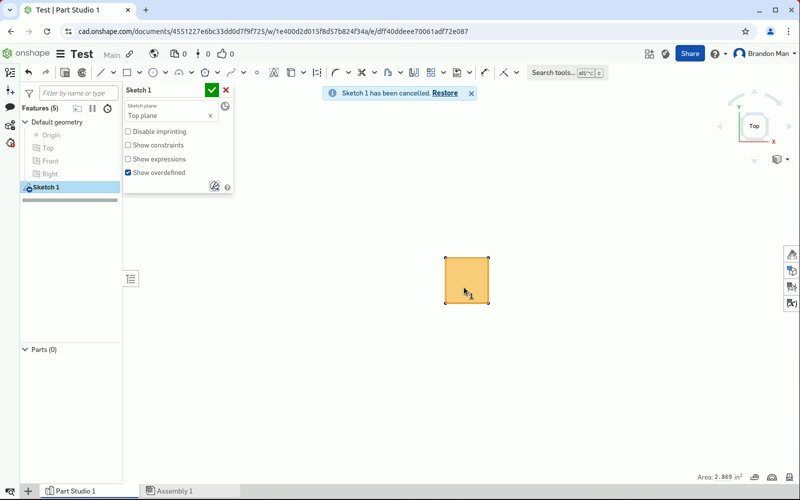
scroll(-6)
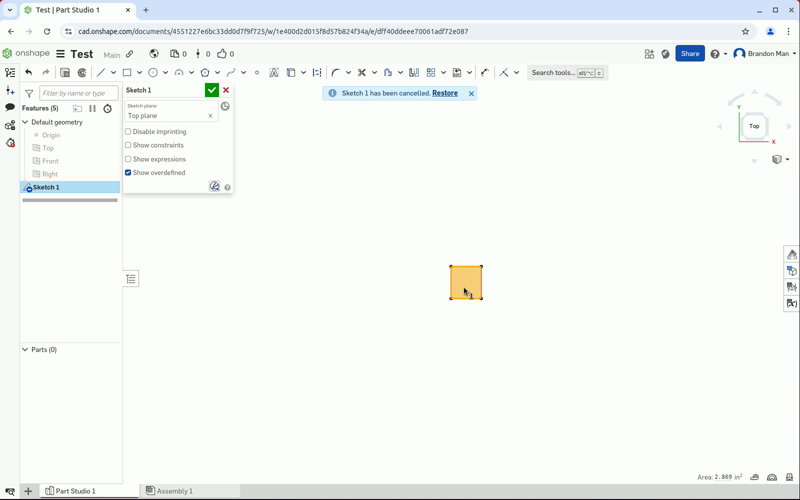
scroll(-6)
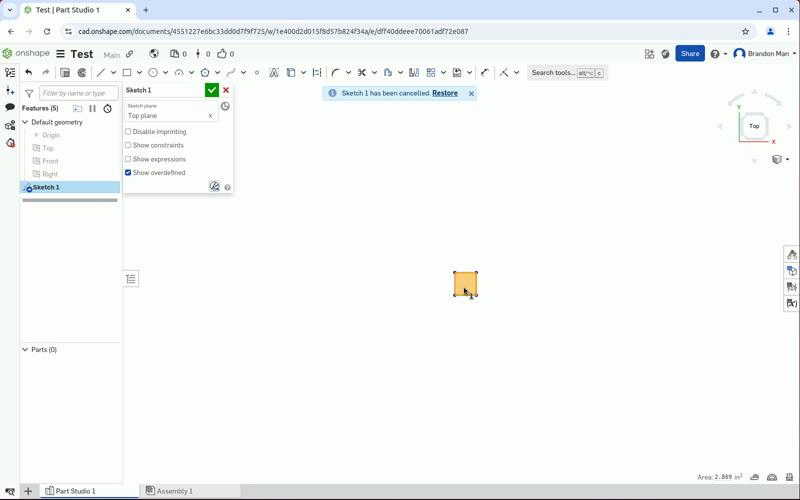
scroll(-6)
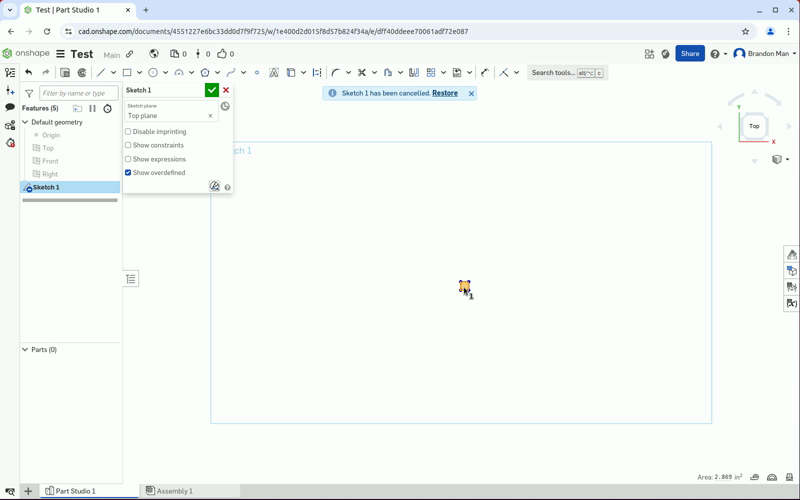
mouse_move(73, 352)
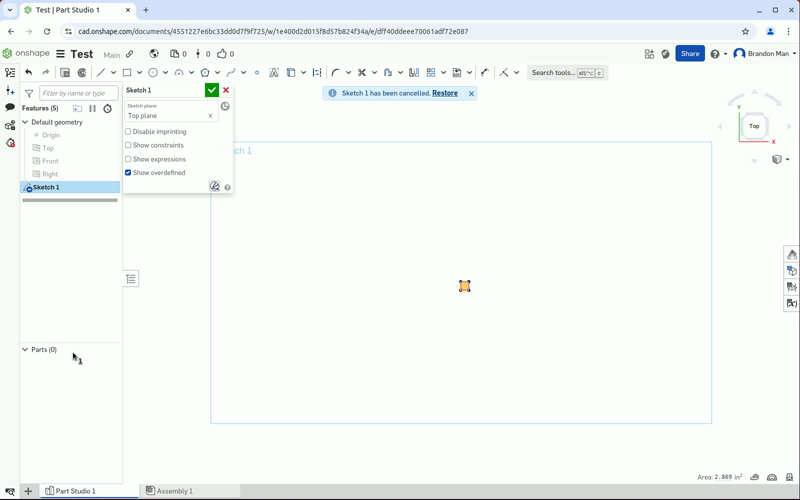
key(shift+y)
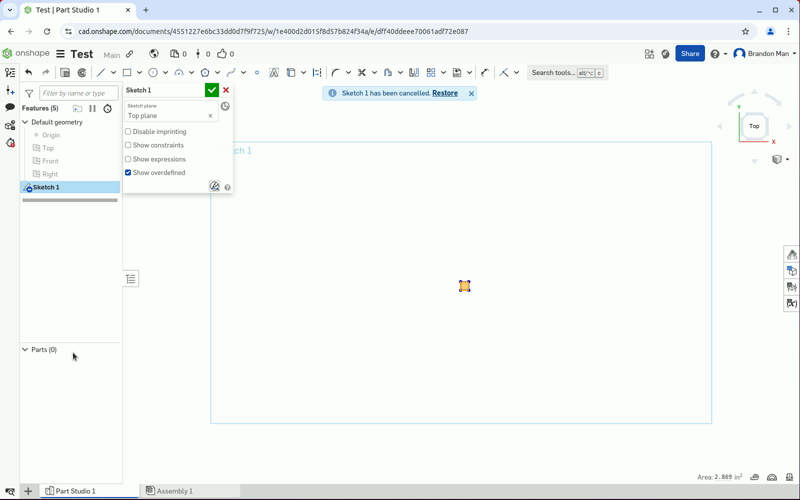
key(shift+e)
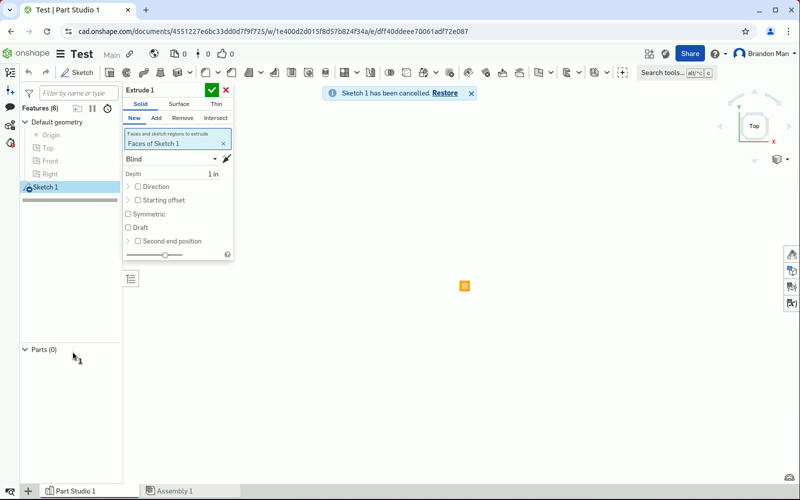
mouse_move(143, 106)
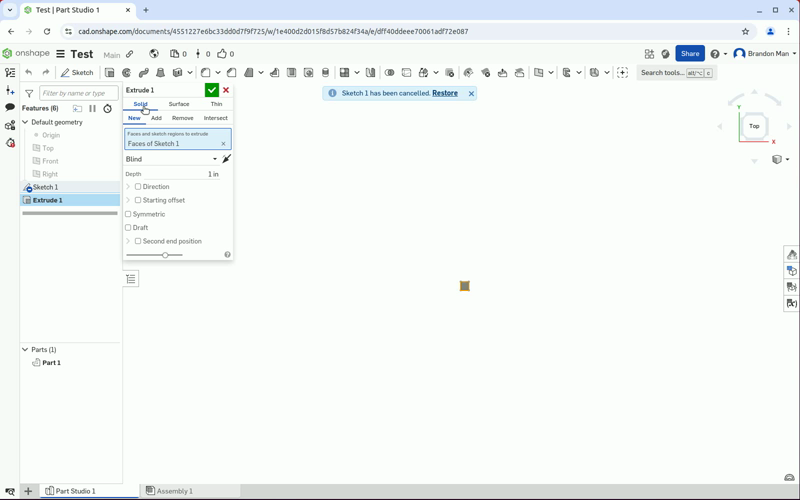
click(143, 106)
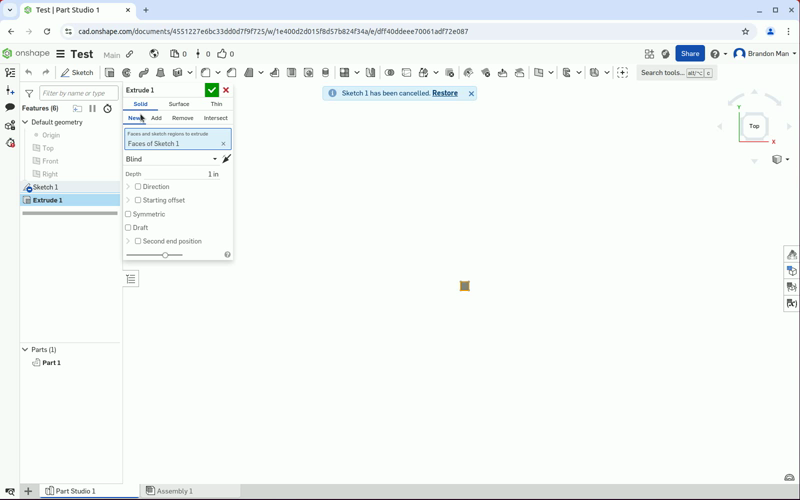
mouse_move(137, 120)
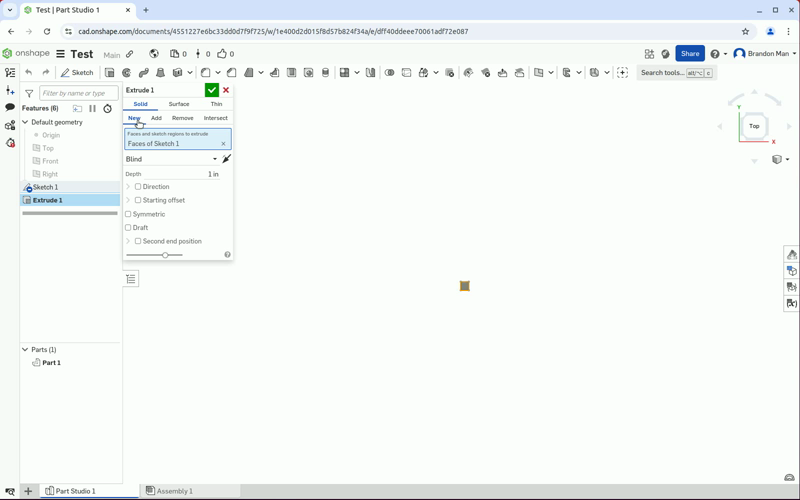
click(137, 120)
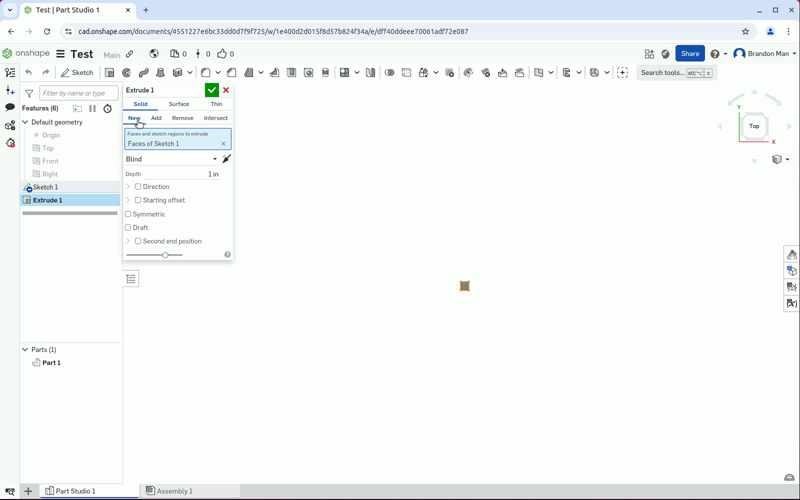
key(tab, 4)
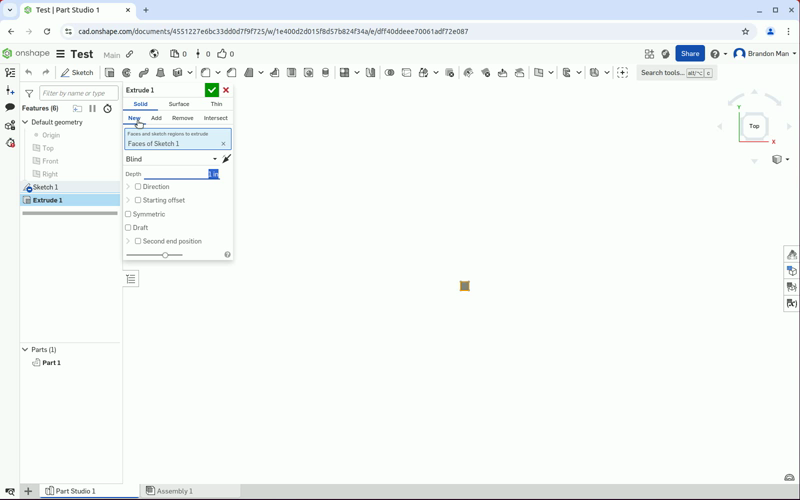
text(23.108)
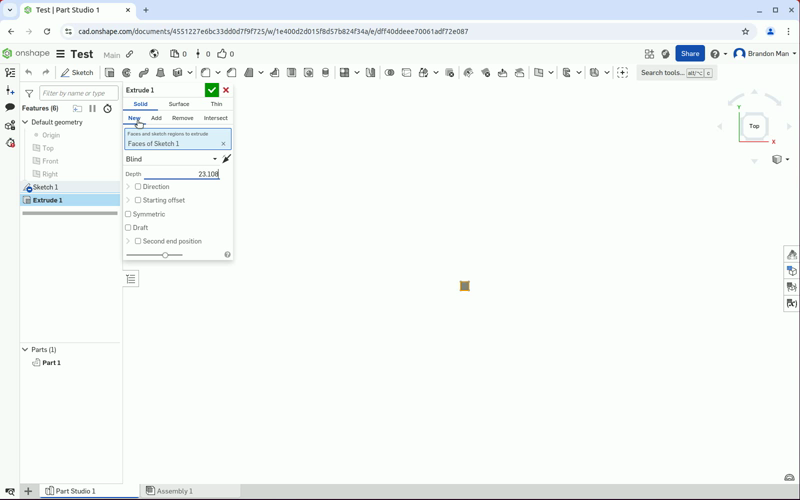
key(enter)
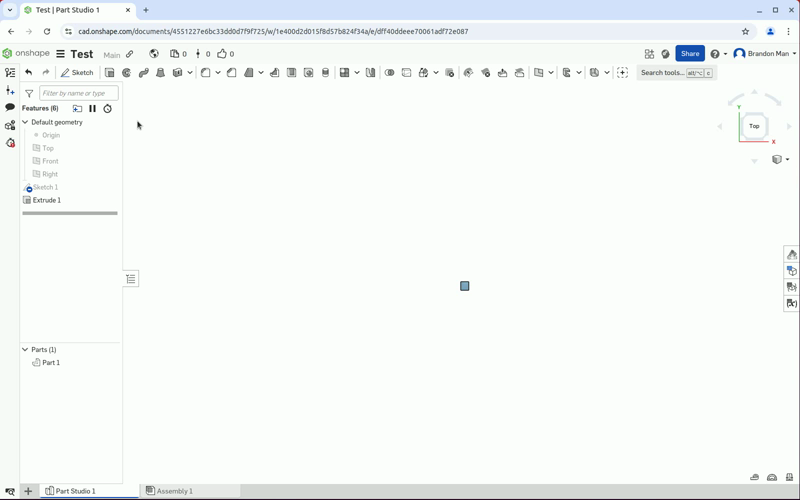
key(shift+h)
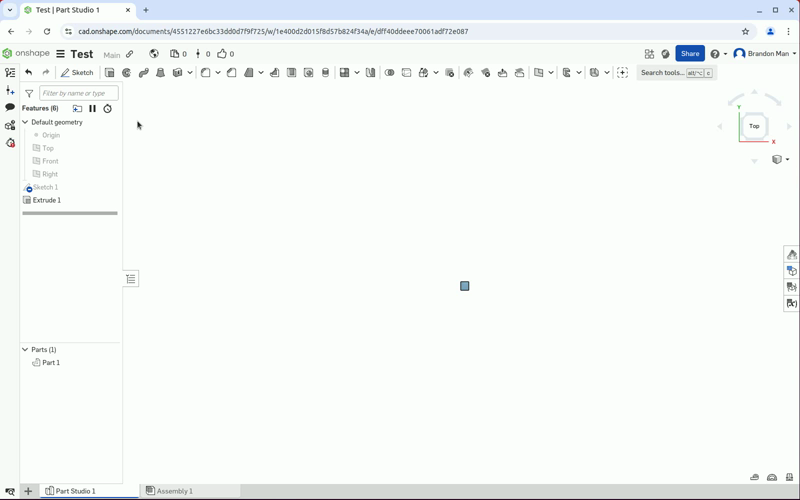
key(shift+h)
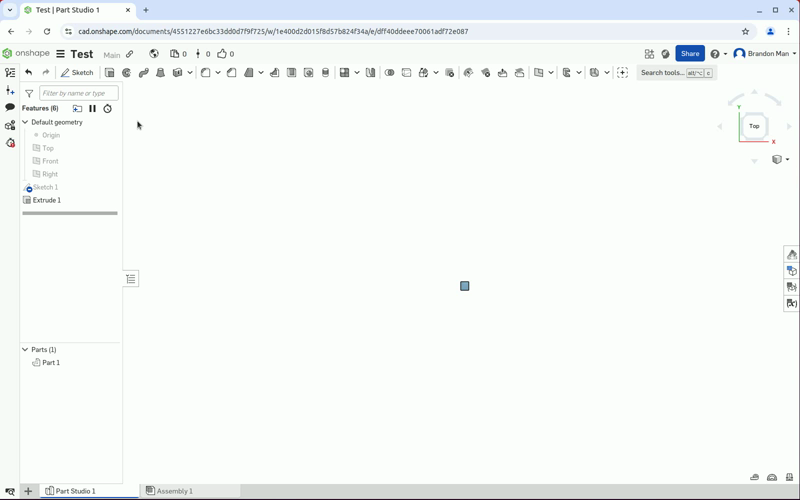
mouse_move(73, 189)
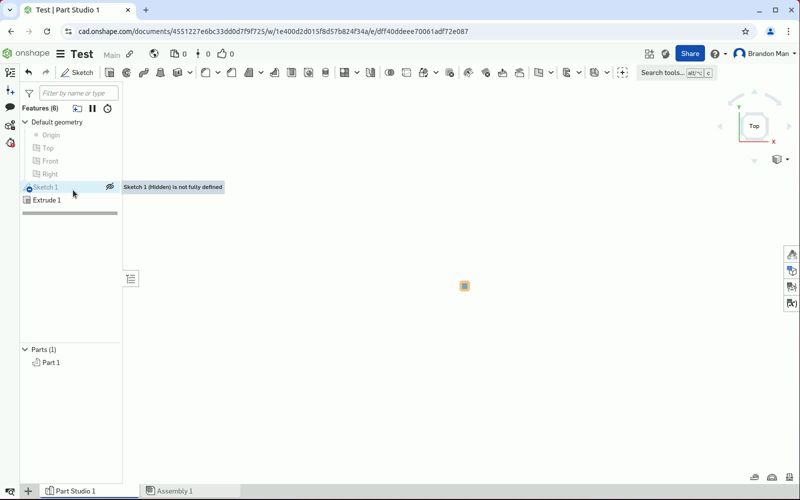
click(73, 189)
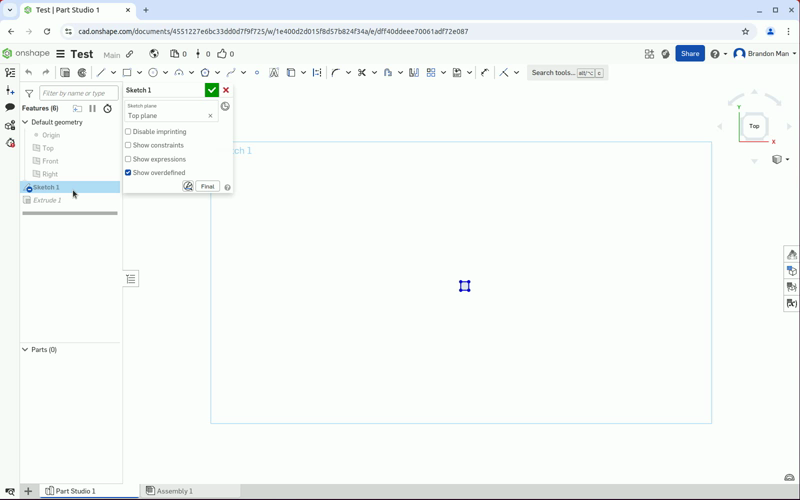
mouse_move(229, 92)
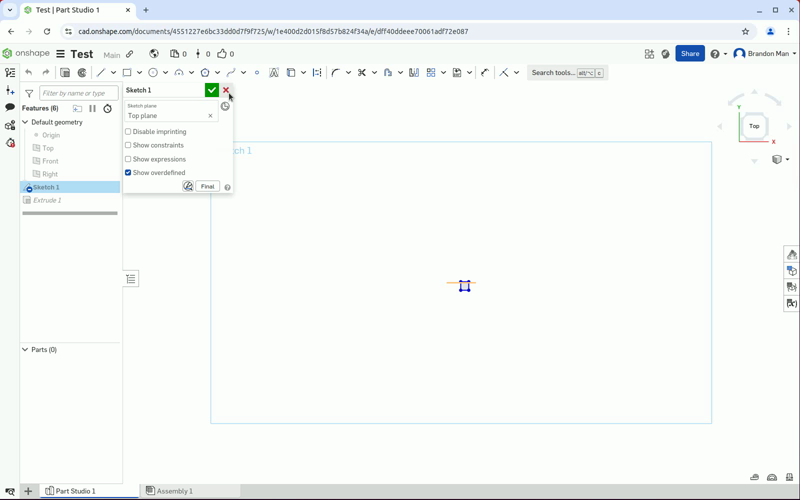
click(229, 92)
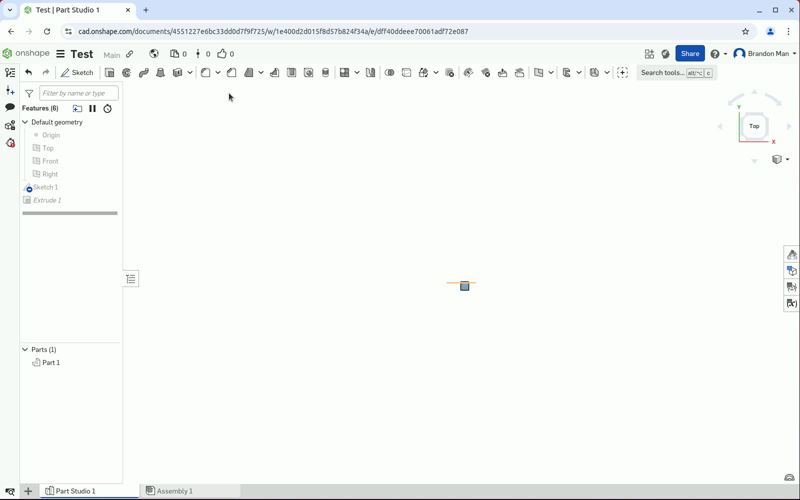
mouse_move(73, 352)
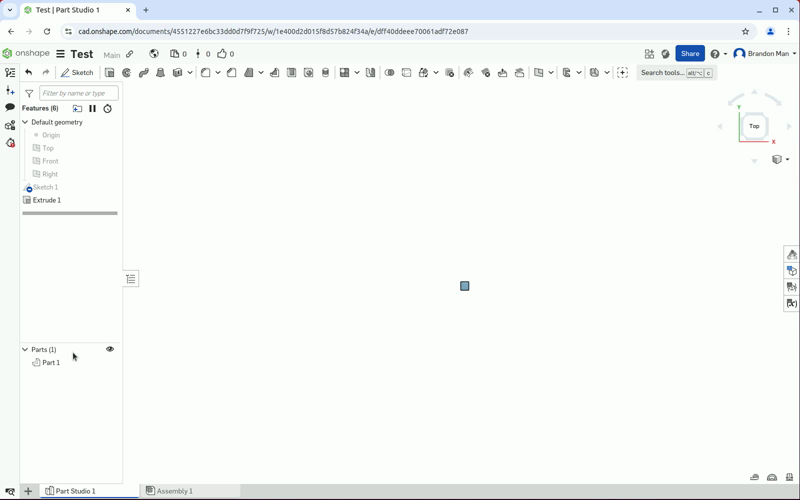
key(y)
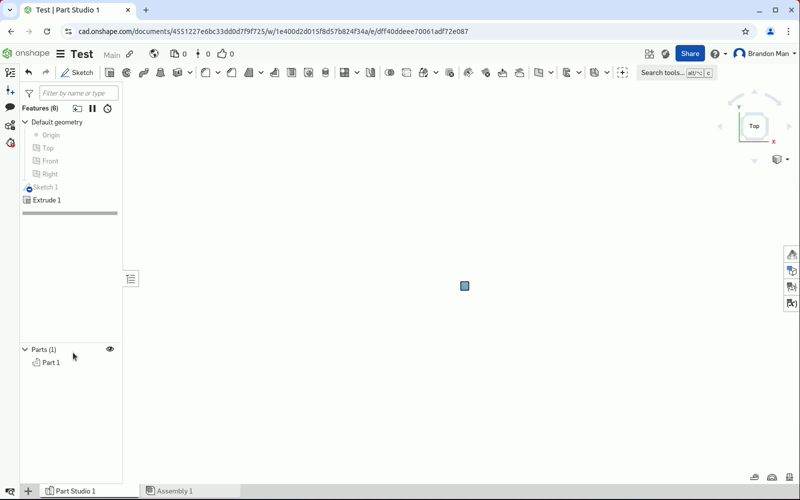
key(shift+p)
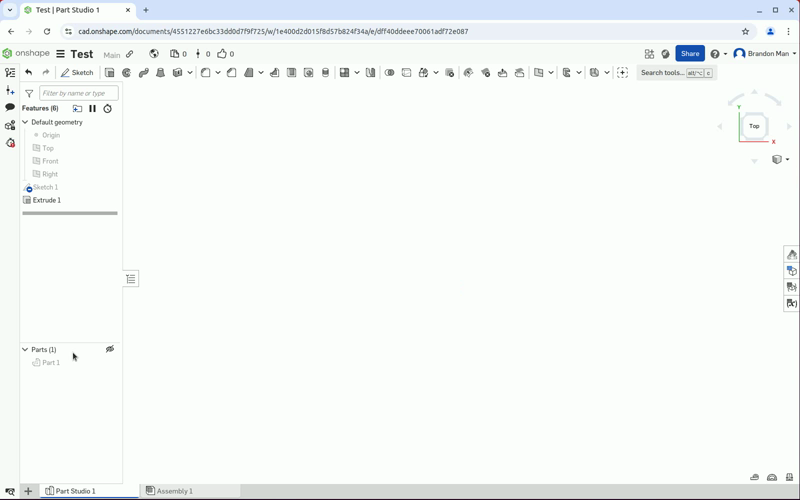
key(space)
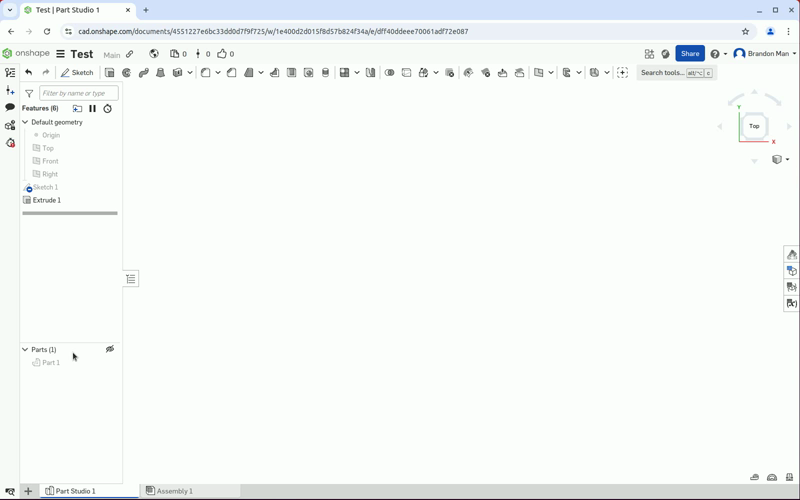
key_down(shift)
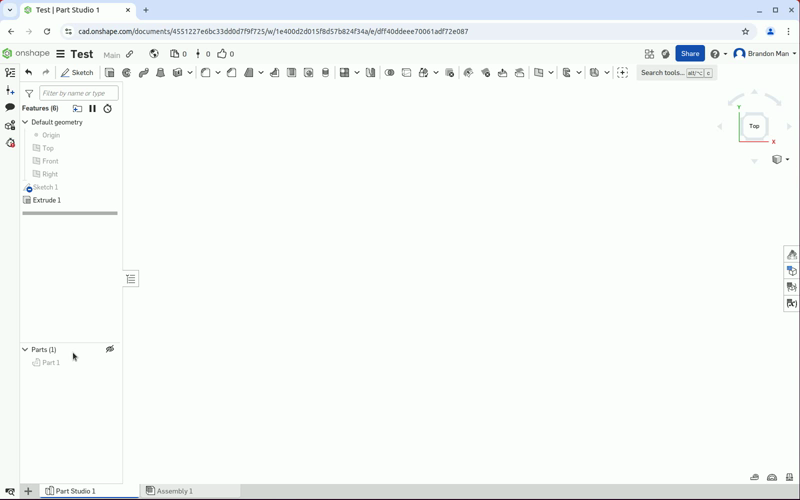
key(up)
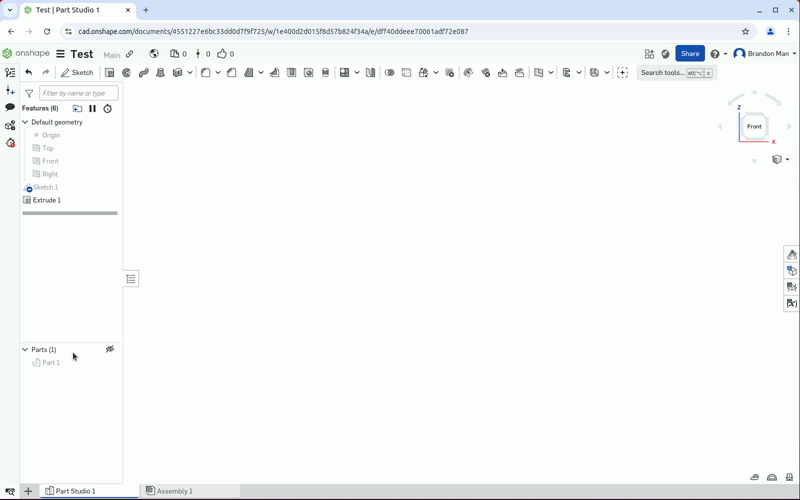
key_up(shift)
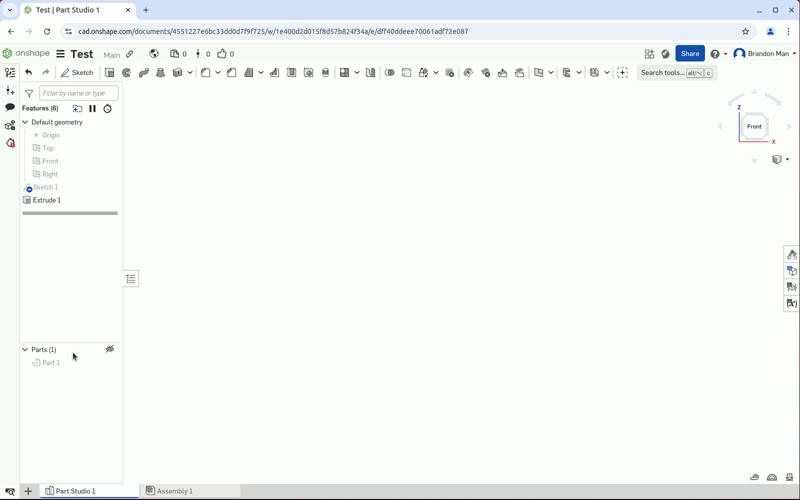
key(space)
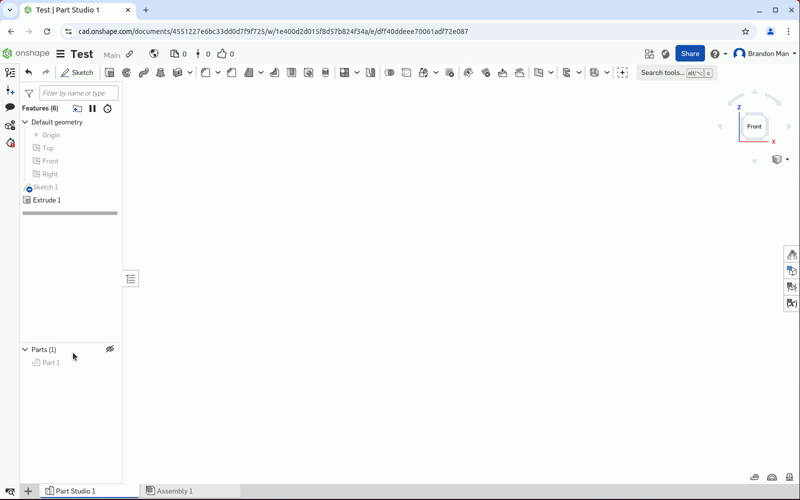
key_down(shift)
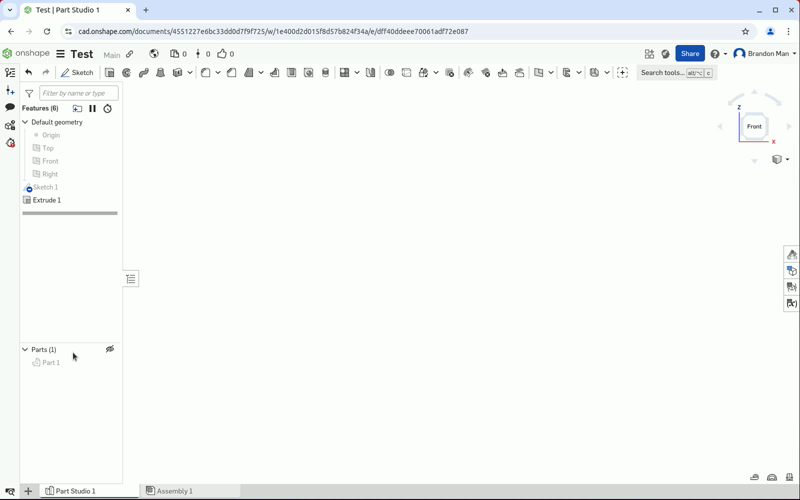
key(left)
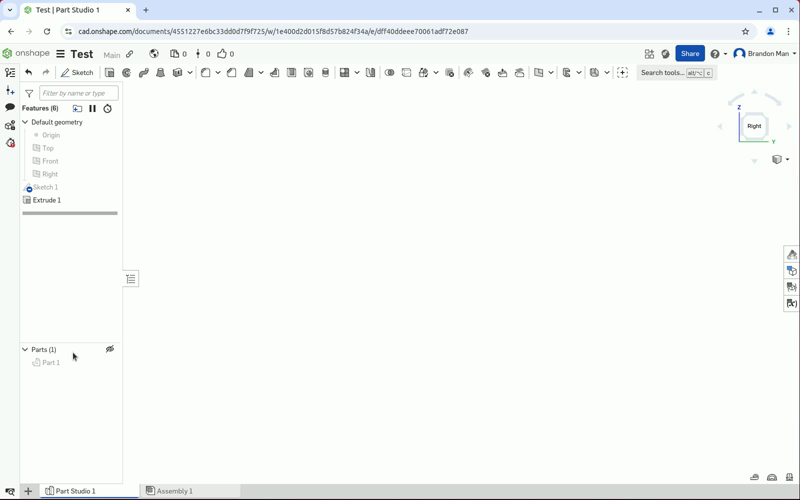
key_up(shift)
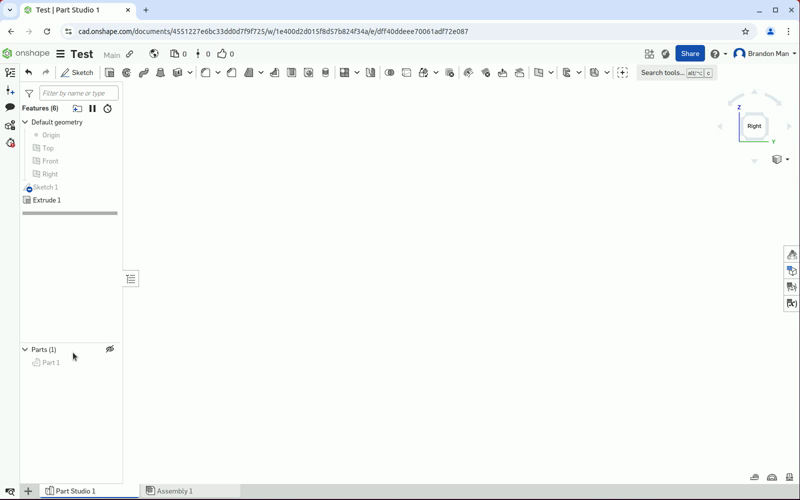
mouse_move(73, 352)
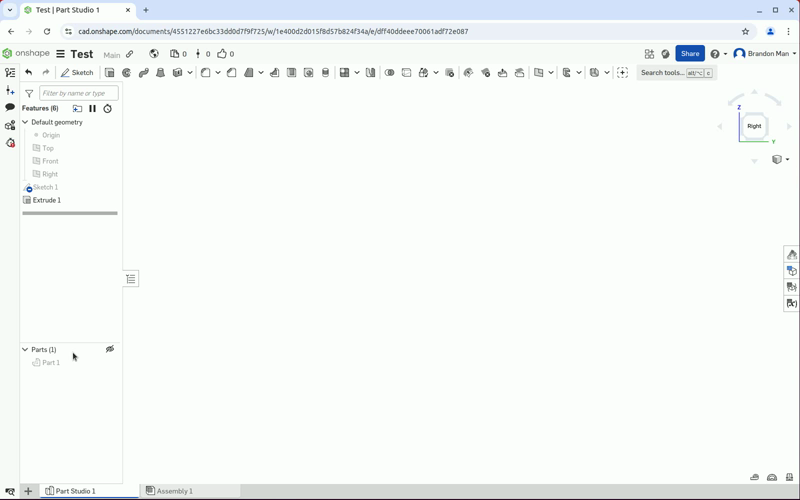
key(shift+y)
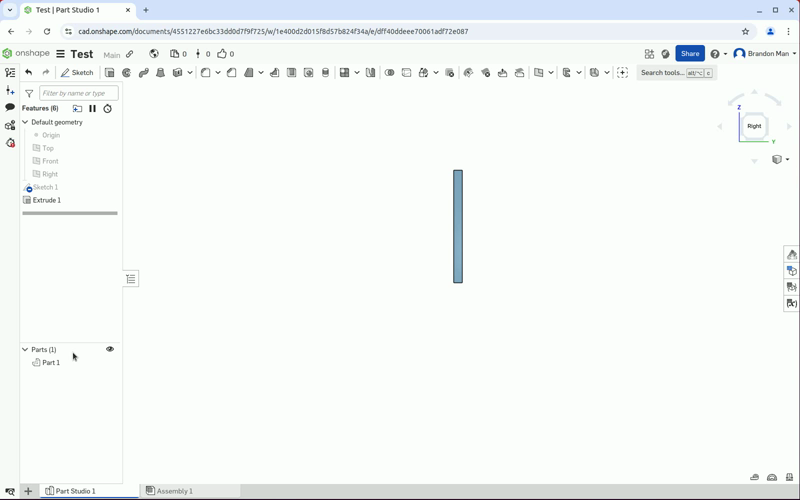
mouse_move(541, 75)
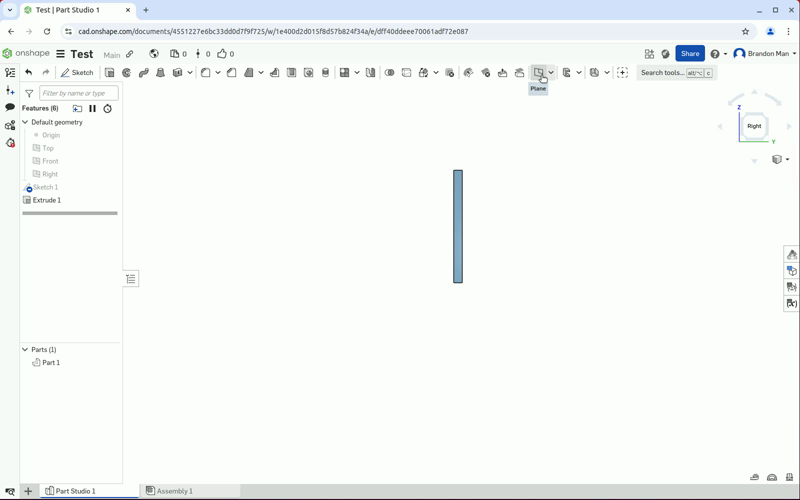
click(541, 75)
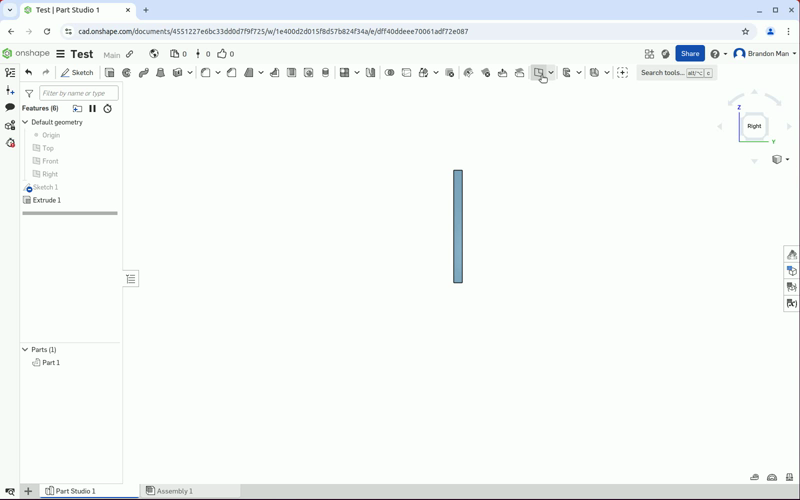
mouse_move(73, 176)
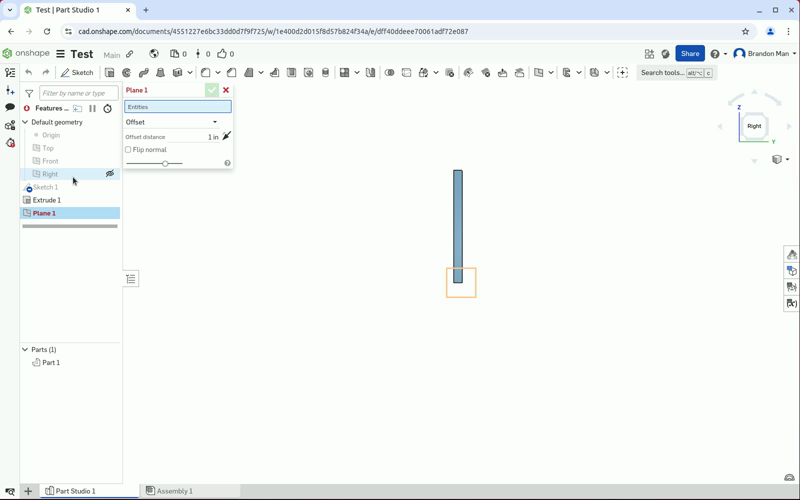
click(73, 176)
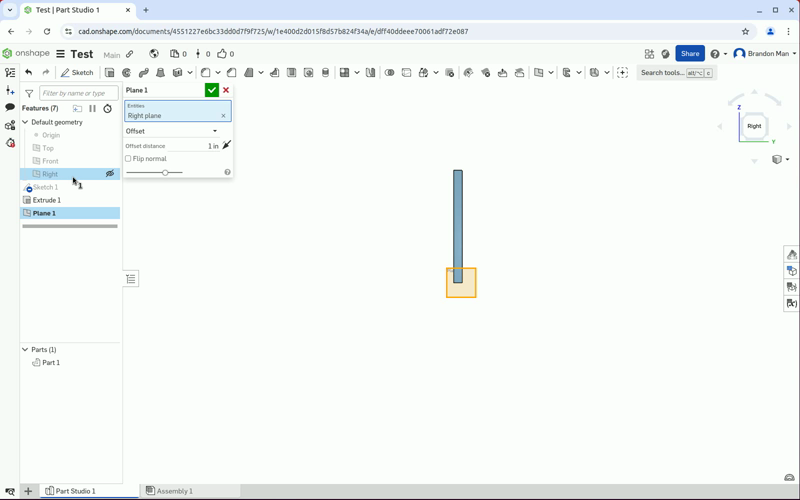
key(tab, 2)
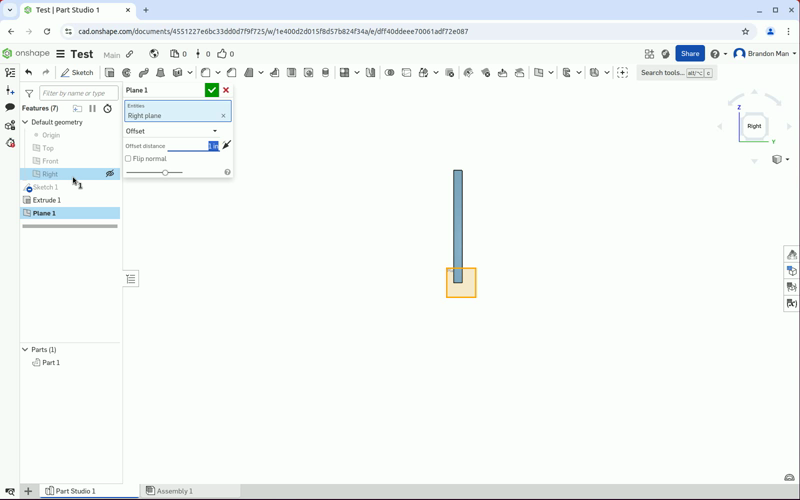
text(1.448)
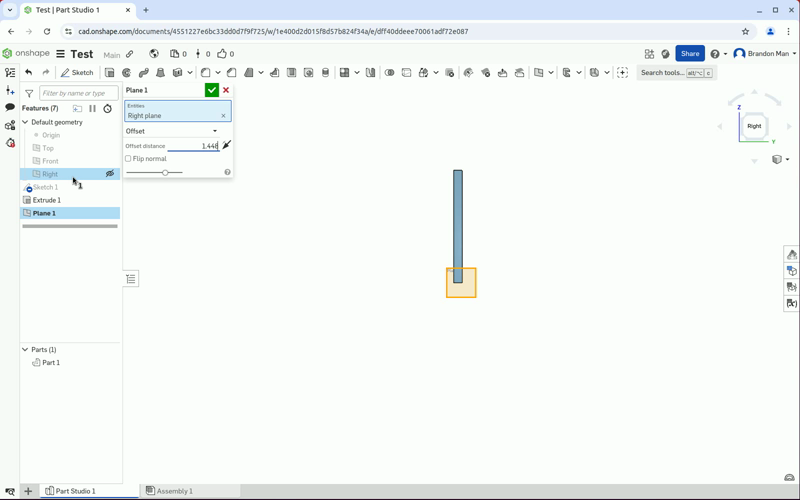
key(enter, 2)
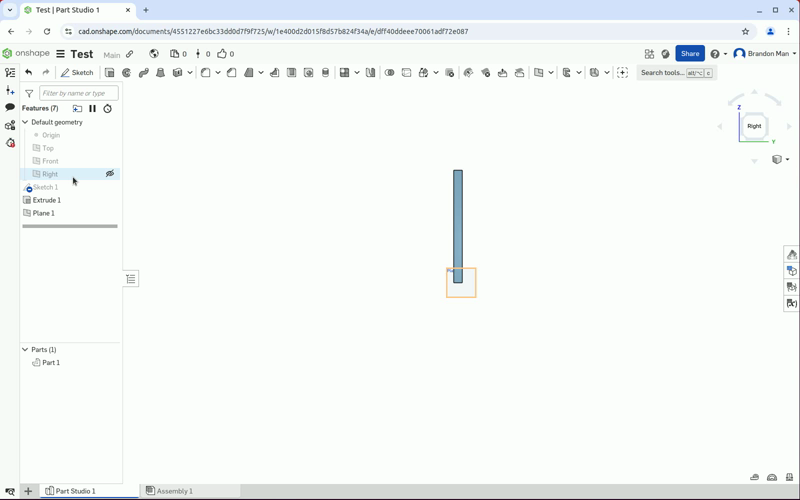
key(shift+s)
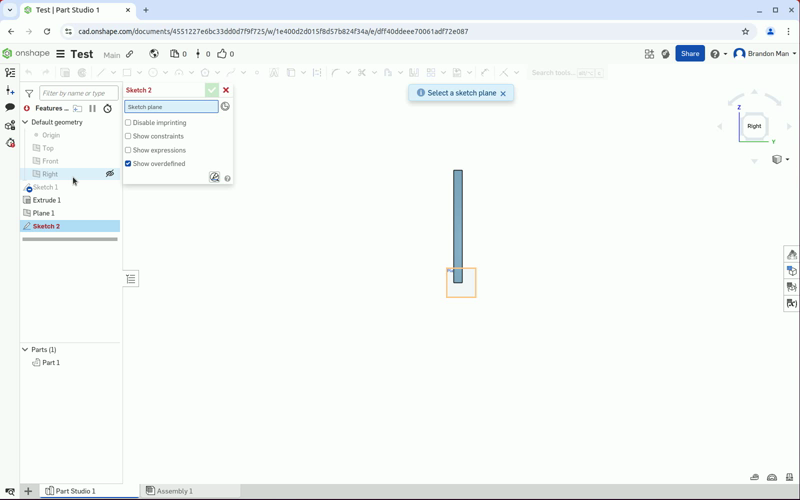
mouse_move(73, 215)
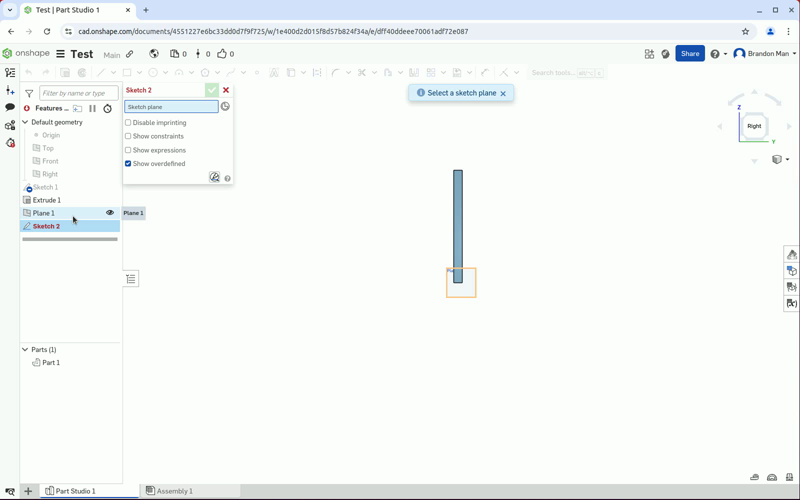
click(73, 215)
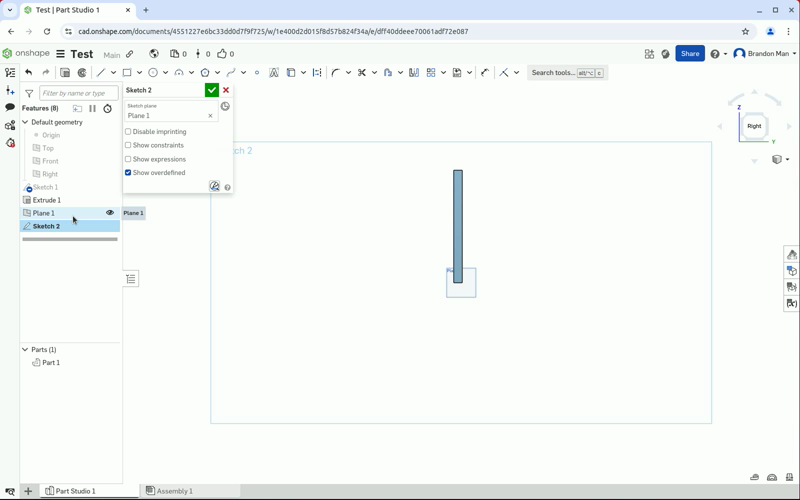
mouse_move(73, 352)
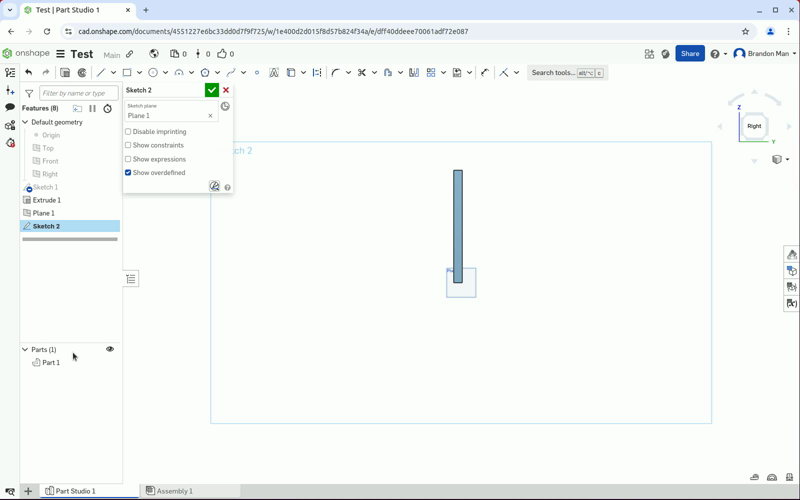
key(y)
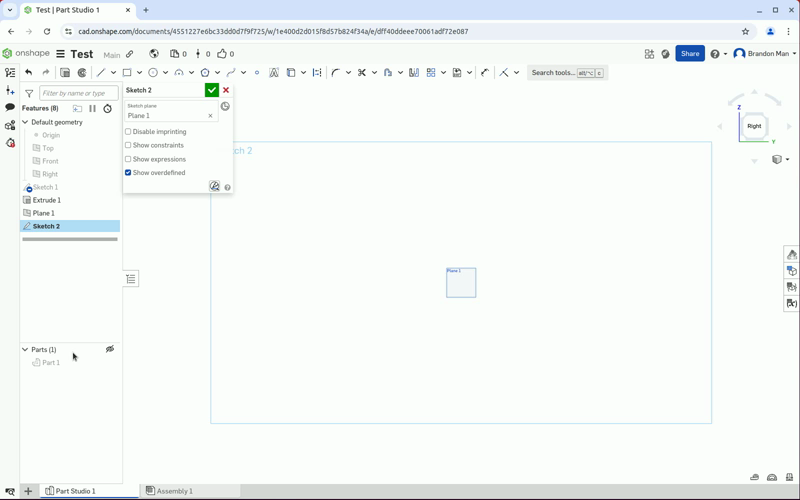
key(l)
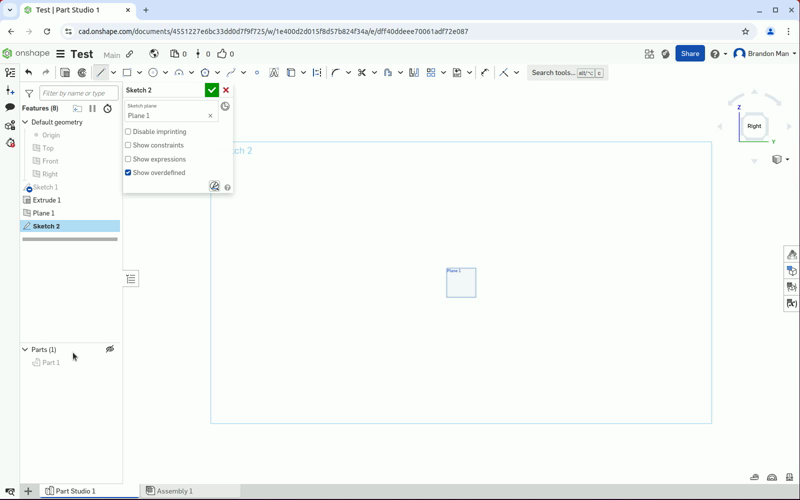
key_down(shift)
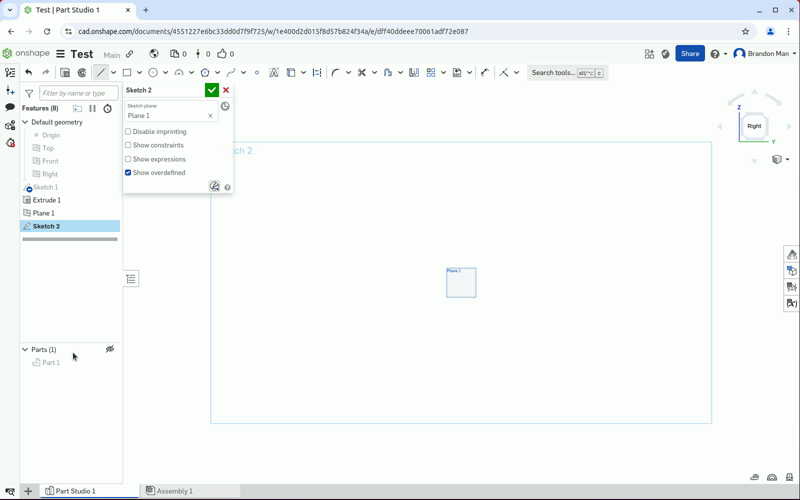
mouse_move(456, 180)
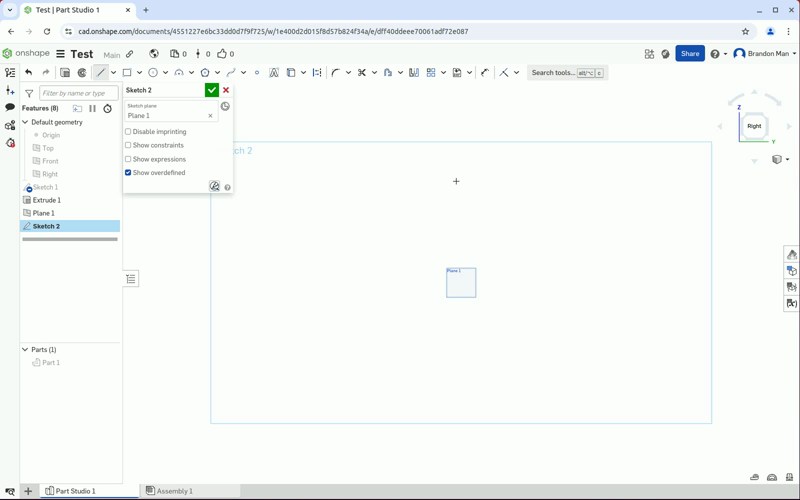
click(456, 180)
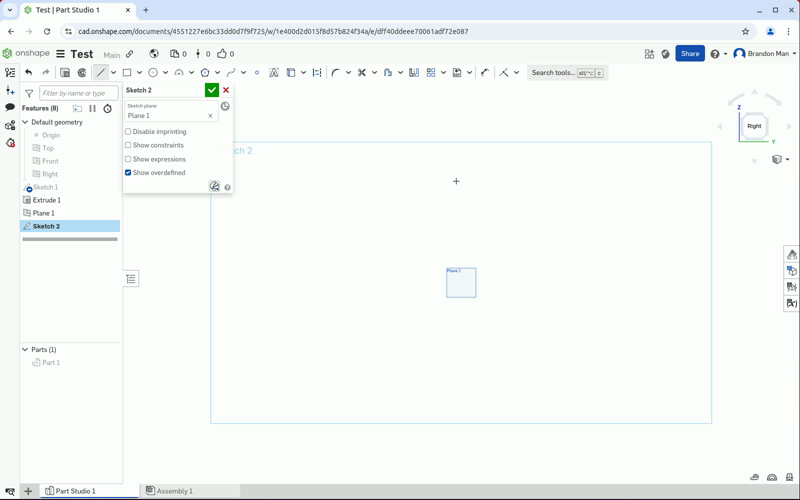
key_up(shift)
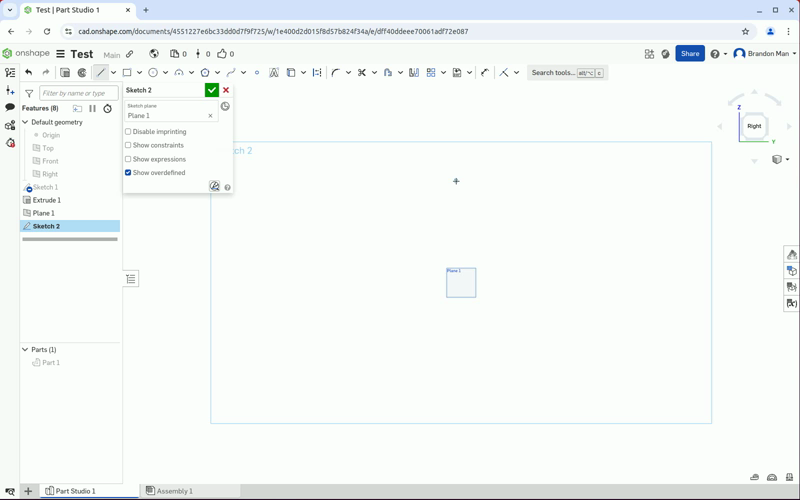
key_down(shift)
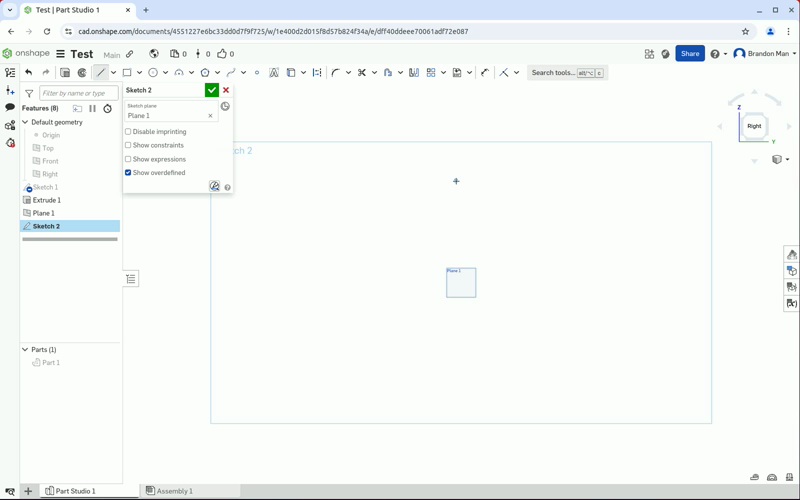
mouse_move(486, 180)
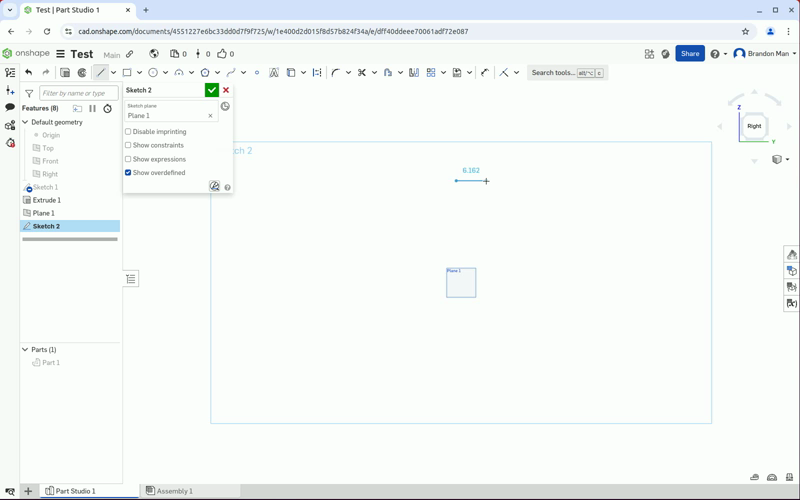
mouse_move(458, 180)
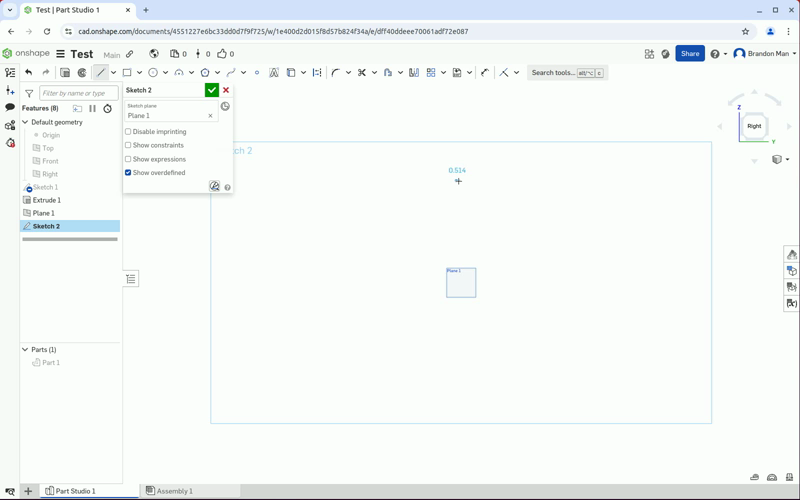
scroll(6)
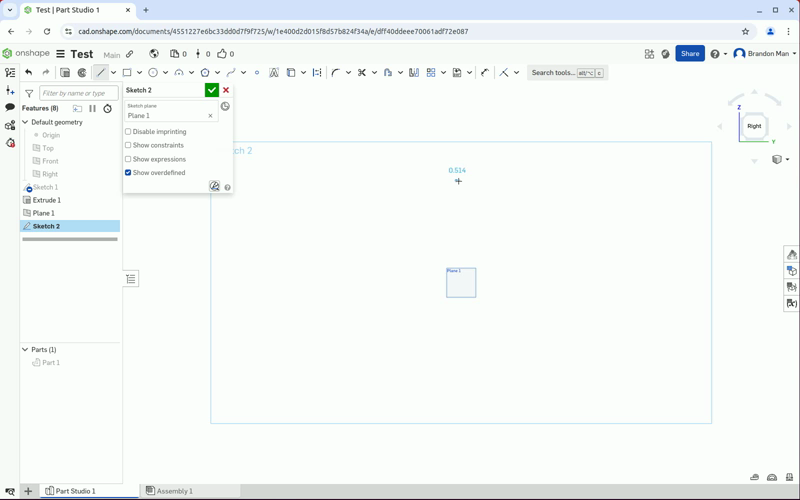
scroll(6)
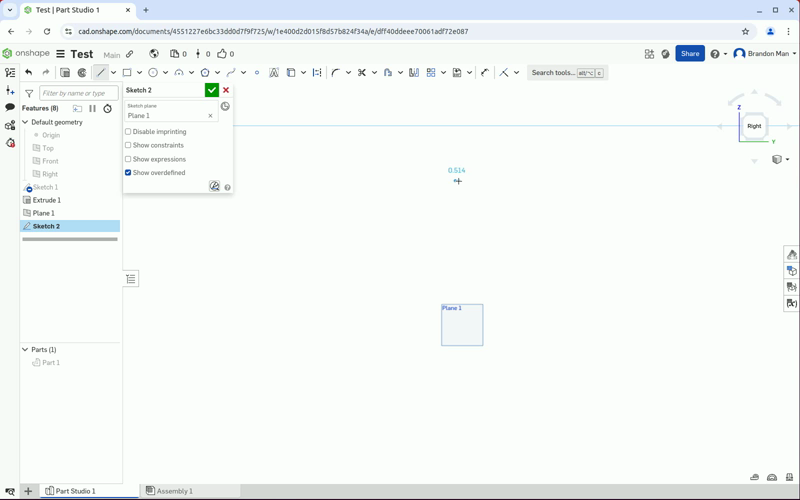
scroll(6)
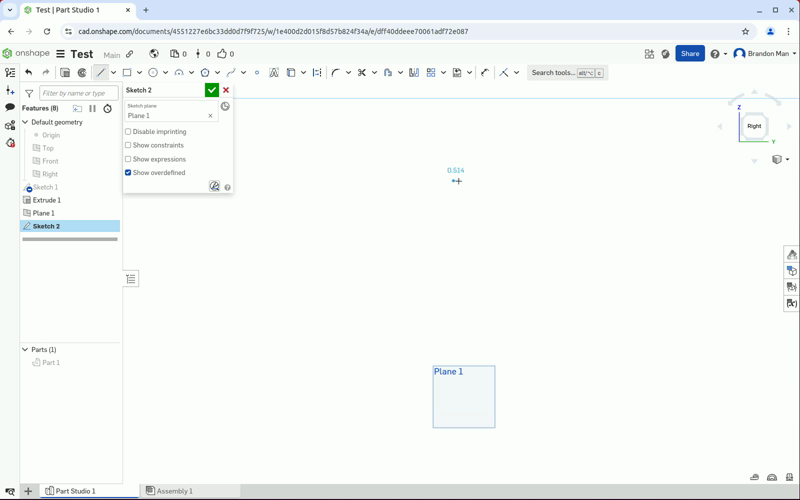
scroll(6)
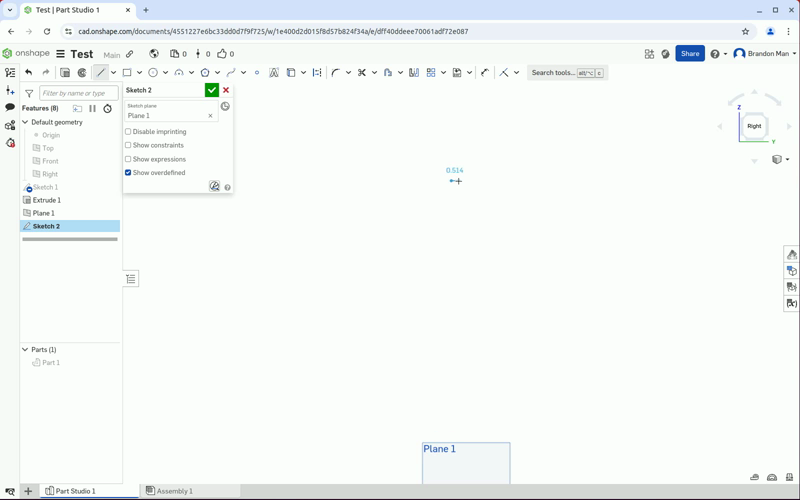
scroll(6)
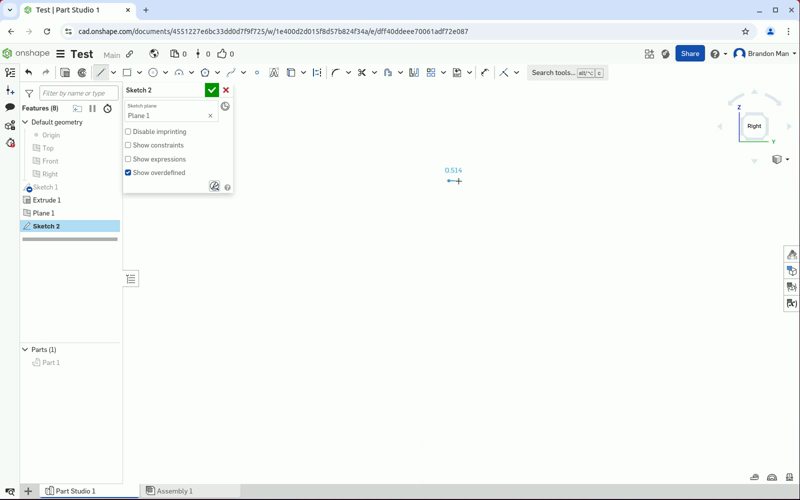
scroll(6)
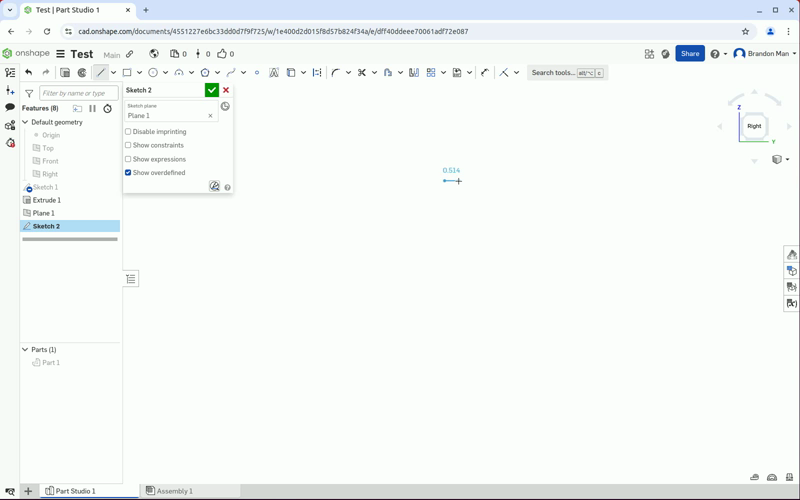
scroll(6)
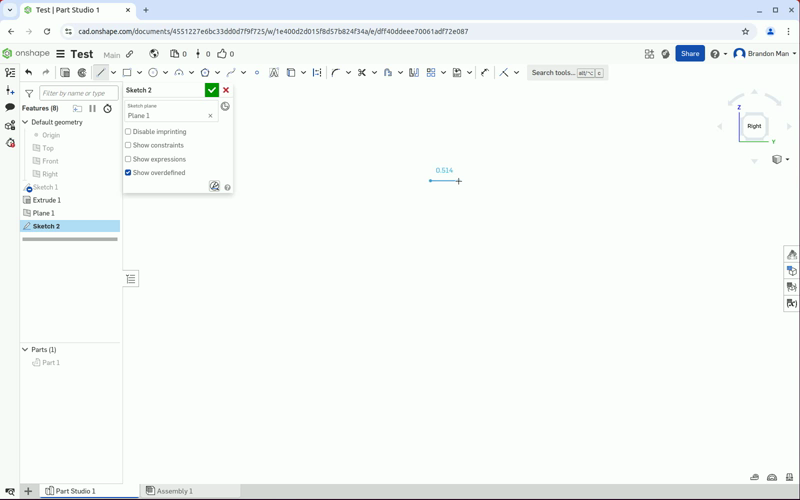
click(458, 180)
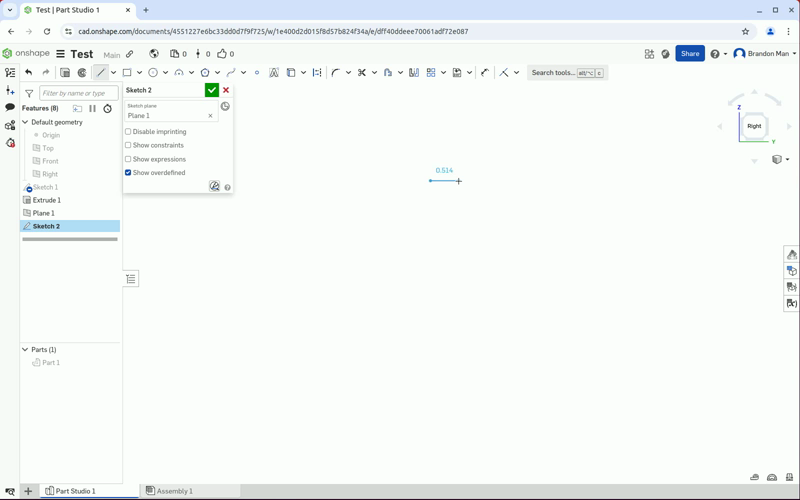
scroll(-6)
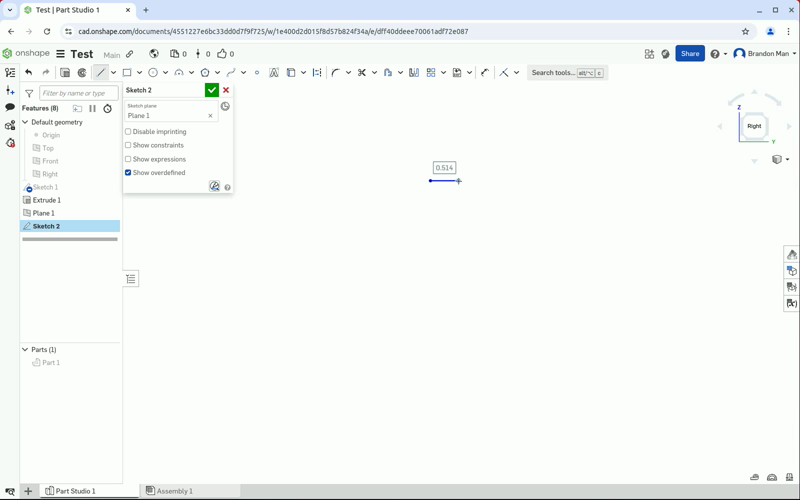
scroll(-6)
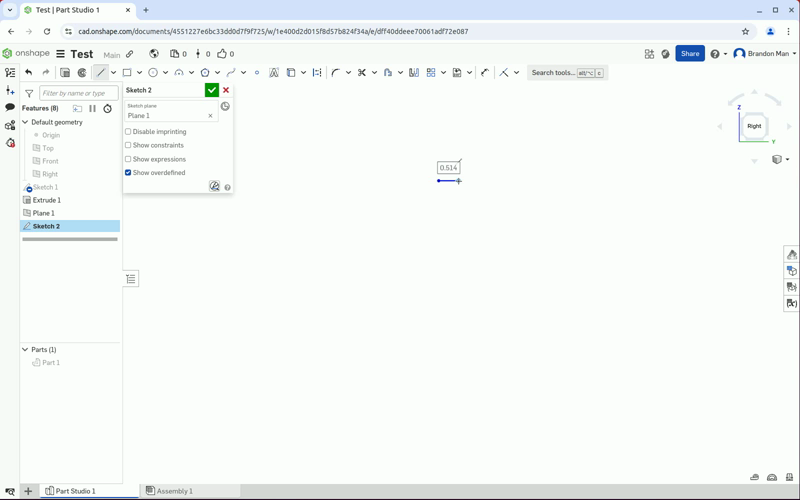
scroll(-6)
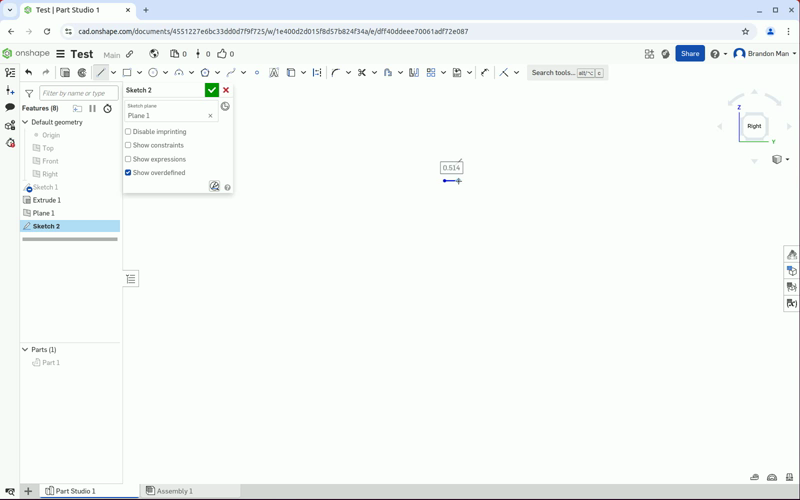
scroll(-6)
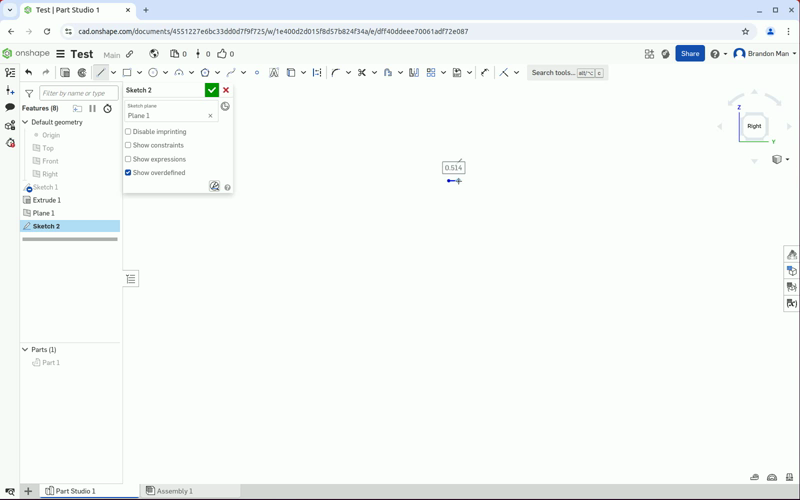
scroll(-6)
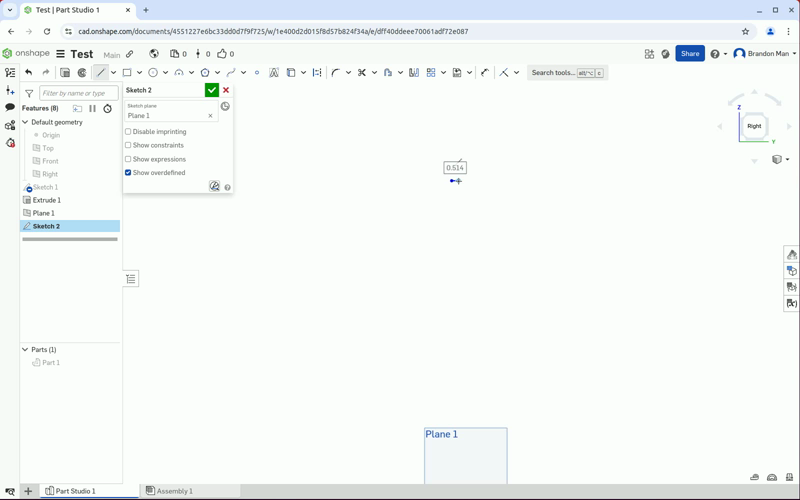
scroll(-6)
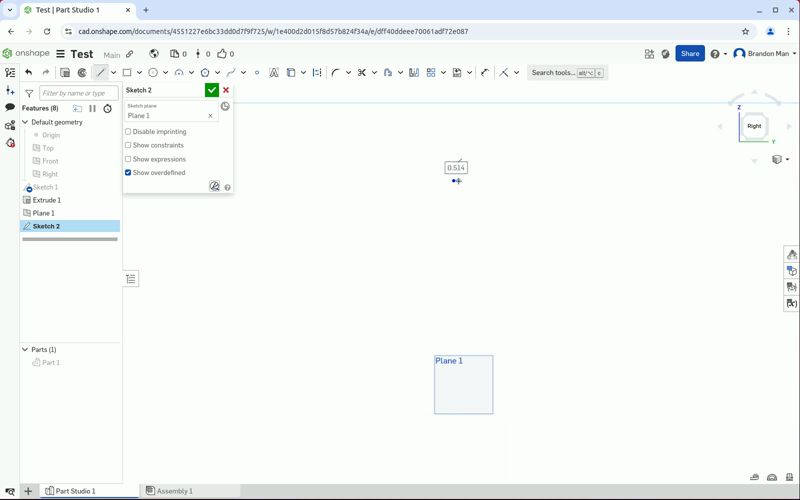
scroll(-6)
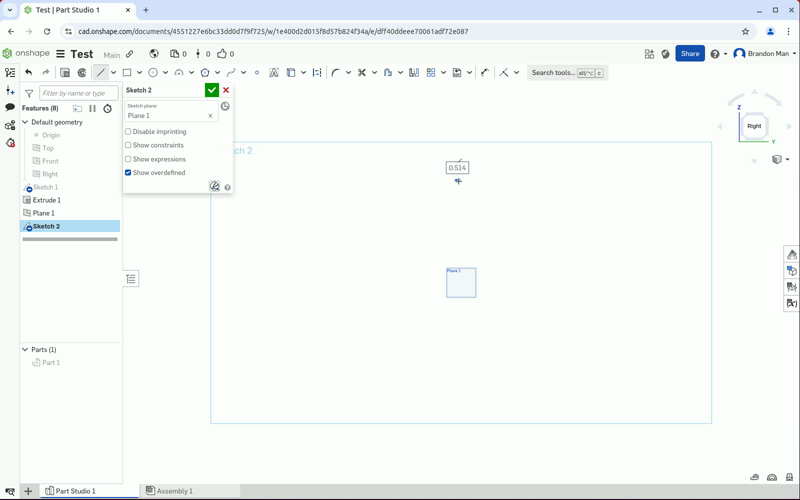
key_up(shift)
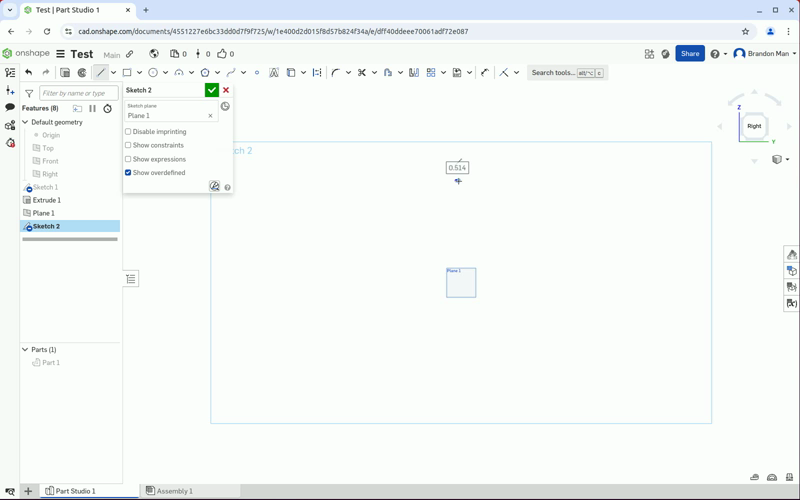
key_down(shift)
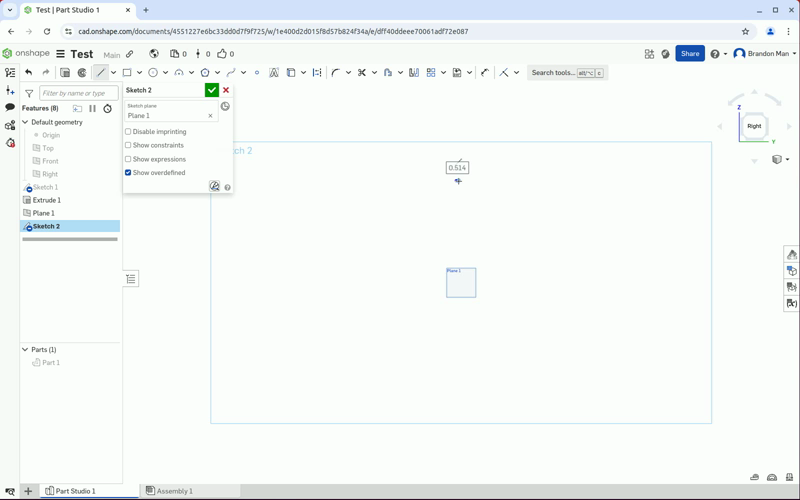
mouse_move(489, 180)
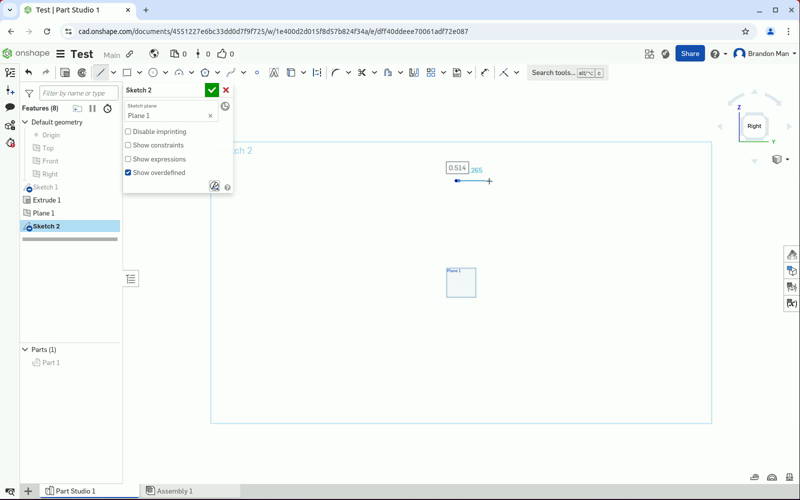
mouse_move(458, 172)
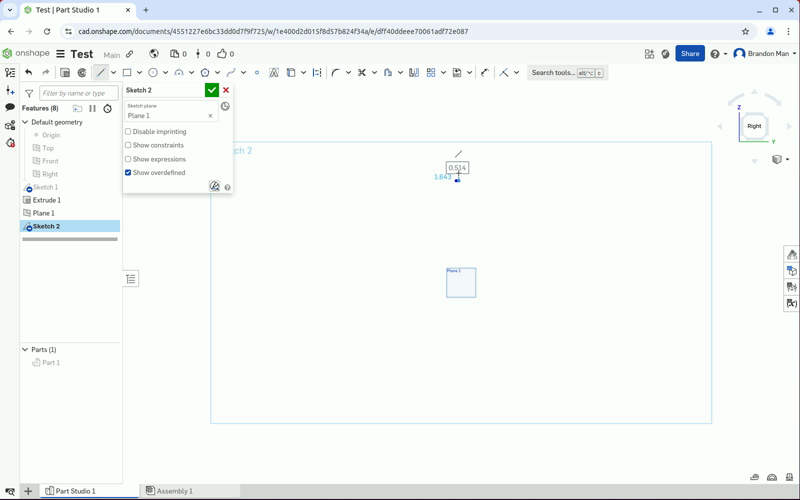
click(458, 172)
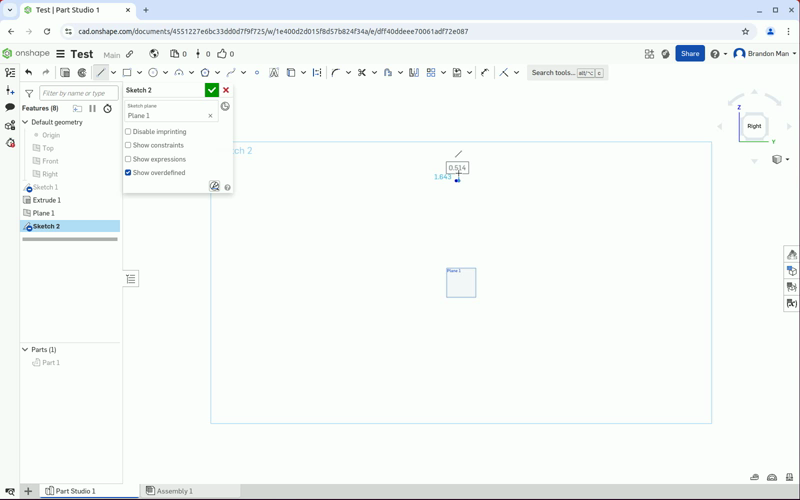
key_up(shift)
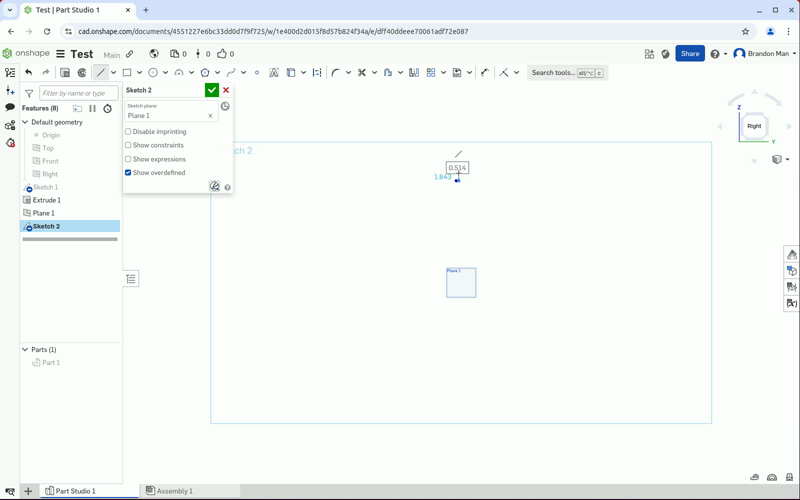
key_down(shift)
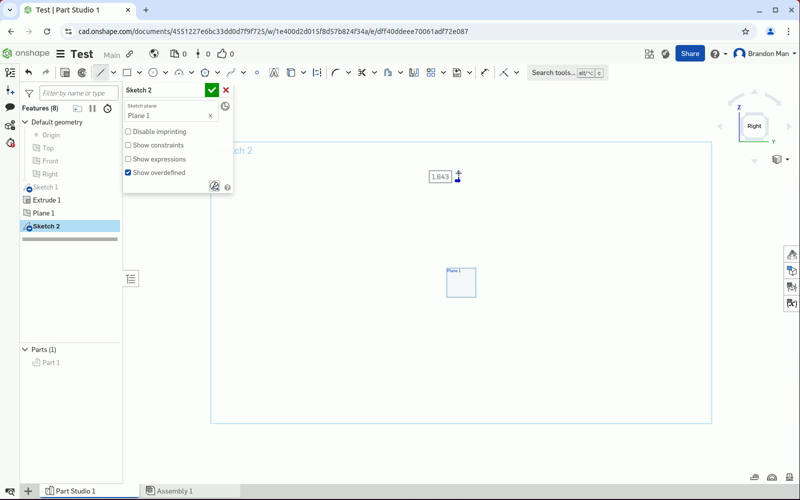
mouse_move(489, 172)
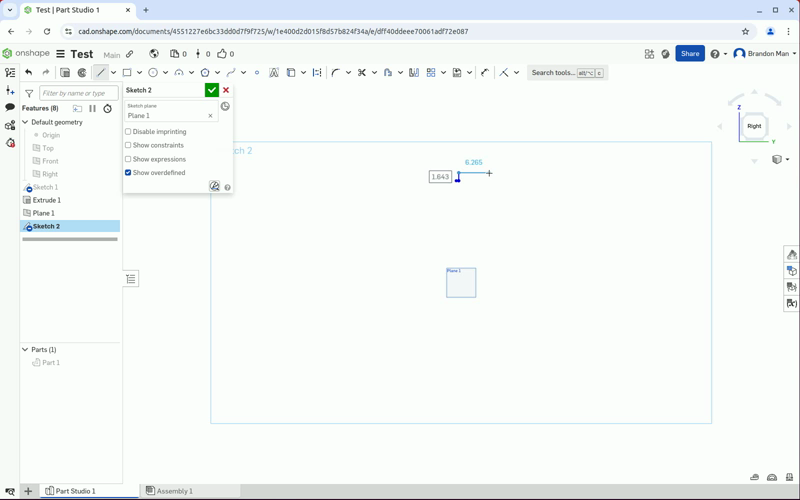
mouse_move(456, 172)
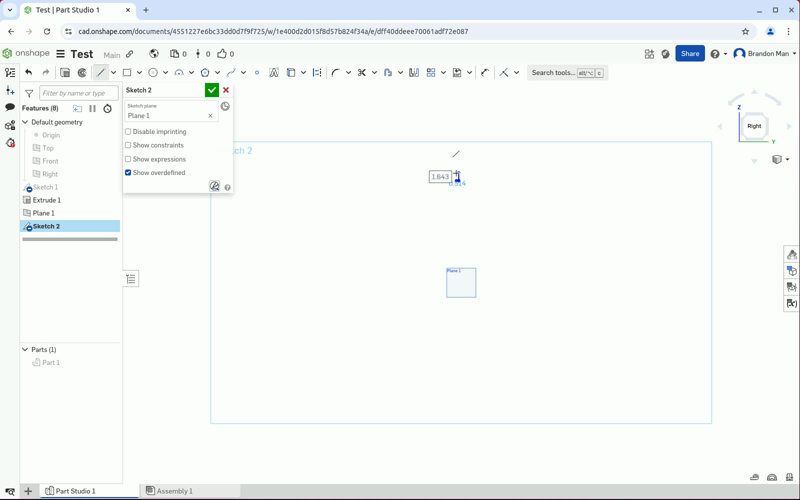
scroll(6)
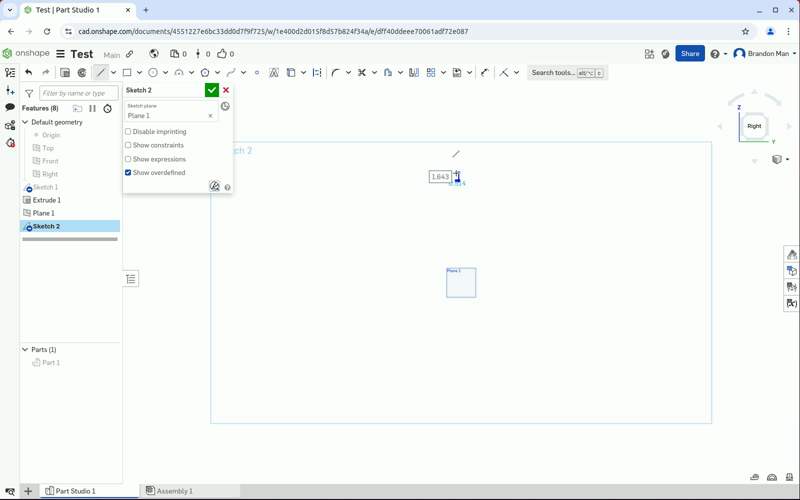
scroll(6)
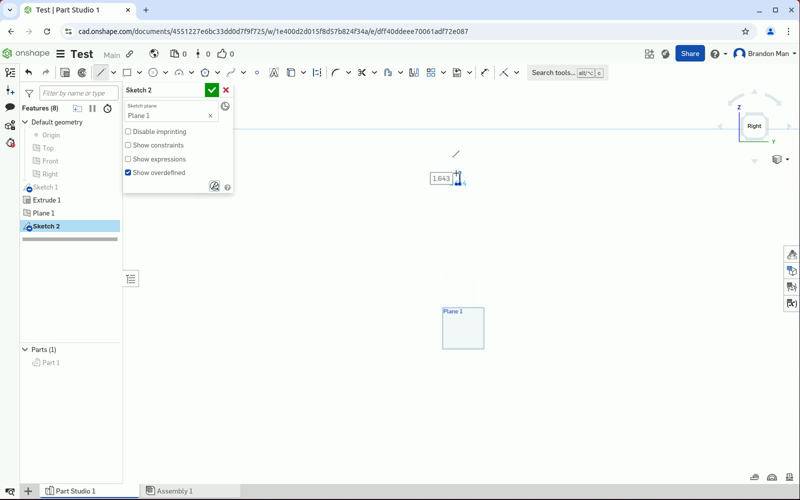
scroll(6)
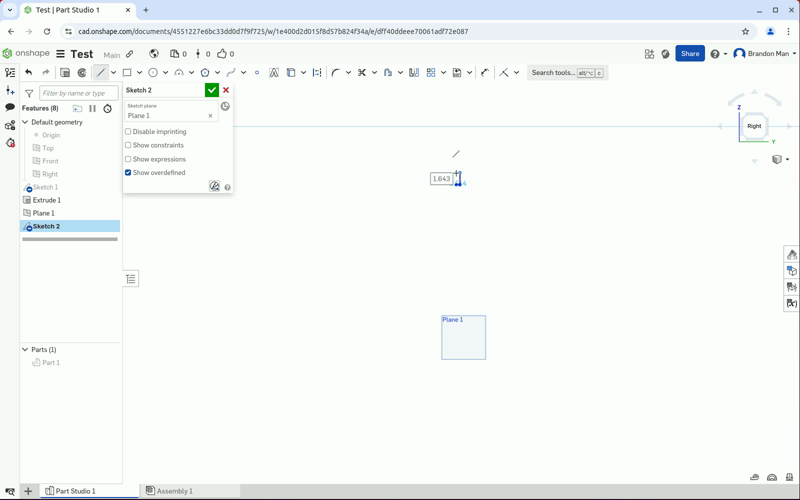
scroll(6)
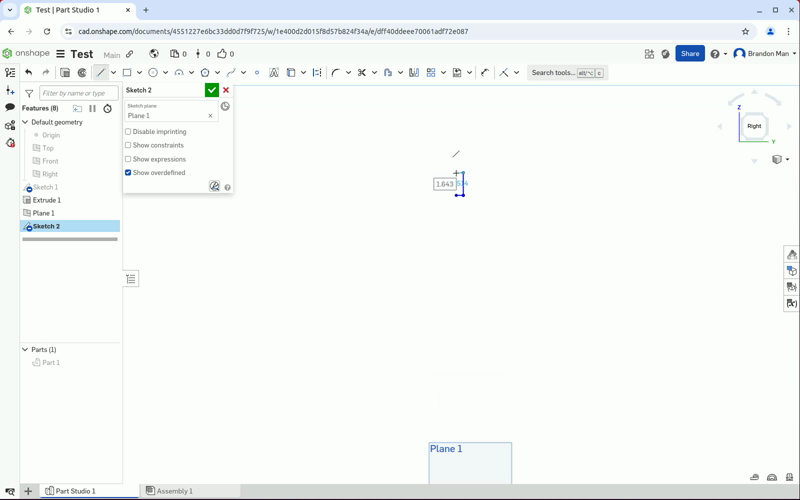
scroll(6)
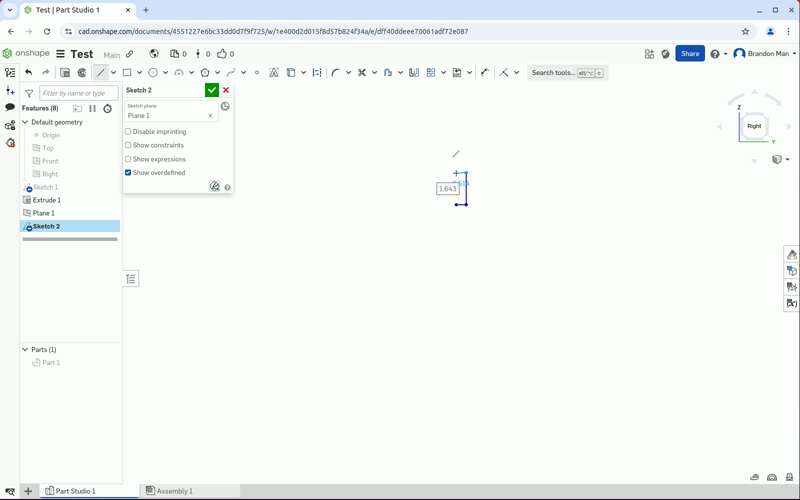
scroll(6)
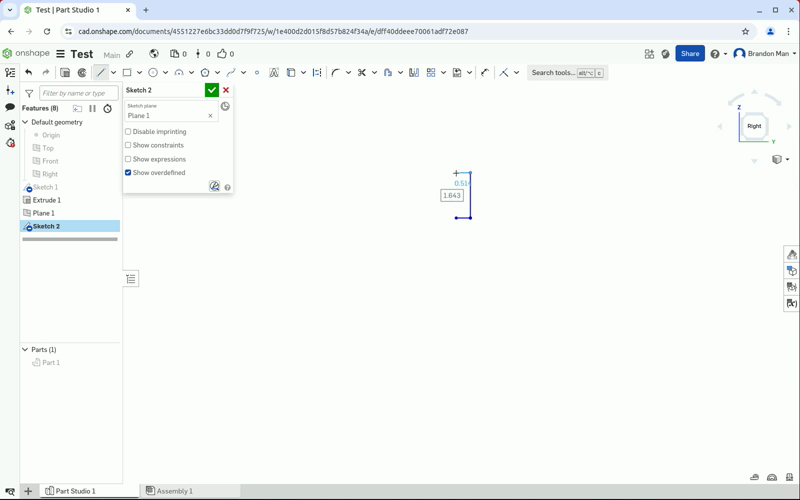
scroll(6)
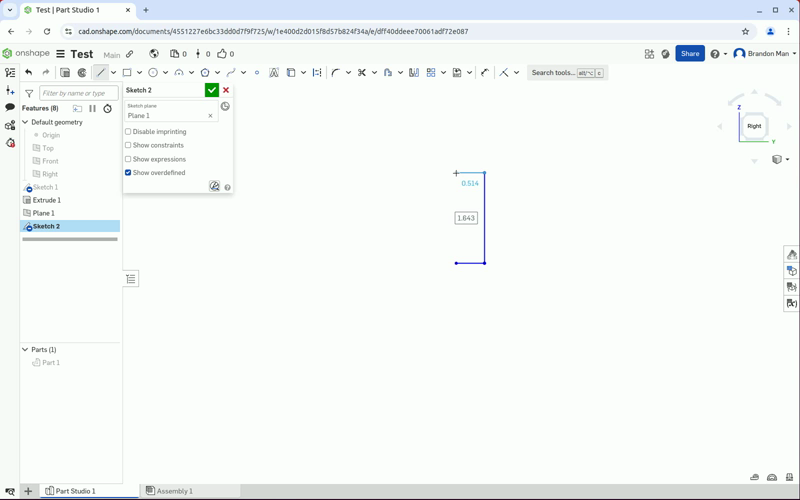
click(456, 172)
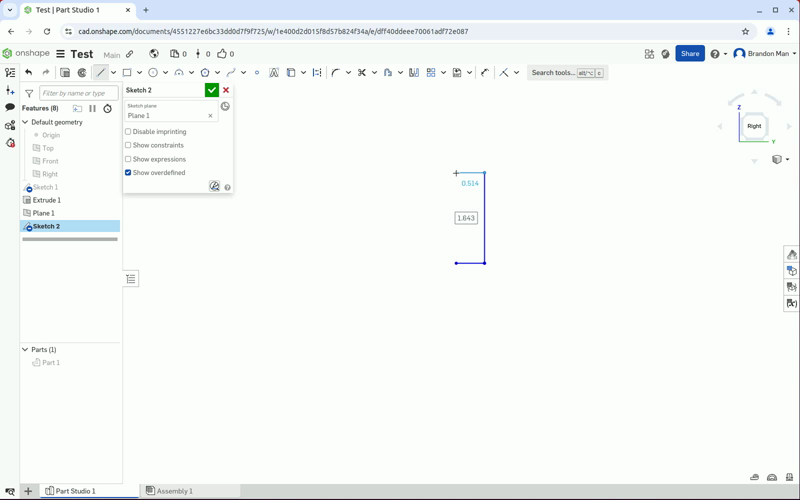
scroll(-6)
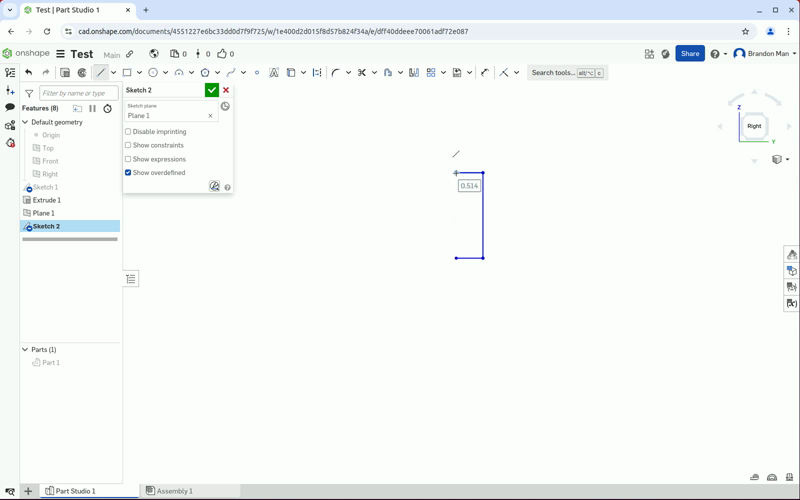
scroll(-6)
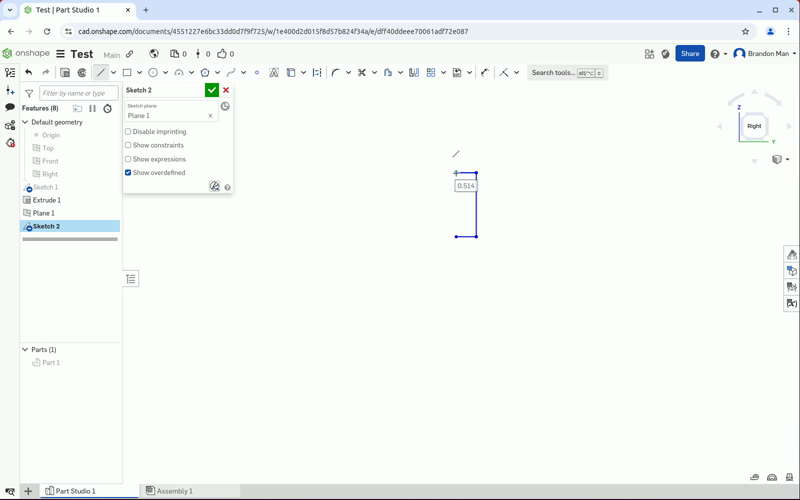
scroll(-6)
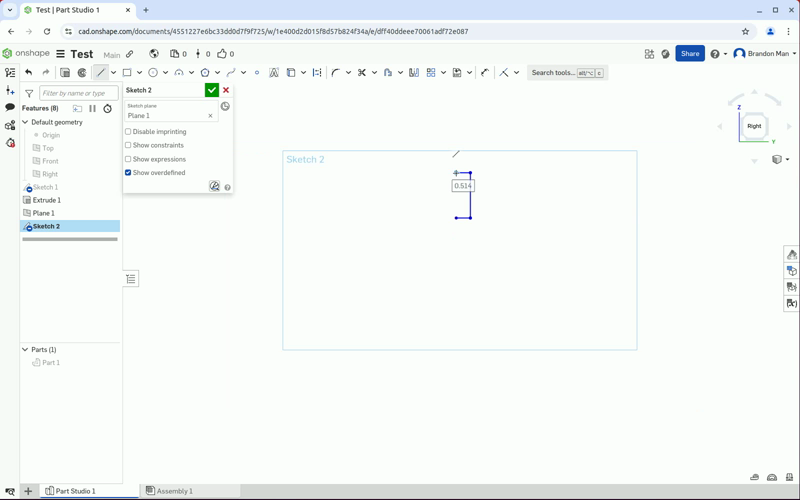
scroll(-6)
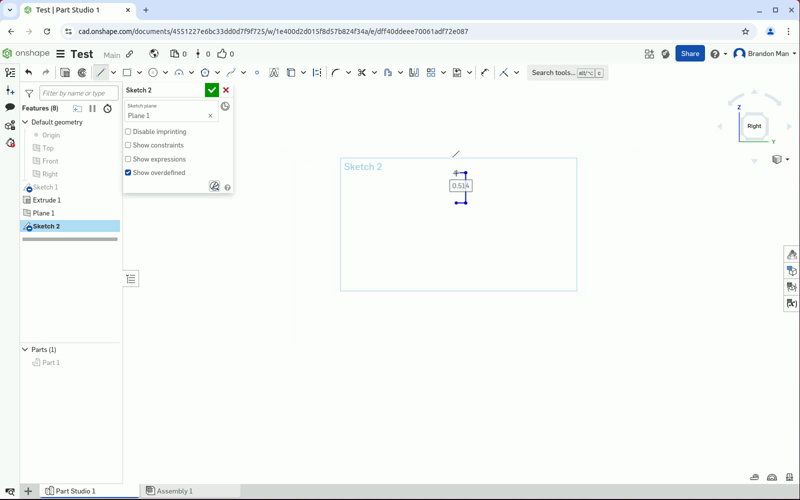
scroll(-6)
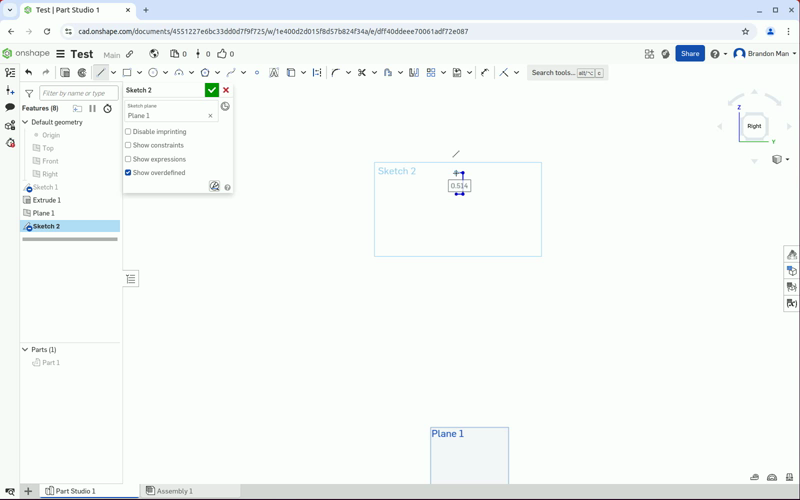
scroll(-6)
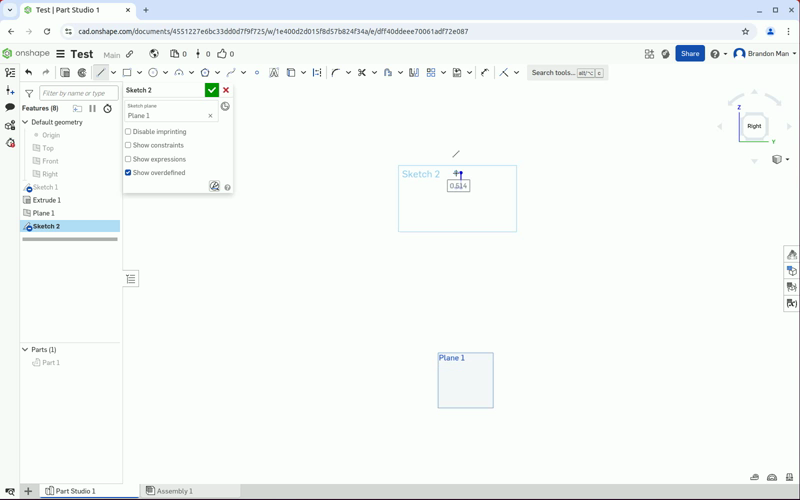
scroll(-6)
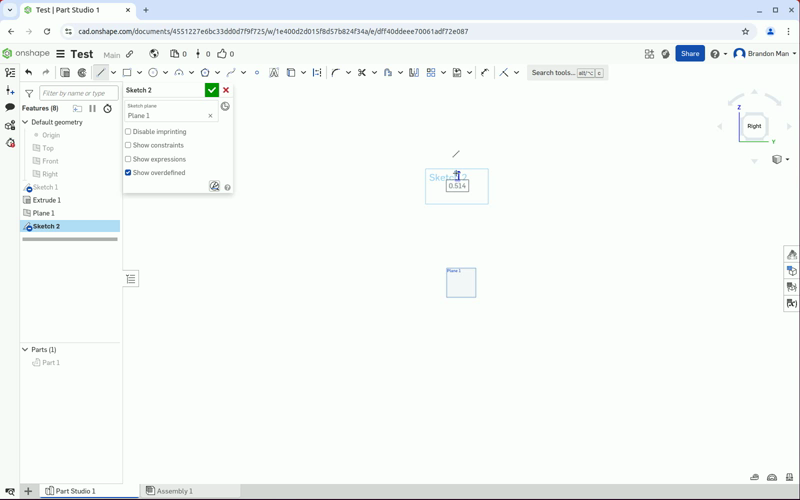
key_up(shift)
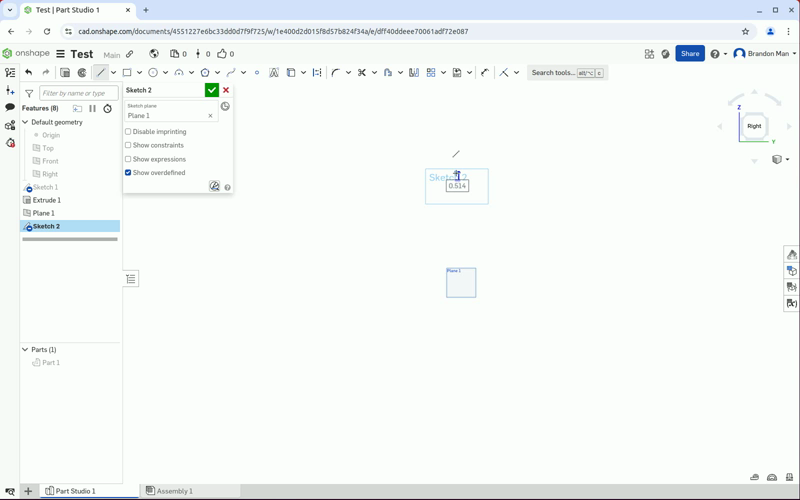
mouse_move(486, 172)
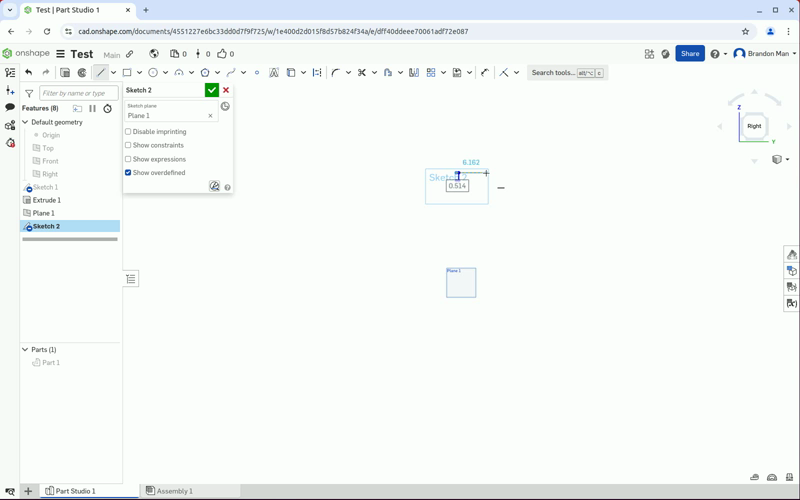
key_down(shift)
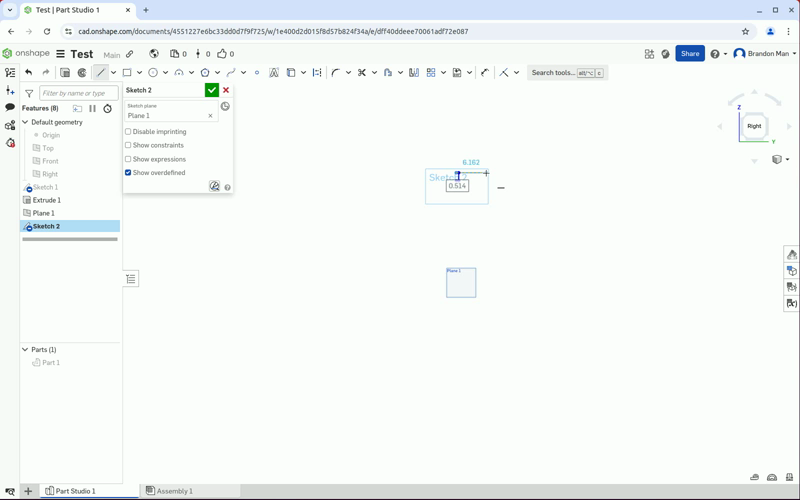
mouse_move(456, 180)
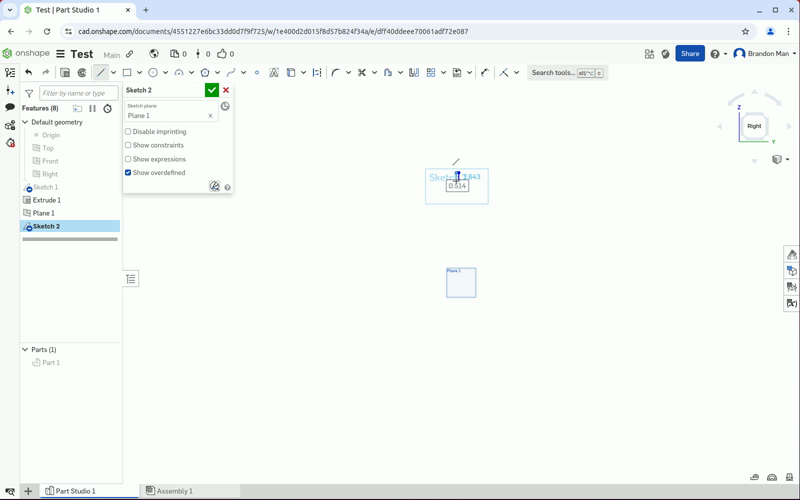
scroll(6)
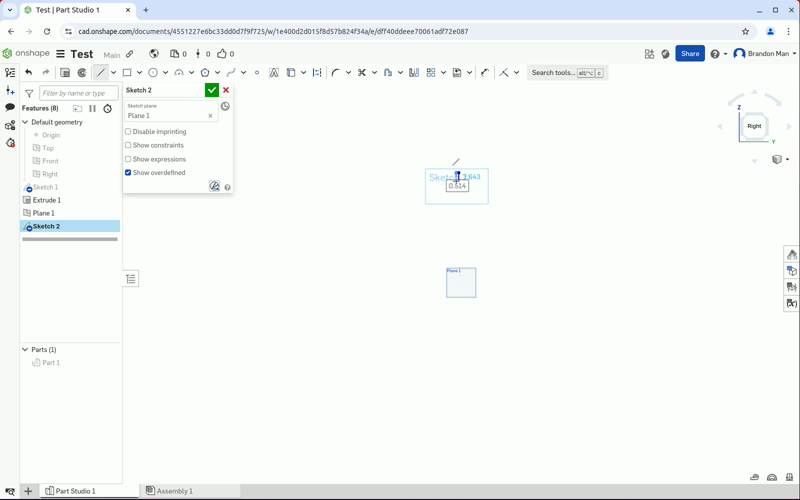
scroll(6)
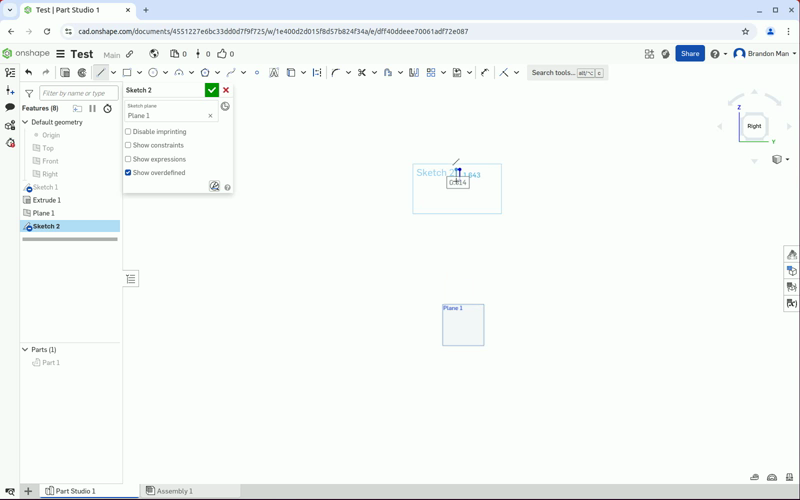
scroll(6)
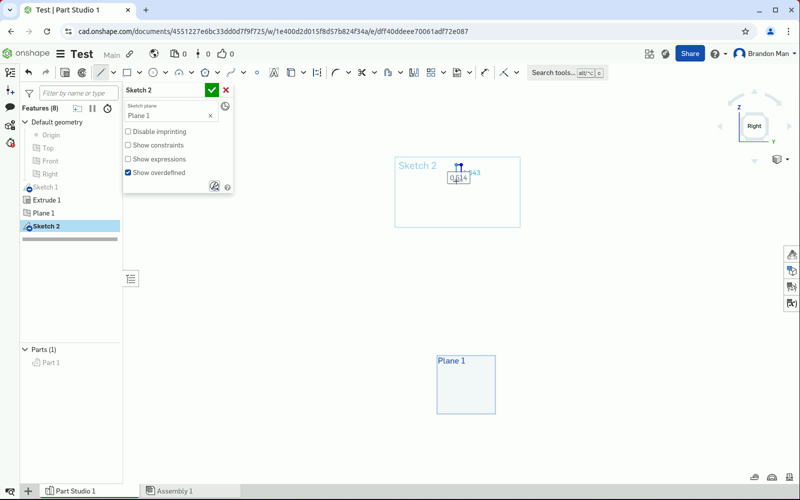
scroll(6)
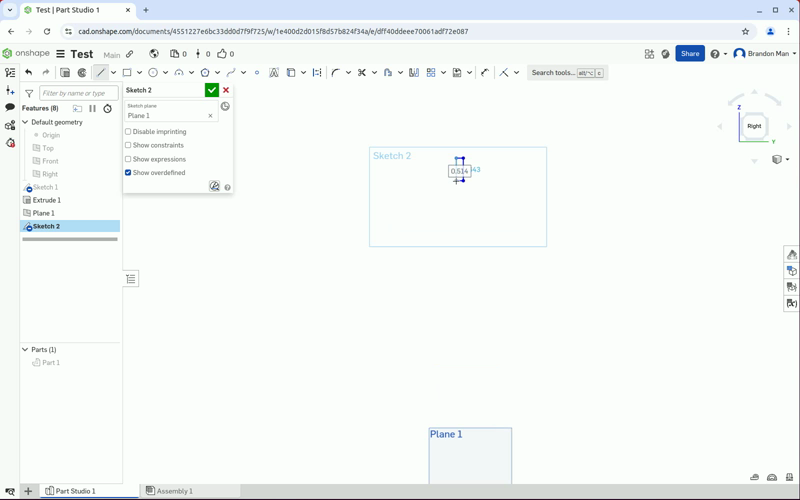
scroll(6)
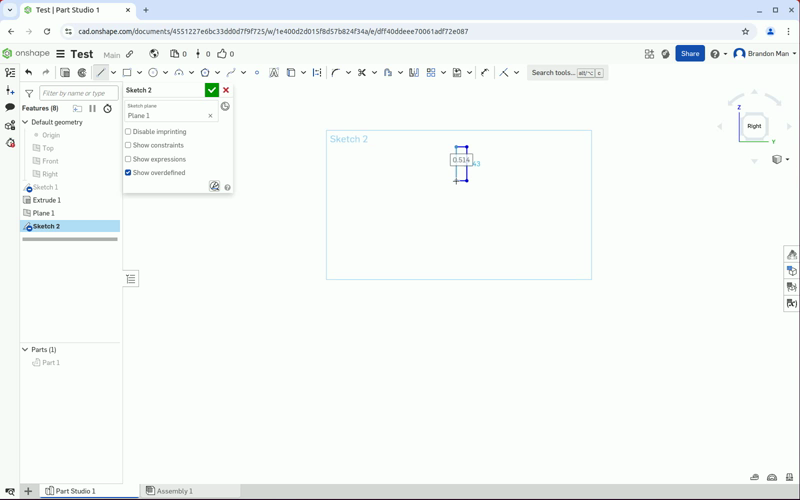
scroll(6)
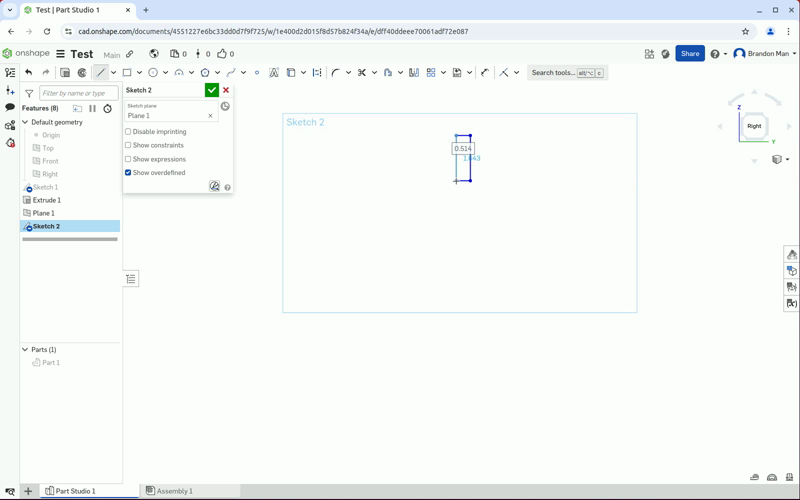
scroll(6)
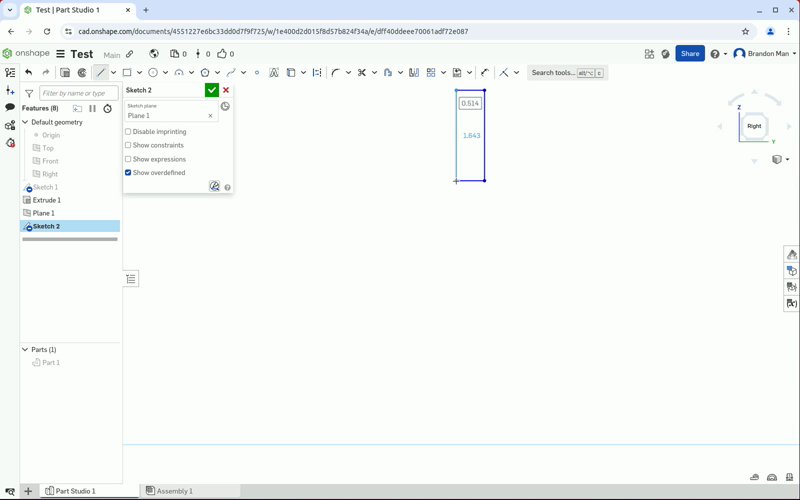
key_up(shift)
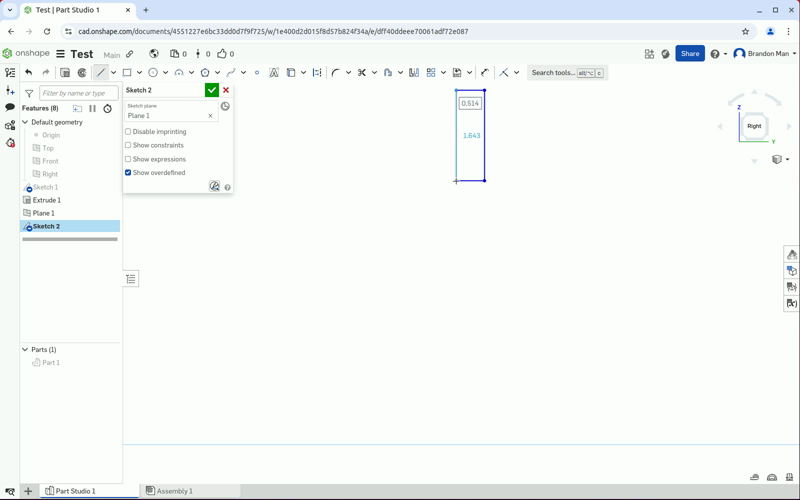
click(456, 180)
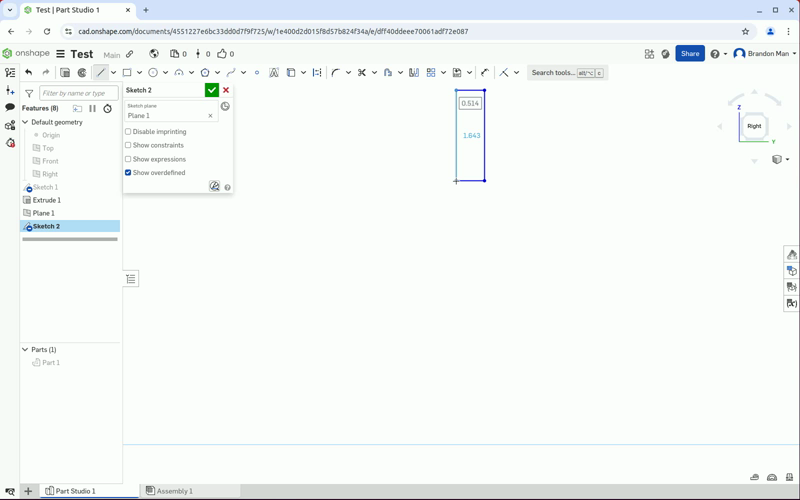
scroll(-6)
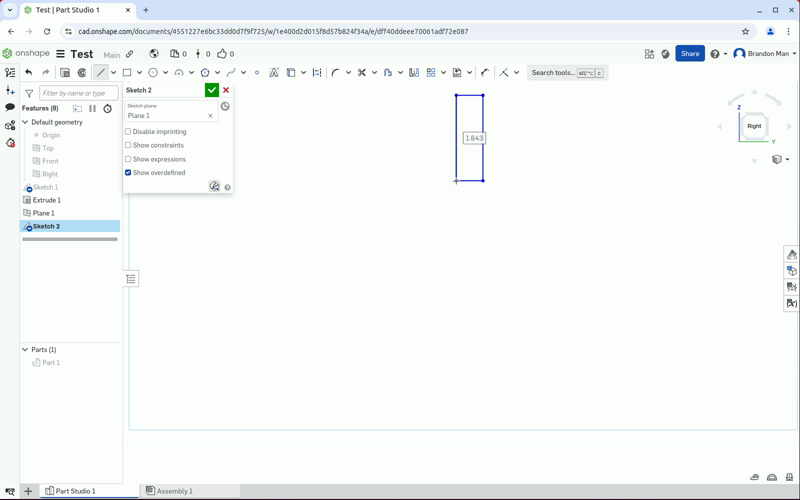
scroll(-6)
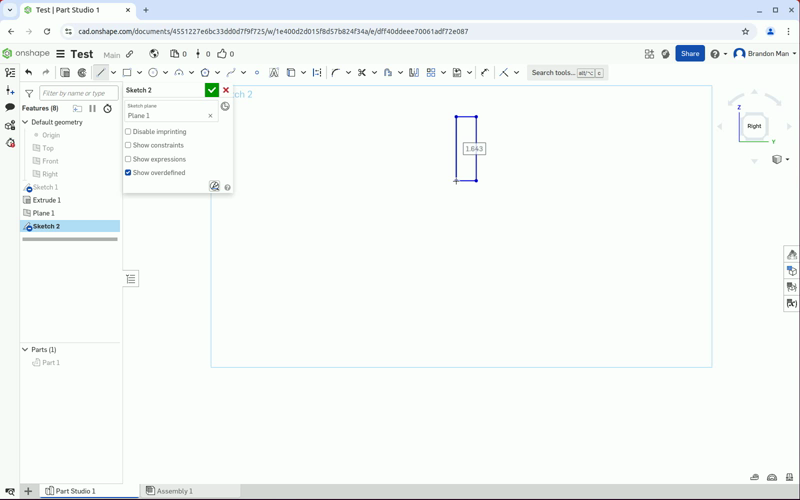
scroll(-6)
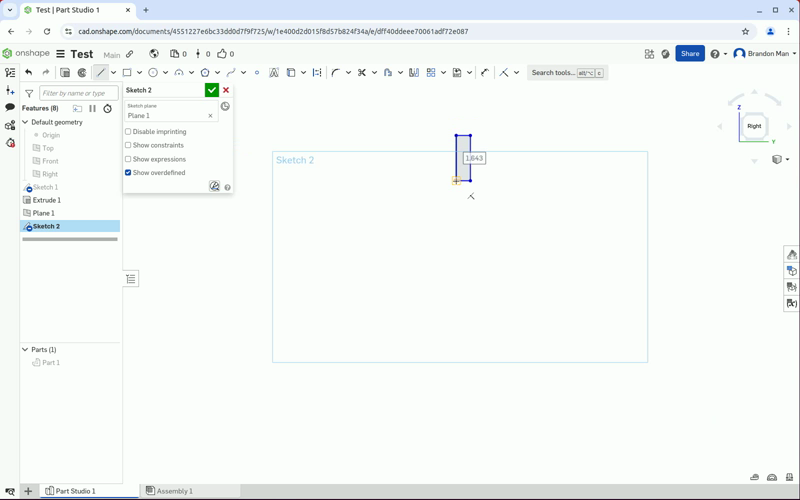
scroll(-6)
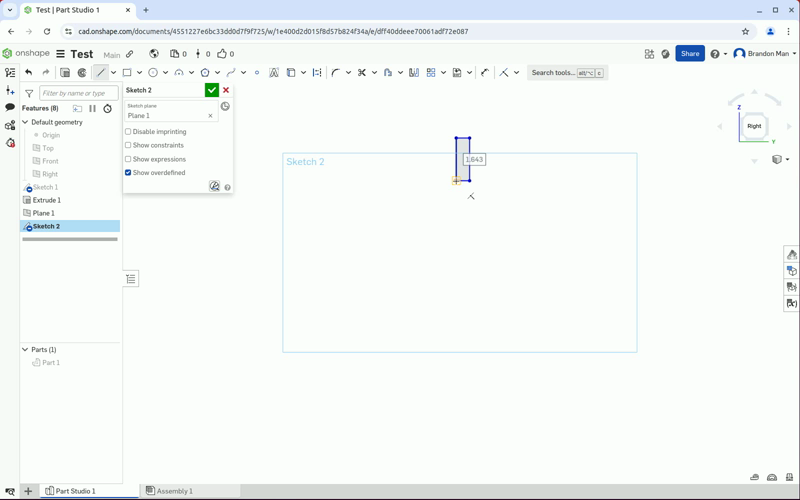
scroll(-6)
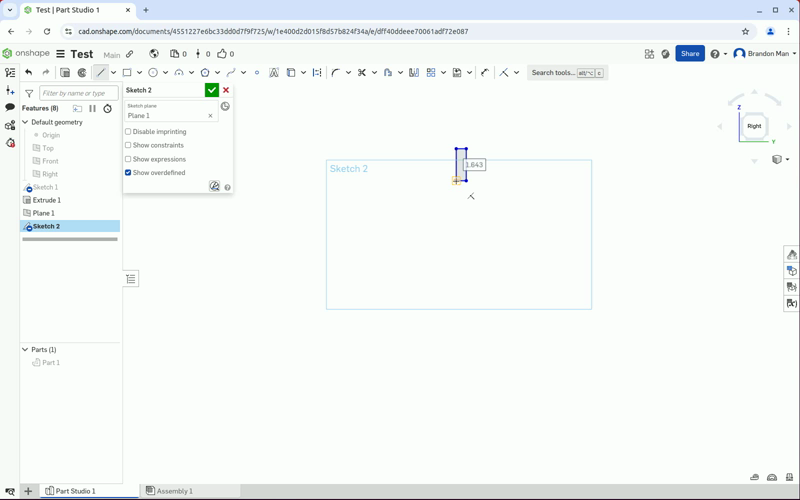
scroll(-6)
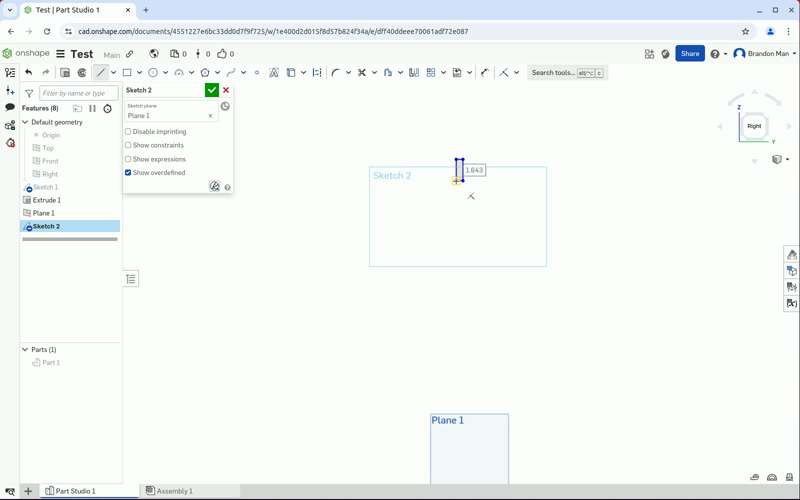
scroll(-6)
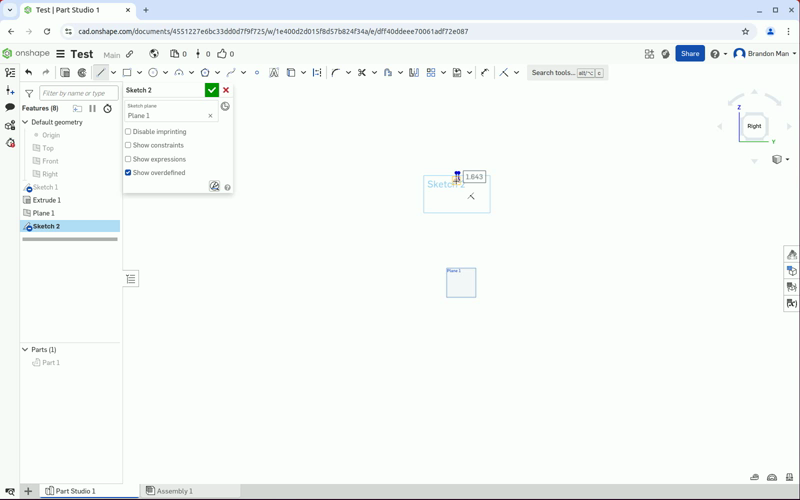
key(esc)
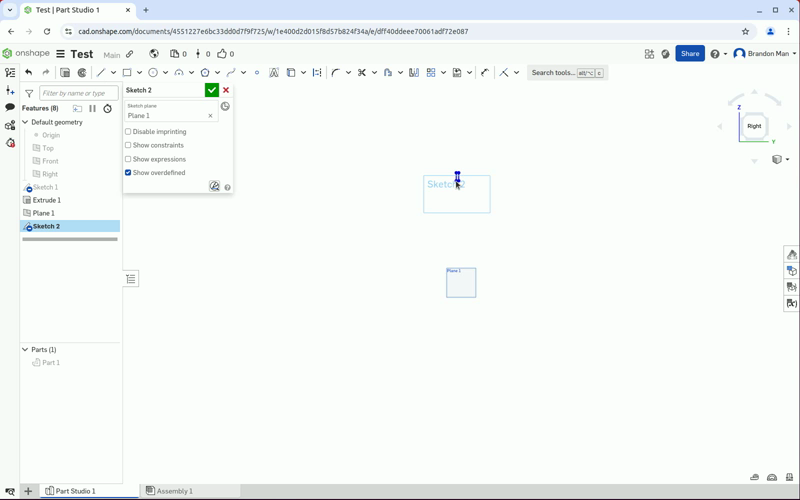
mouse_move(456, 175)
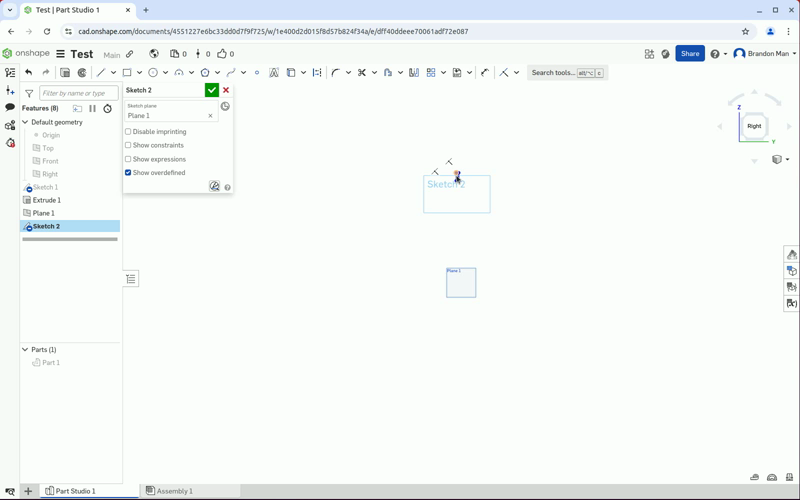
scroll(6)
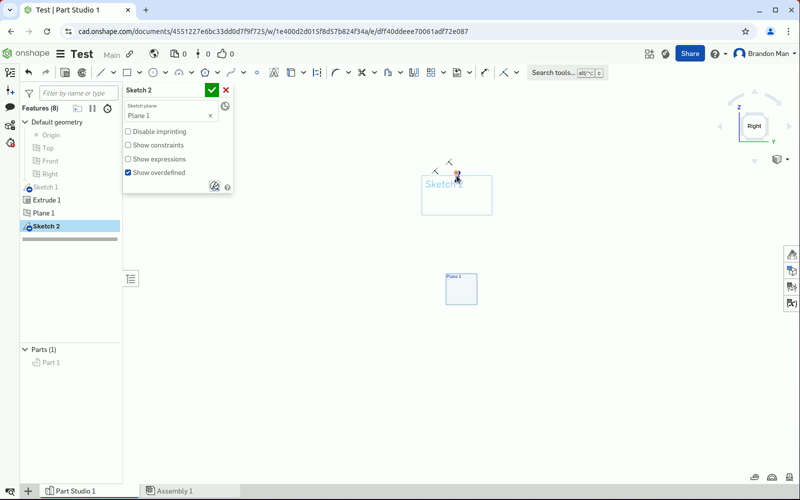
scroll(6)
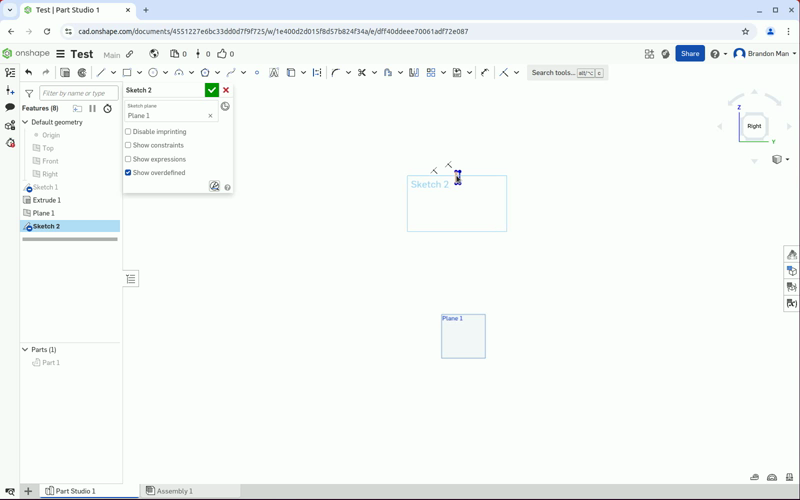
scroll(6)
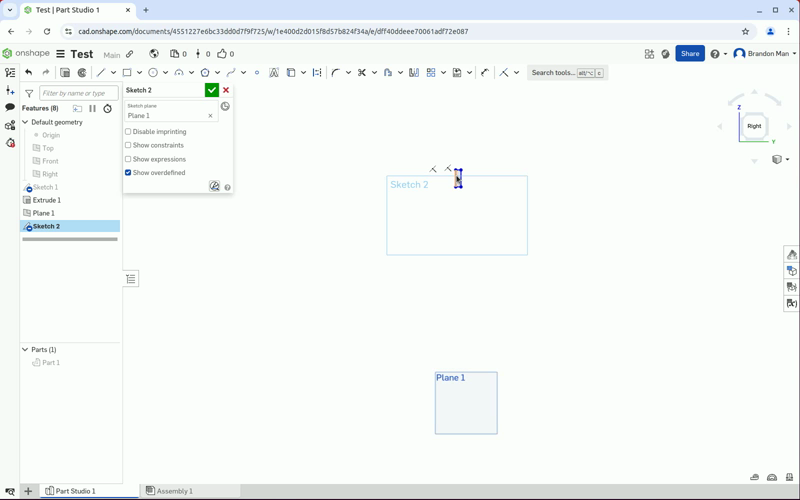
scroll(6)
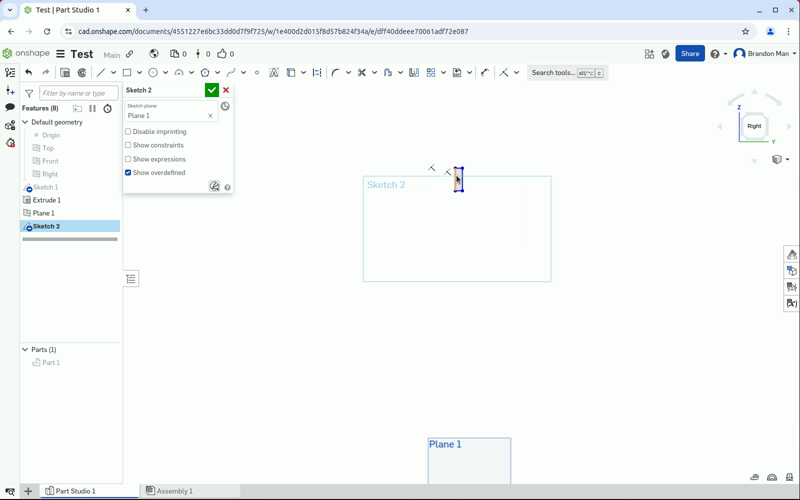
scroll(6)
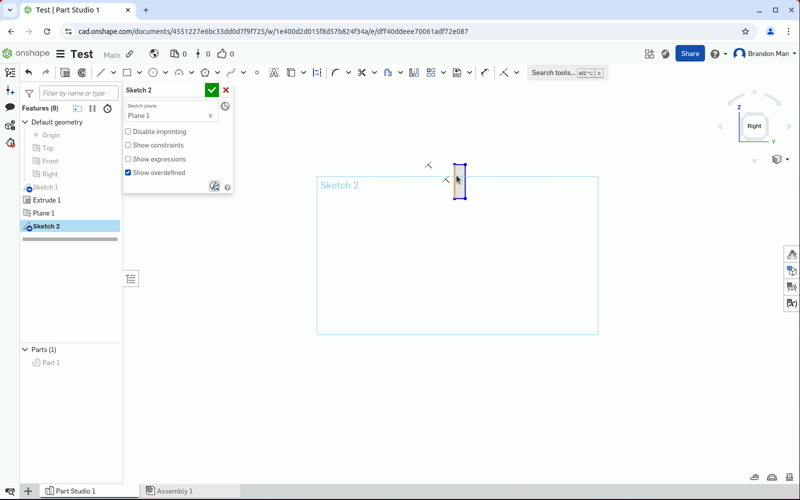
scroll(6)
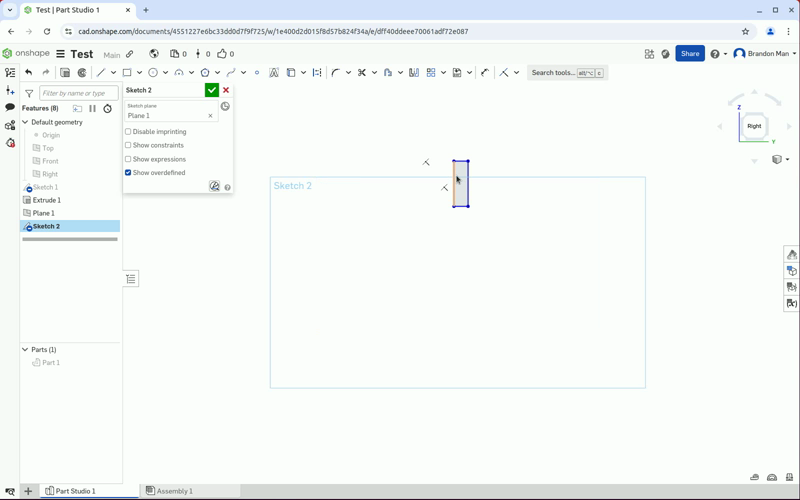
scroll(6)
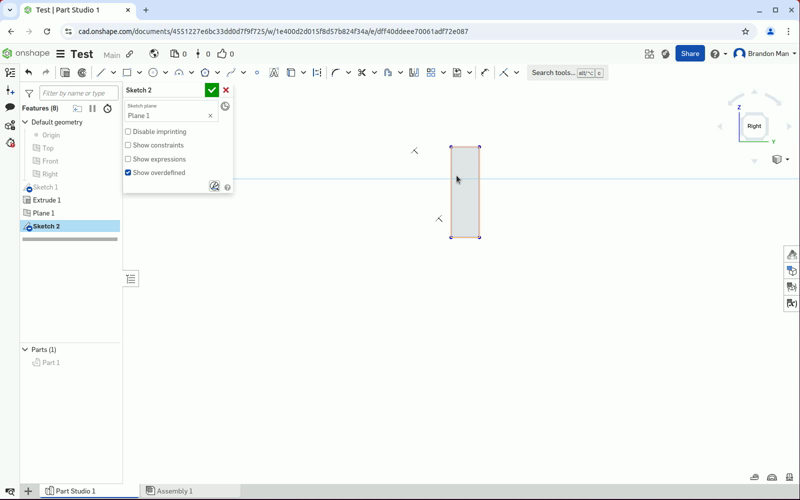
click(456, 175)
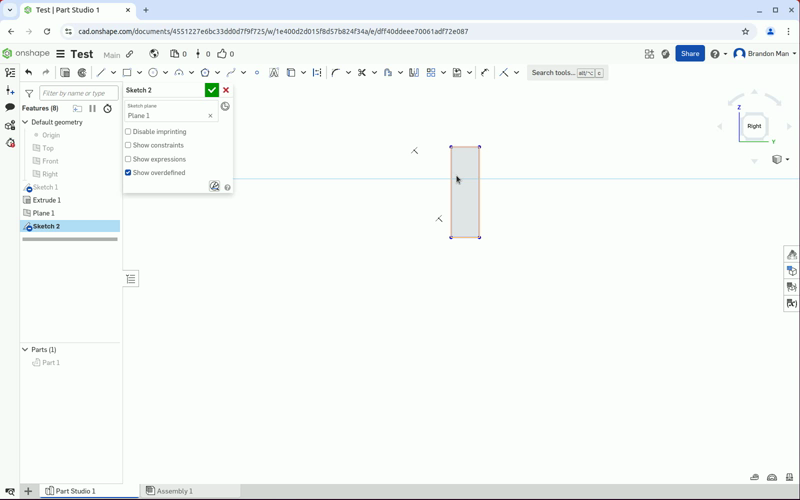
scroll(-6)
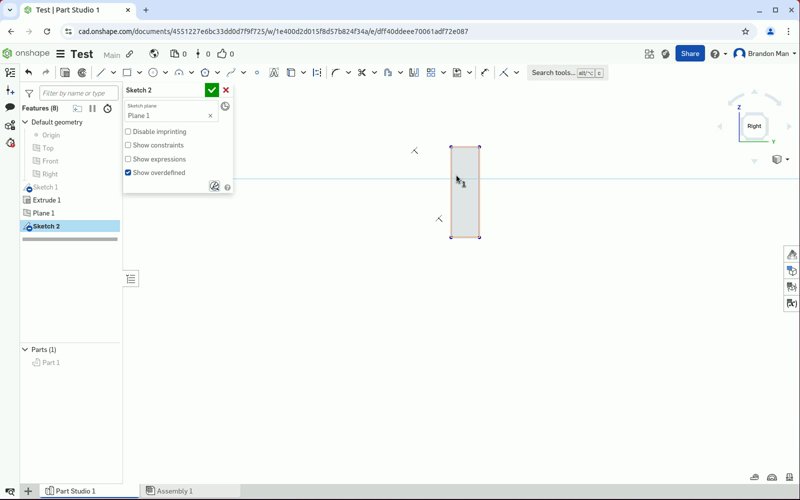
scroll(-6)
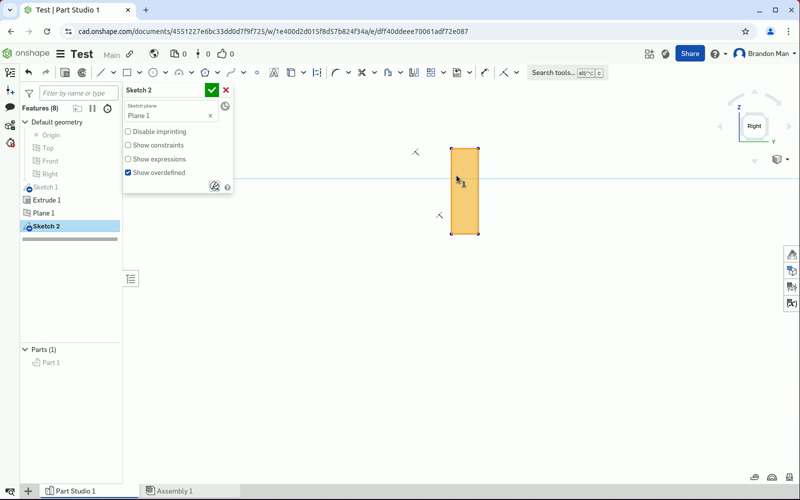
scroll(-6)
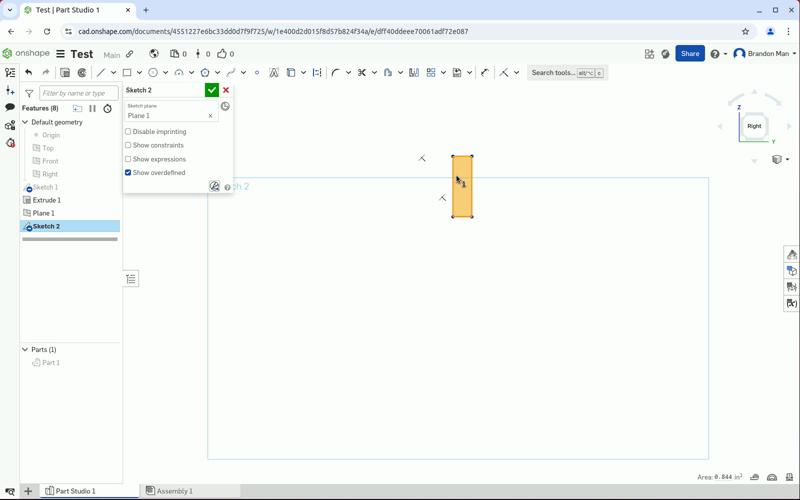
scroll(-6)
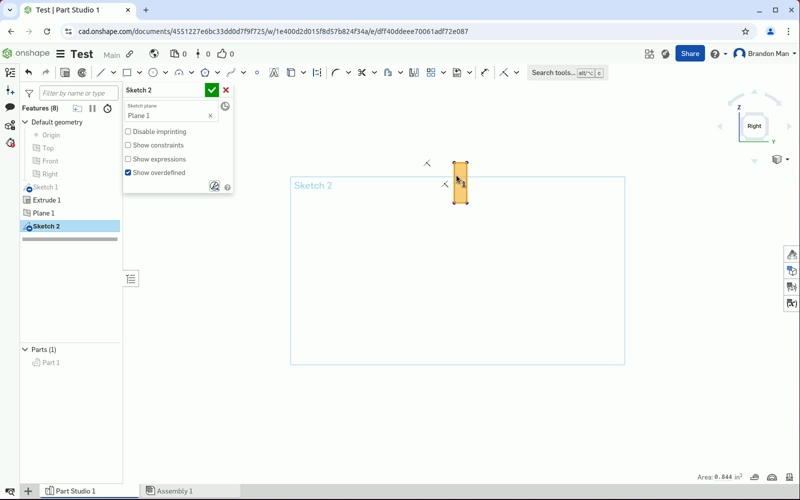
scroll(-6)
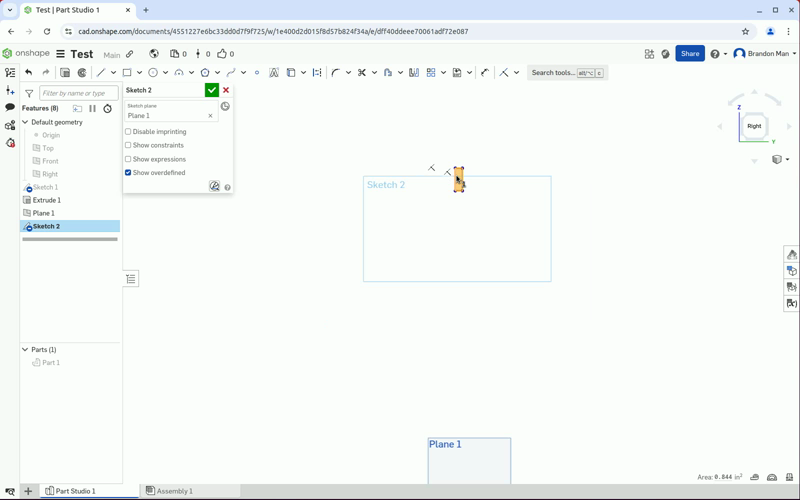
scroll(-6)
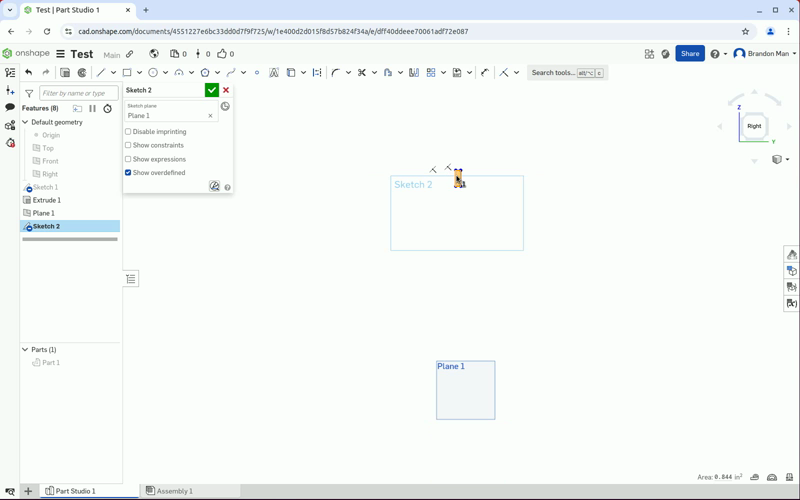
scroll(-6)
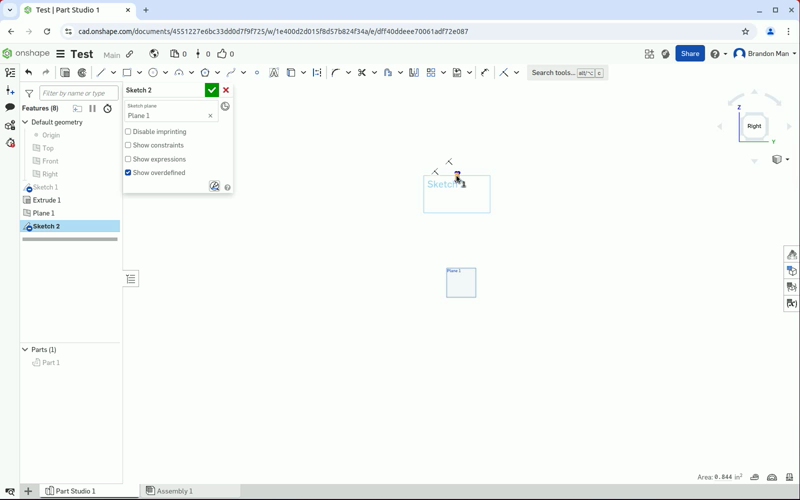
mouse_move(73, 352)
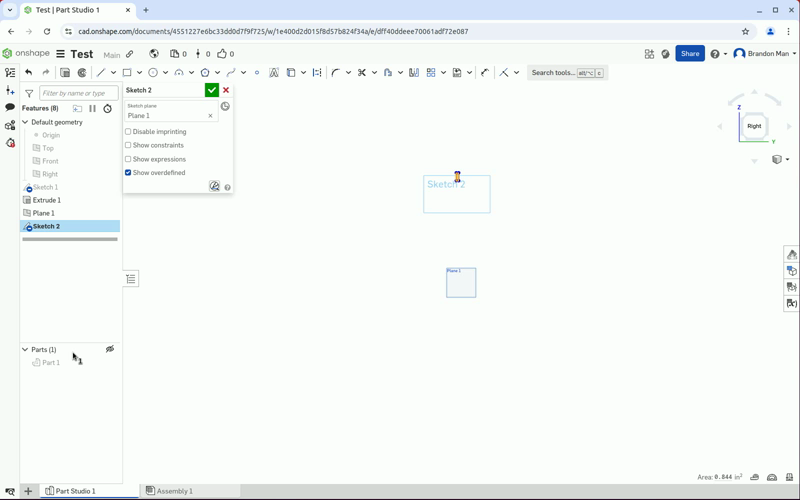
key(shift+y)
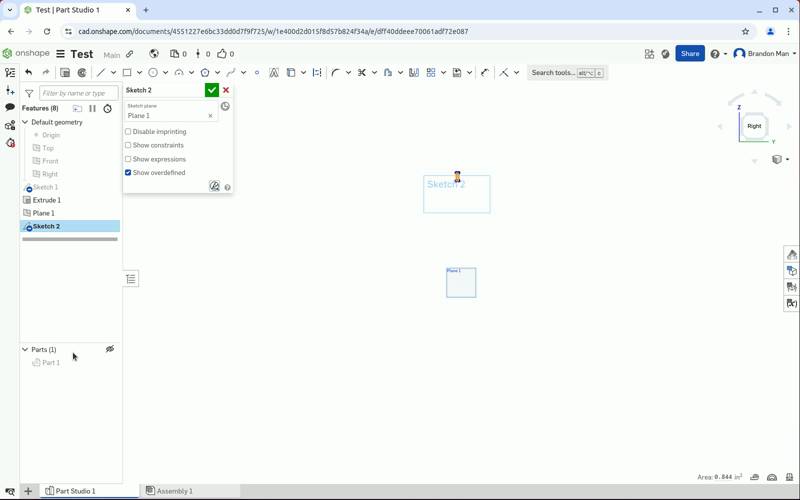
key(shift+e)
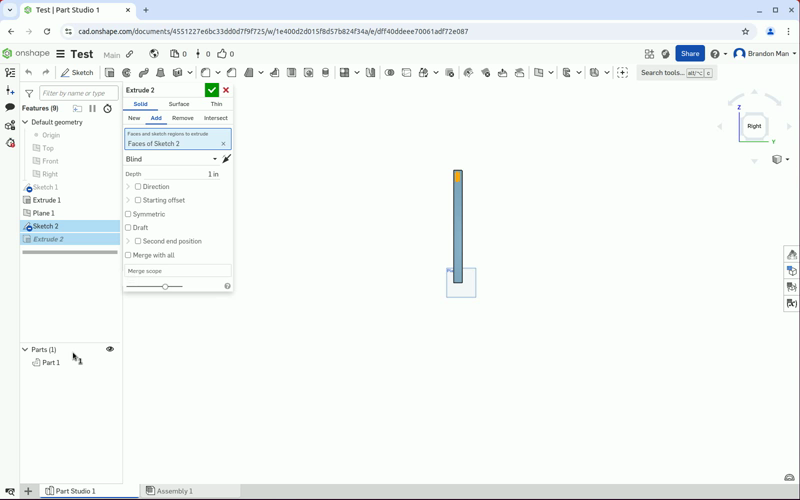
mouse_move(143, 106)
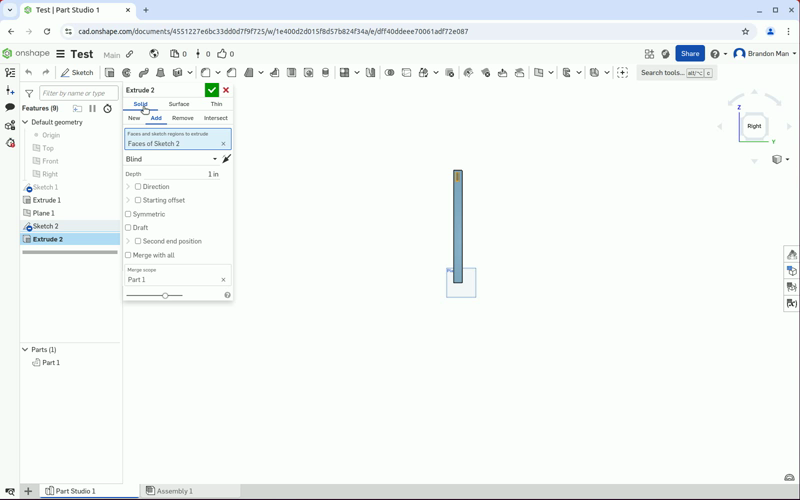
click(143, 106)
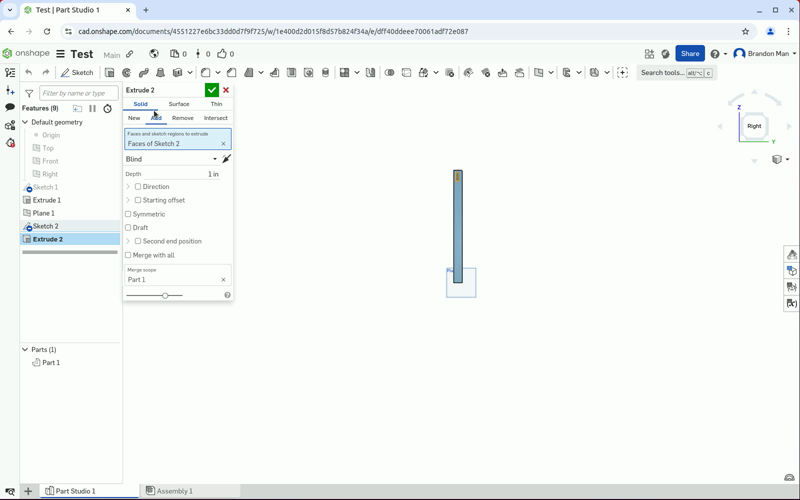
mouse_move(186, 120)
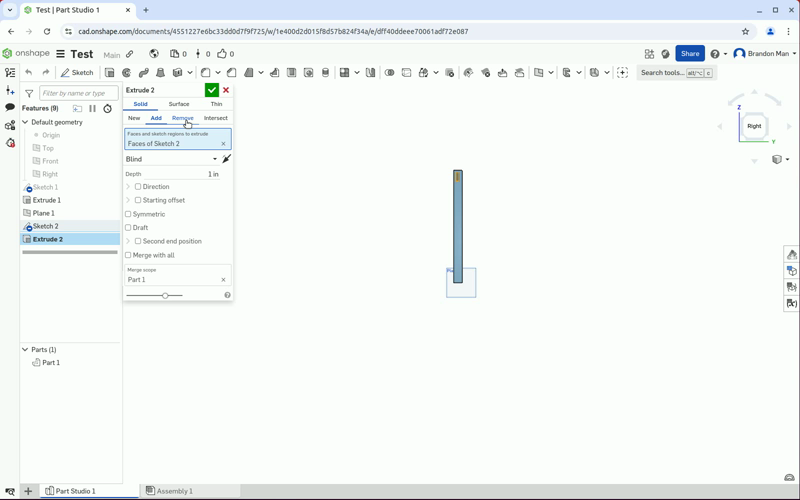
click(186, 120)
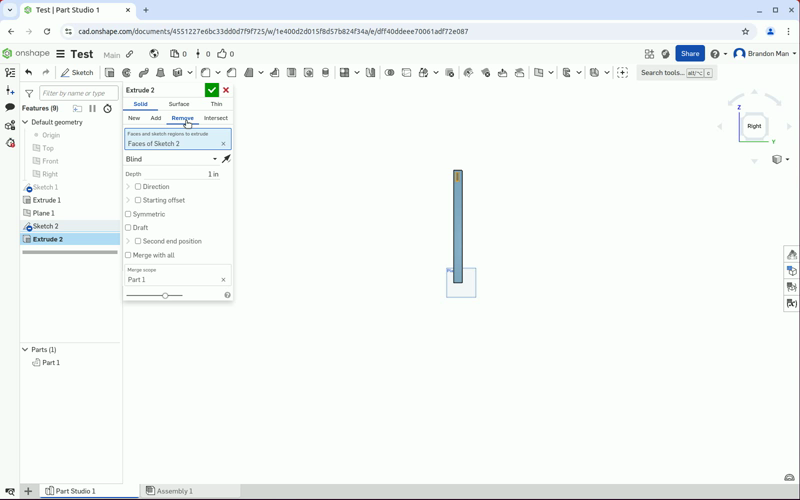
key(tab, 4)
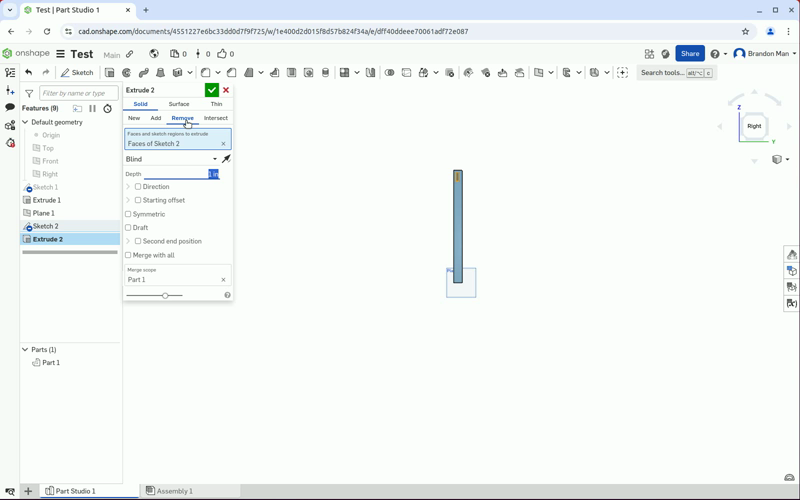
text(0.481)
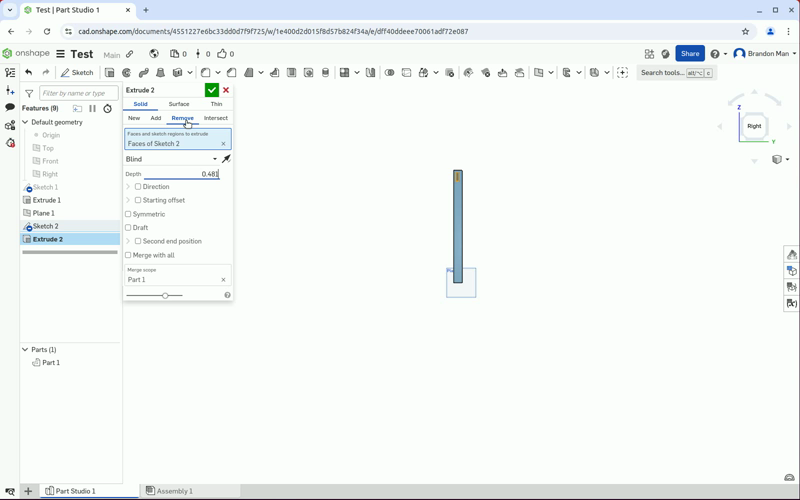
key(tab, 6)
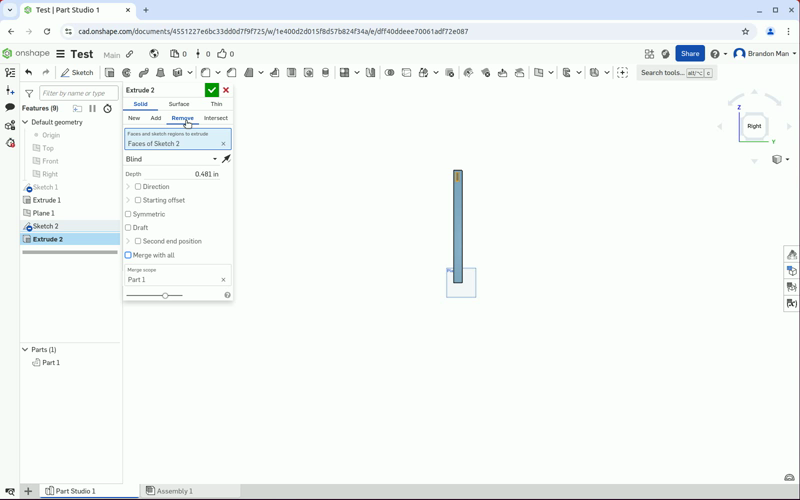
key(space)
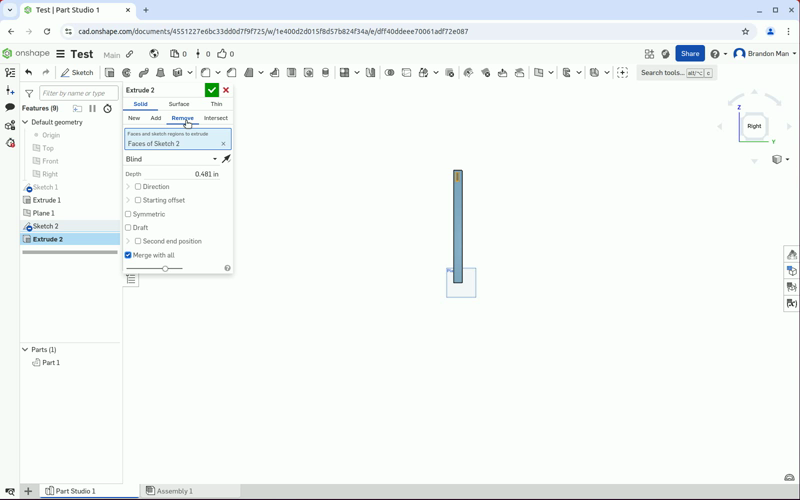
key(enter)
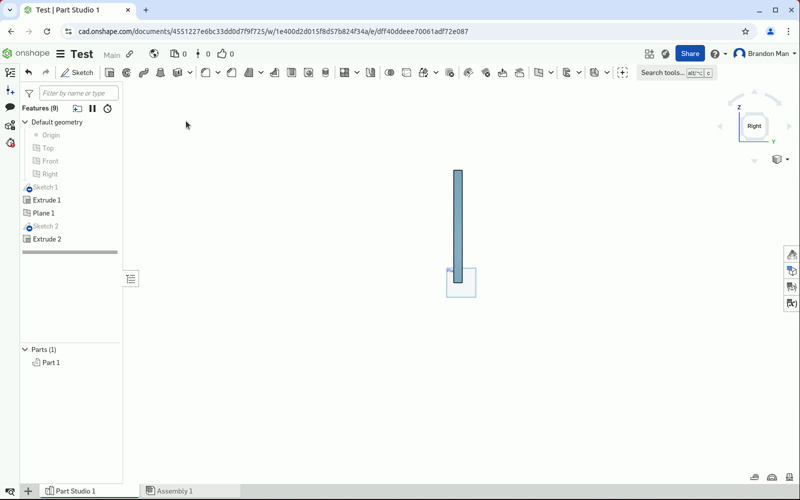
key(shift+h)
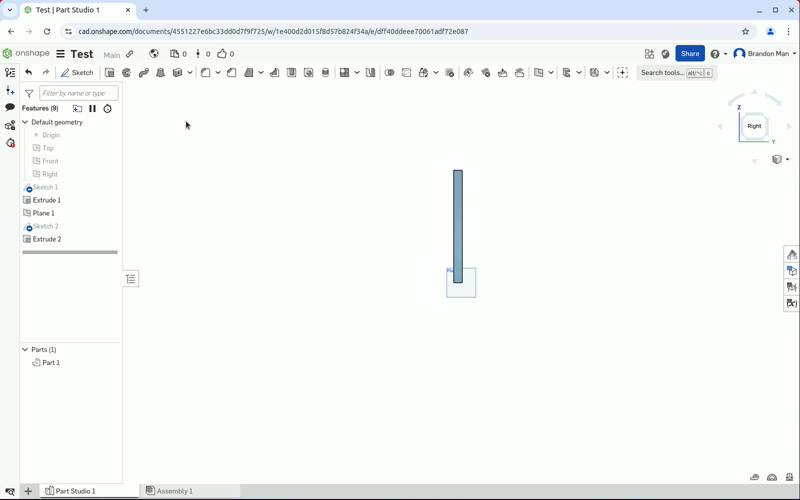
key(shift+h)
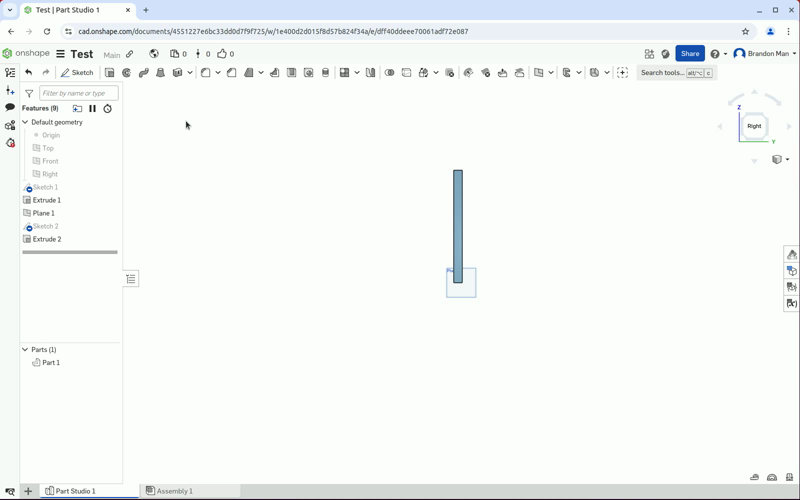
mouse_move(73, 189)
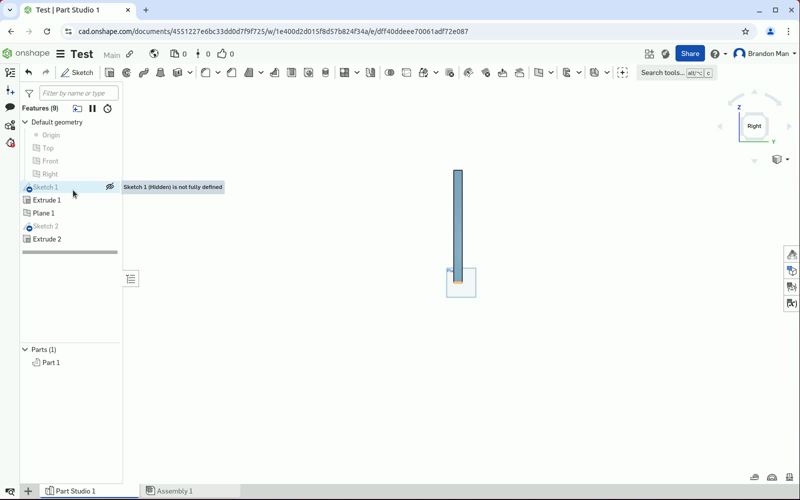
click(73, 189)
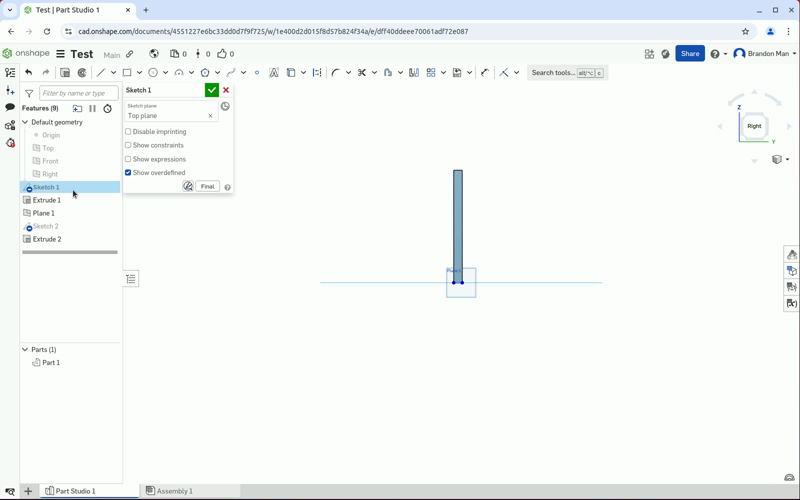
mouse_move(229, 92)
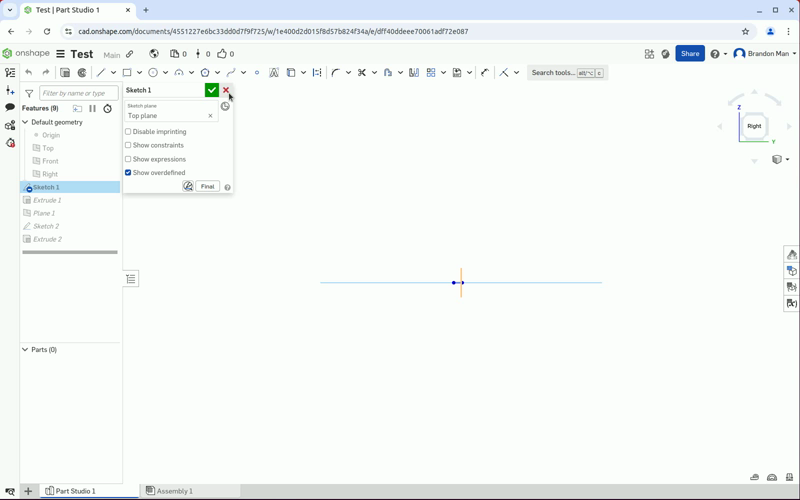
click(229, 92)
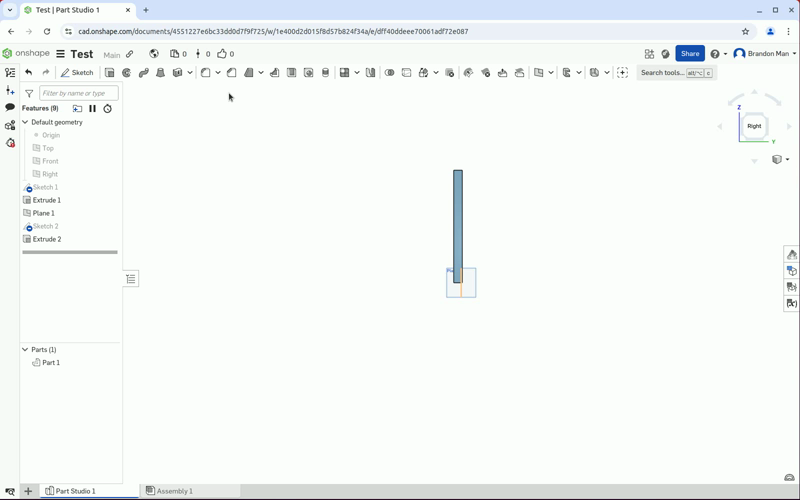
mouse_move(73, 352)
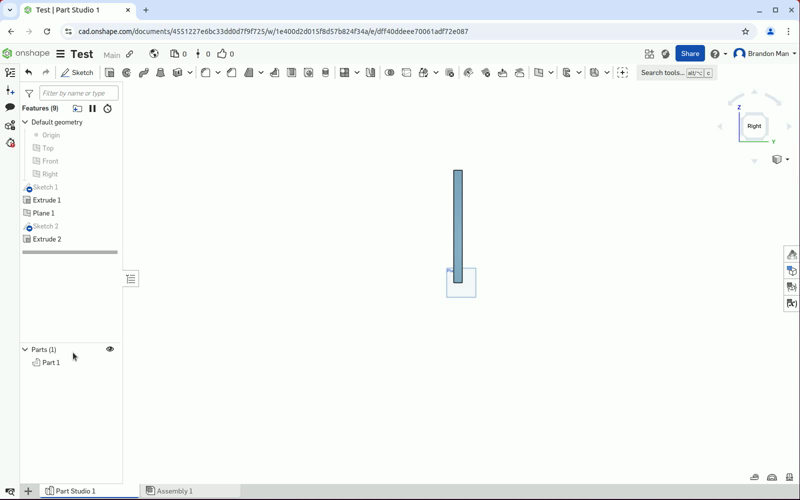
key(y)
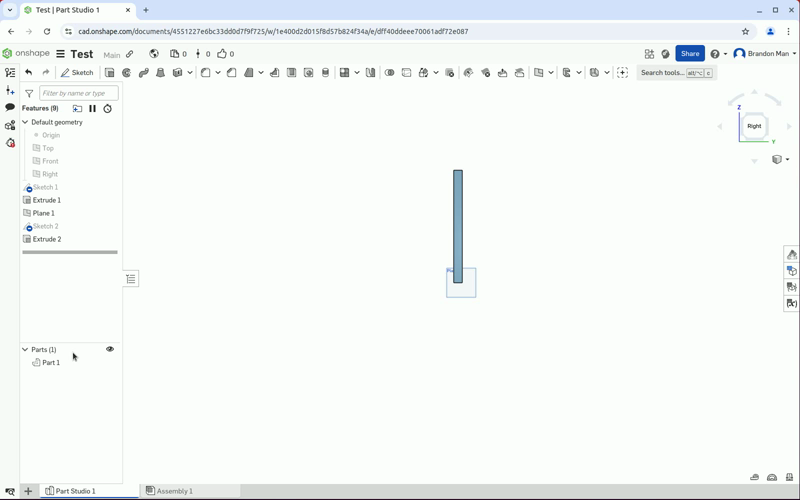
key(shift+p)
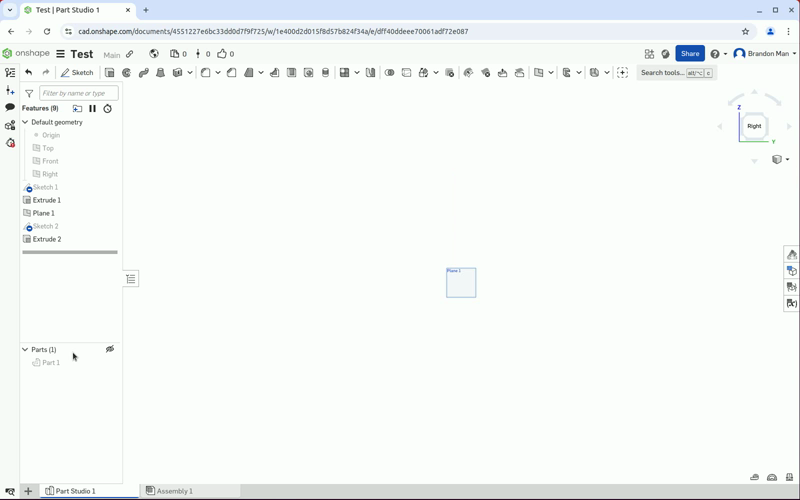
key(space)
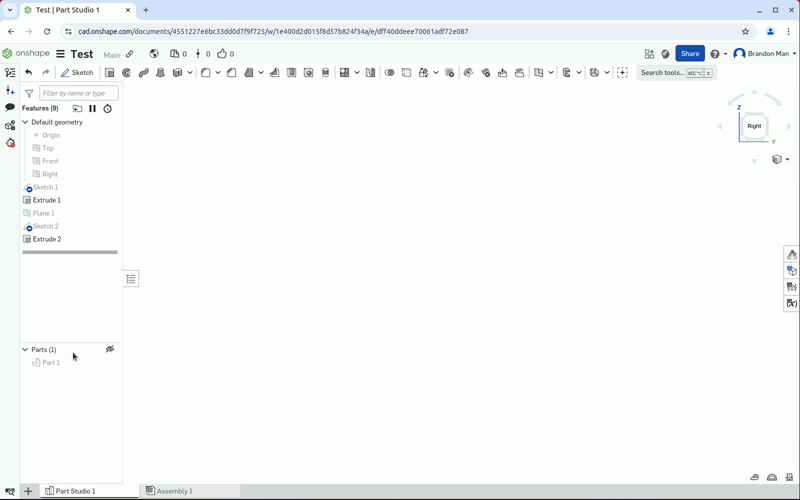
key_down(shift)
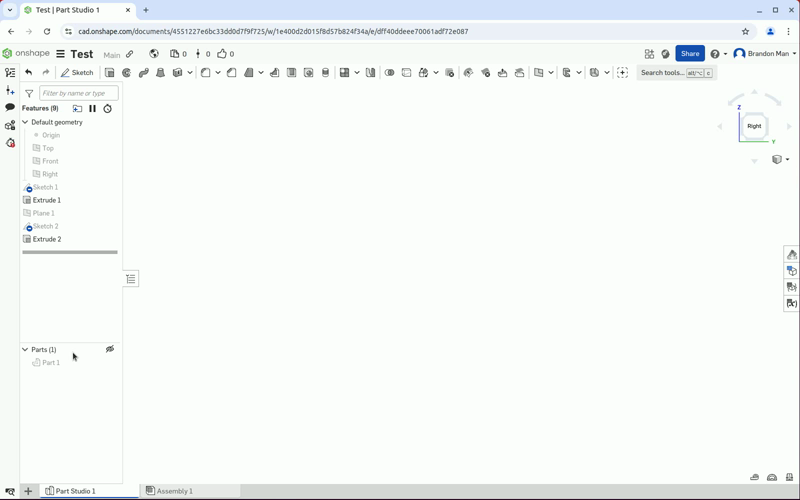
key(right)
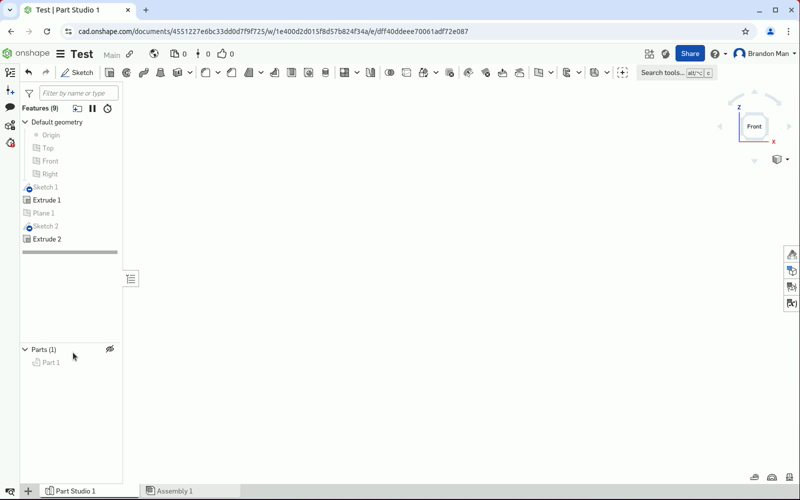
key_up(shift)
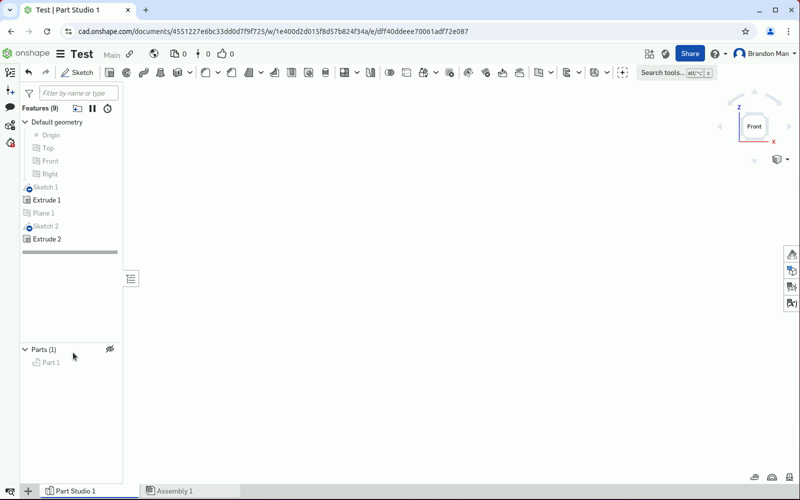
mouse_move(73, 352)
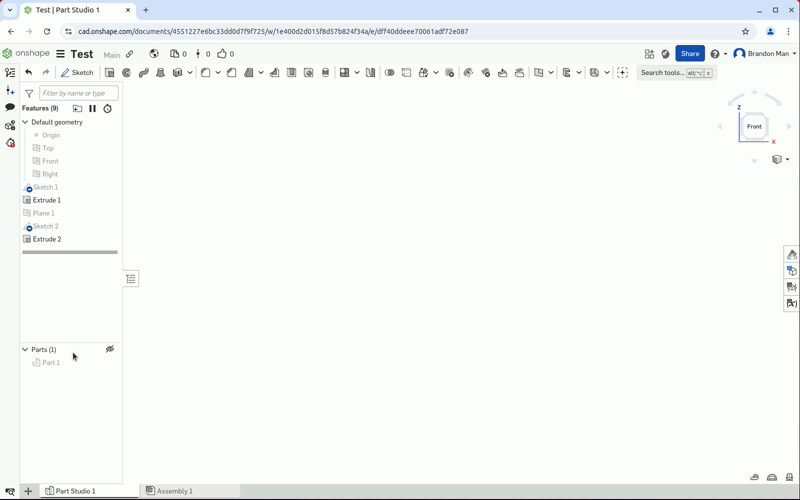
key(shift+y)
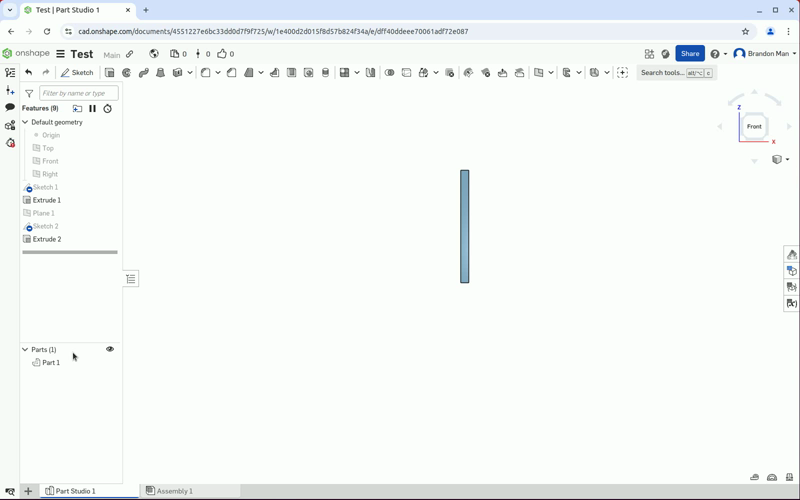
mouse_move(541, 75)
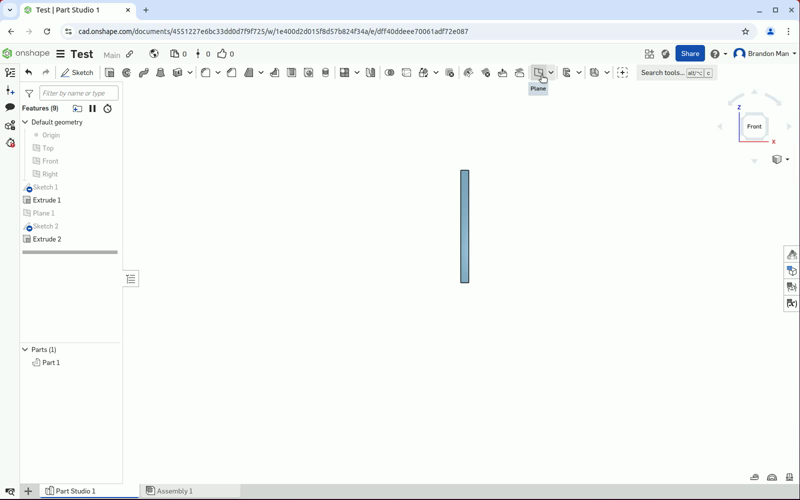
click(541, 75)
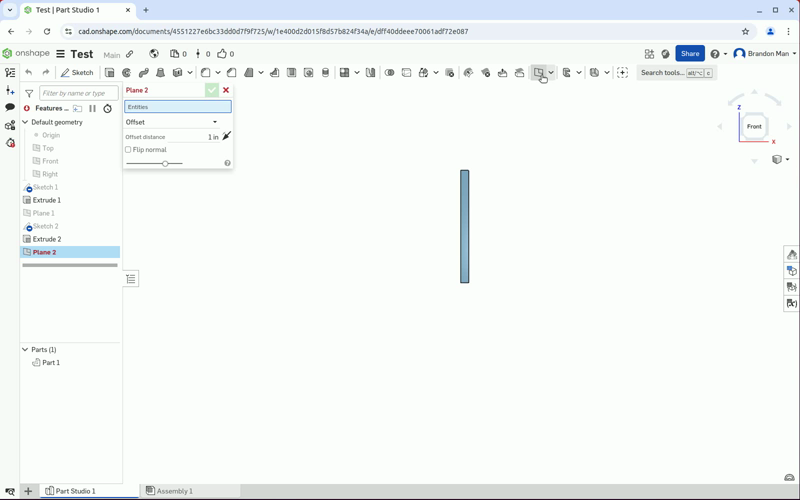
mouse_move(73, 163)
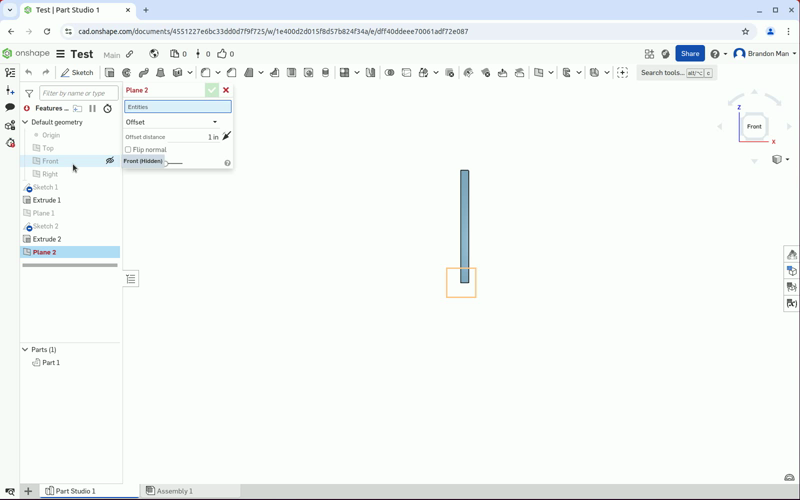
click(73, 163)
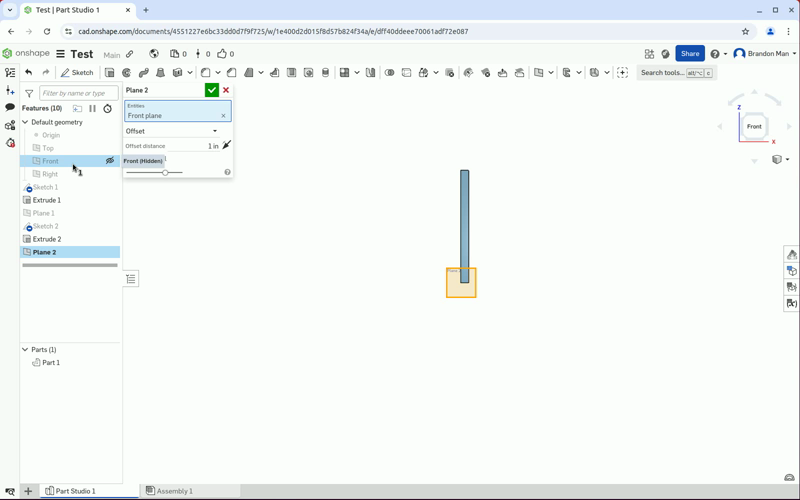
key(tab, 2)
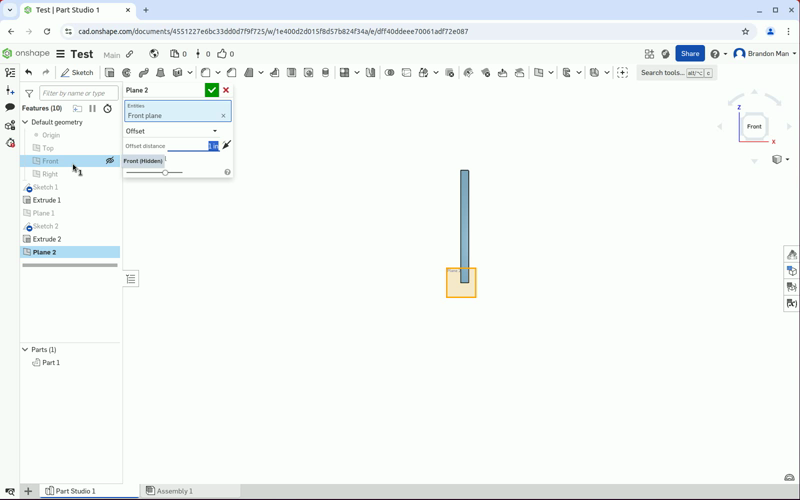
text(1.448)
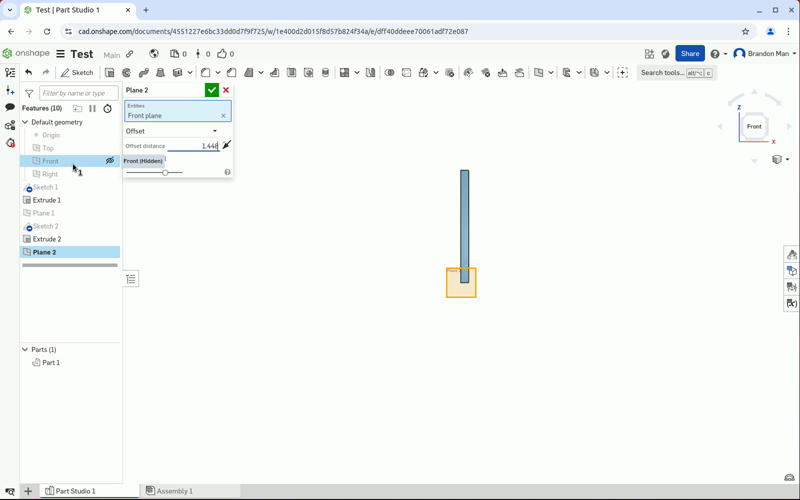
key(enter, 2)
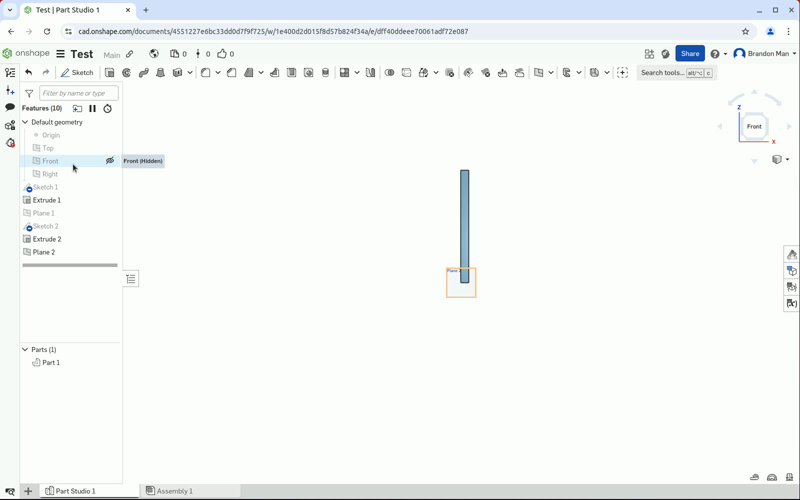
key(shift+s)
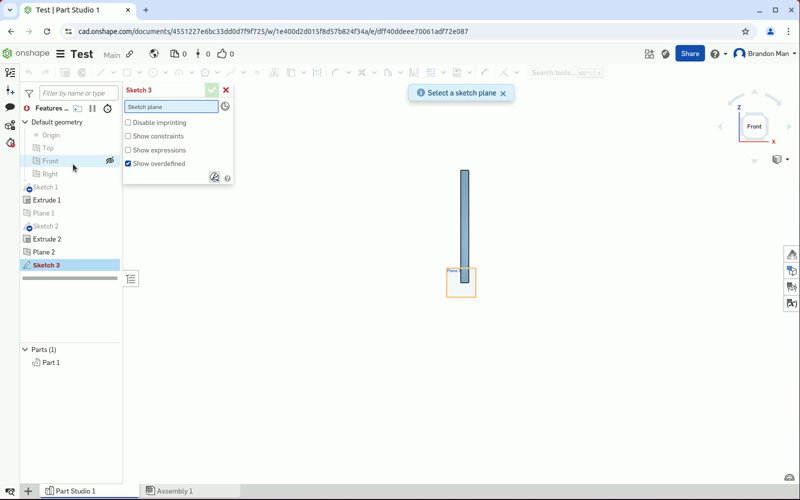
mouse_move(73, 254)
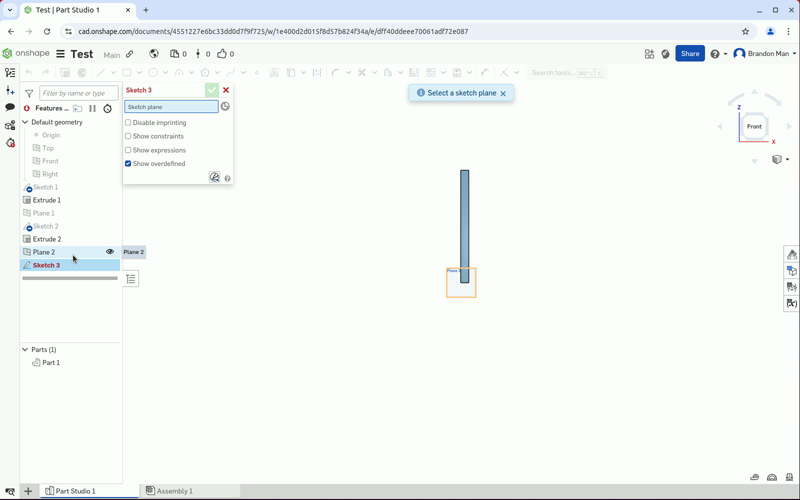
click(73, 254)
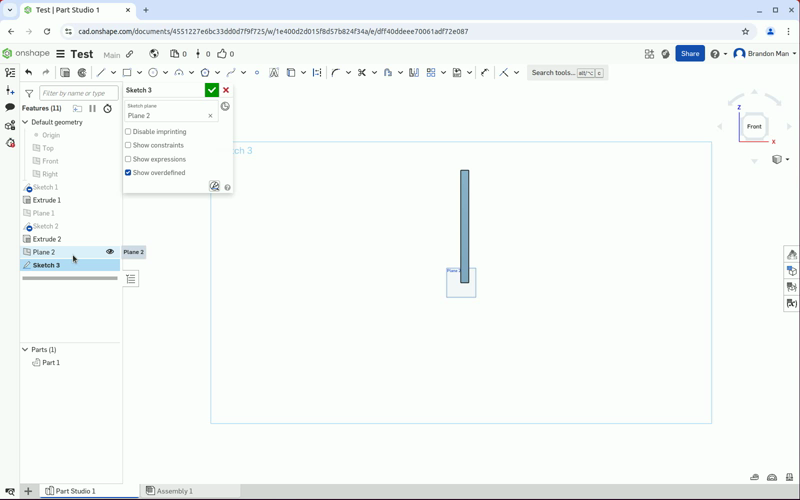
mouse_move(73, 352)
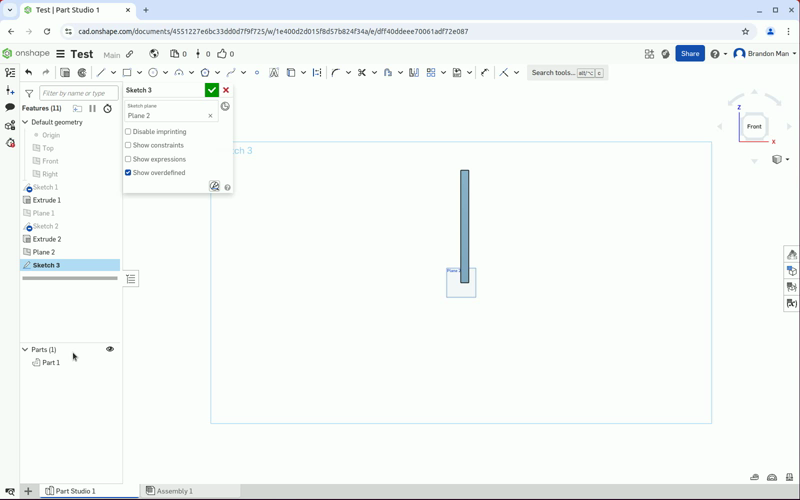
key(y)
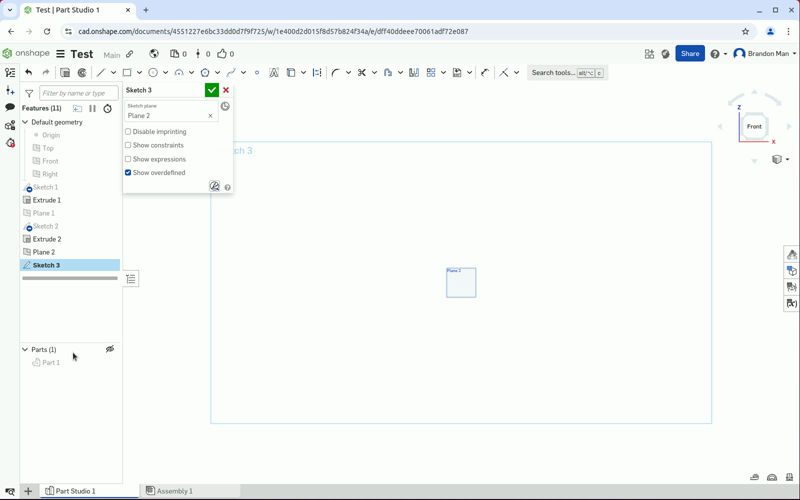
key(l)
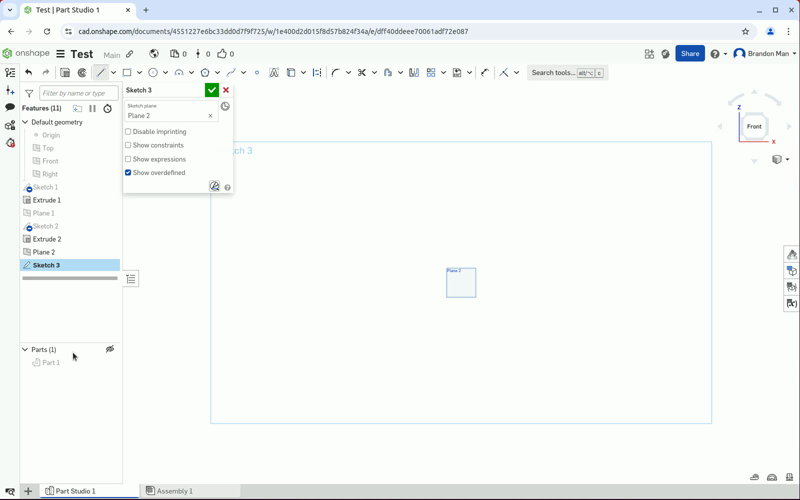
key_down(shift)
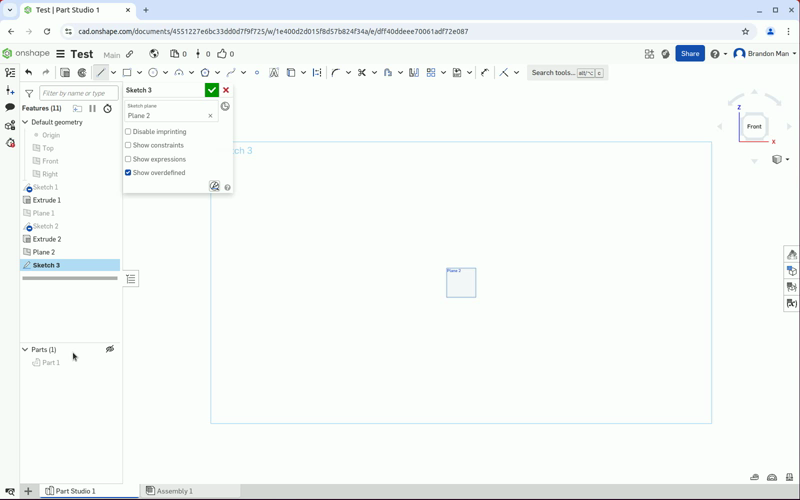
mouse_move(463, 180)
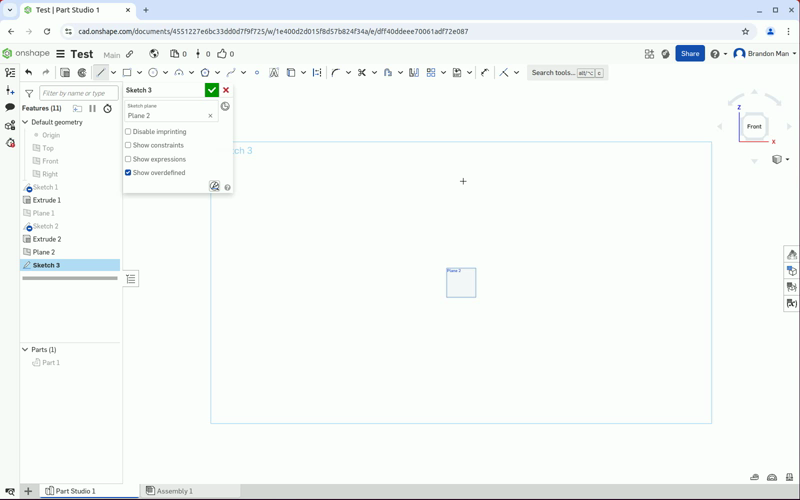
click(463, 180)
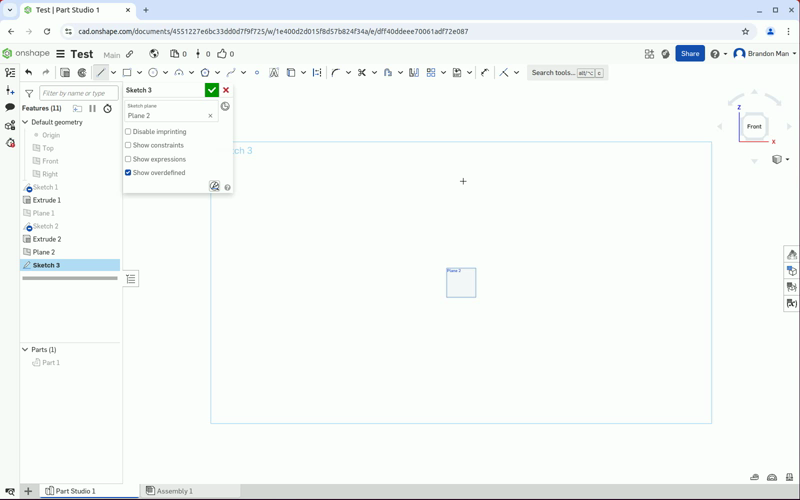
key_up(shift)
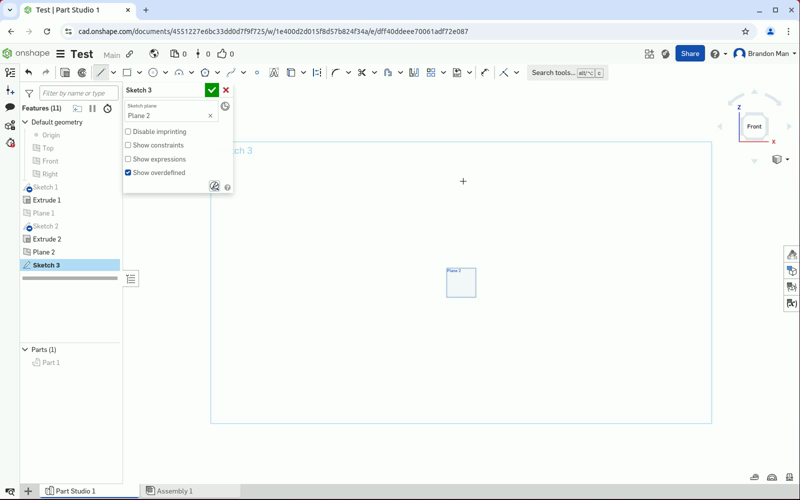
key_down(shift)
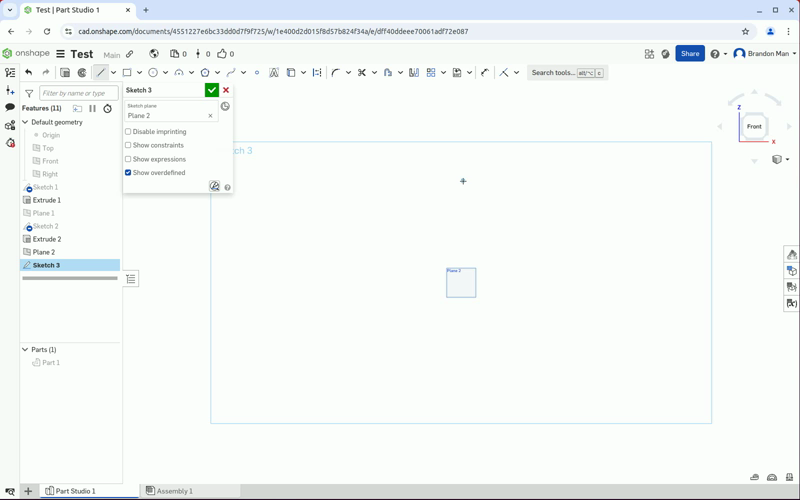
mouse_move(493, 180)
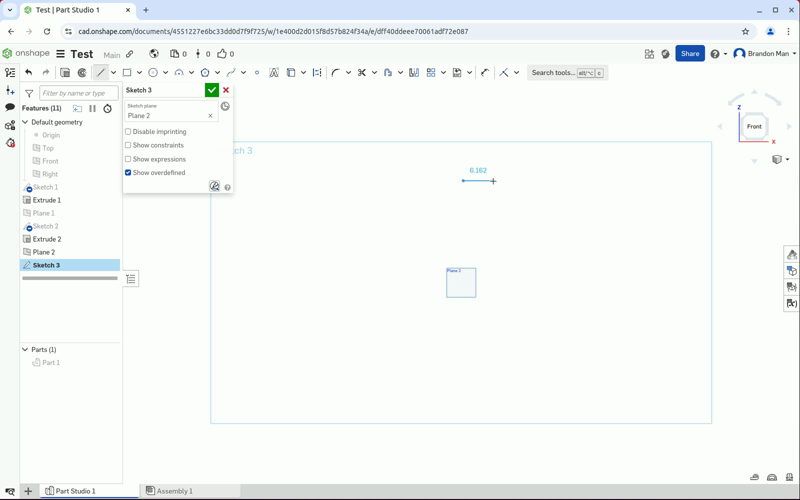
mouse_move(465, 180)
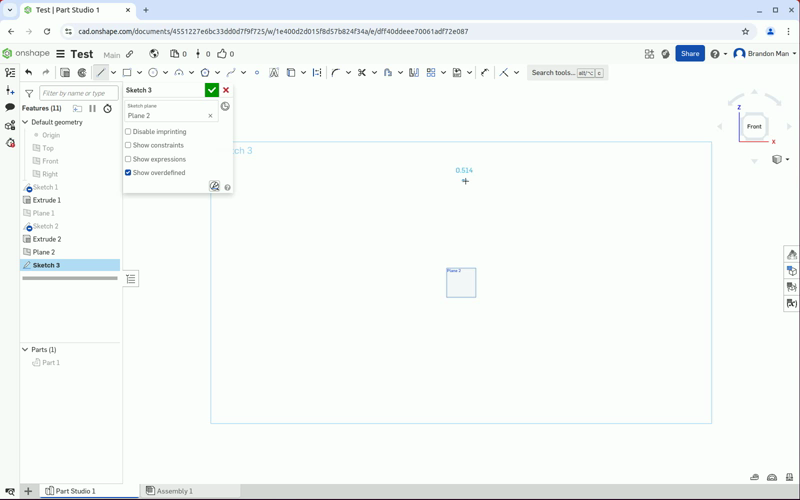
scroll(6)
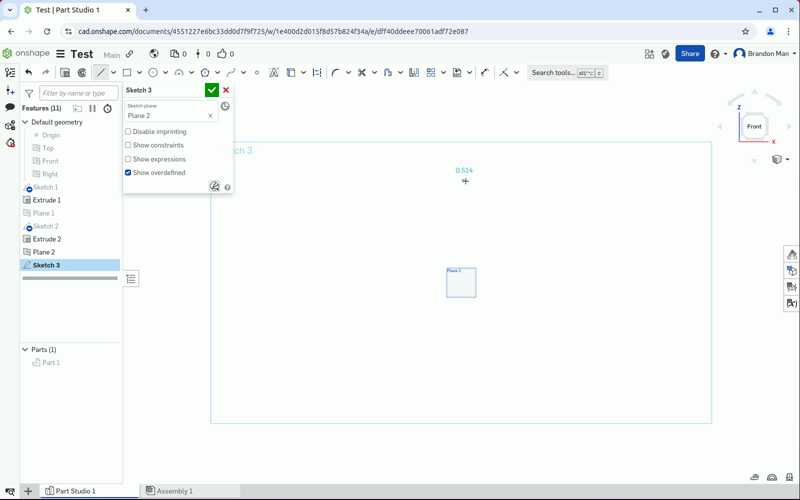
scroll(6)
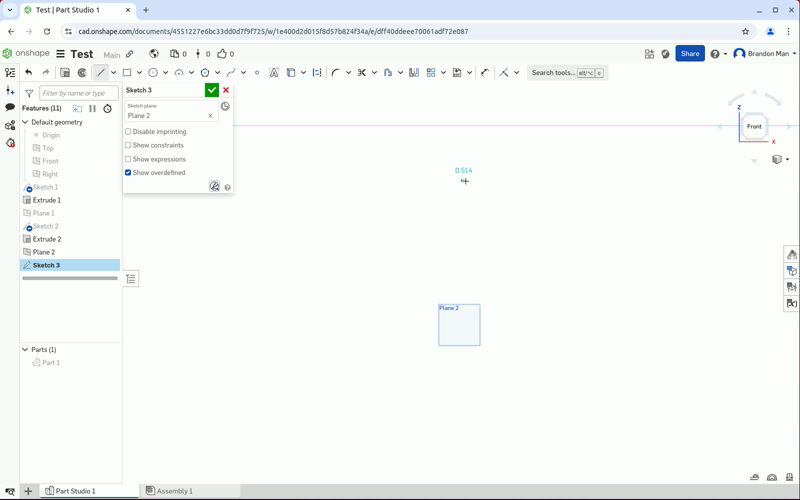
scroll(6)
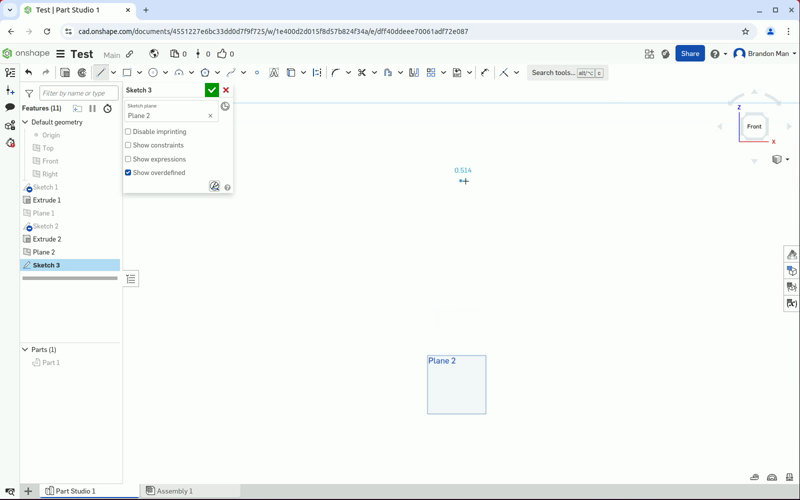
scroll(6)
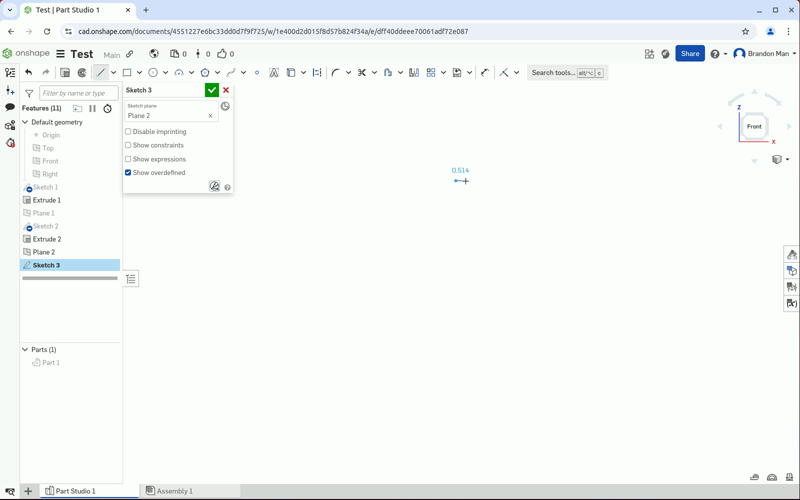
scroll(6)
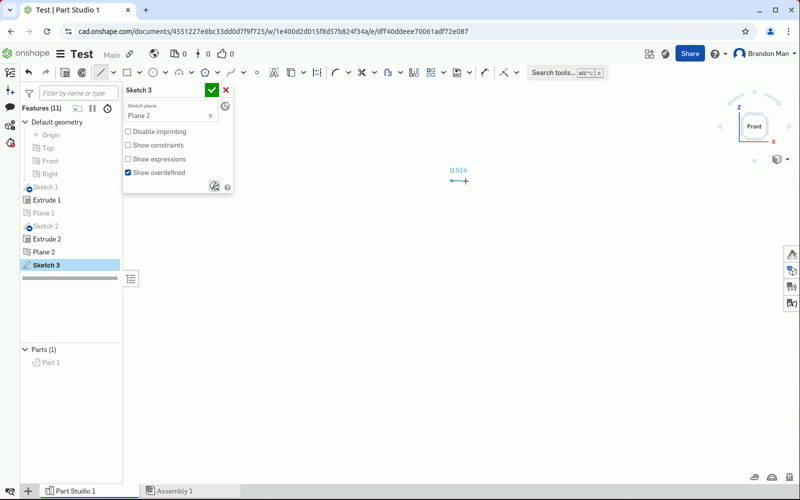
scroll(6)
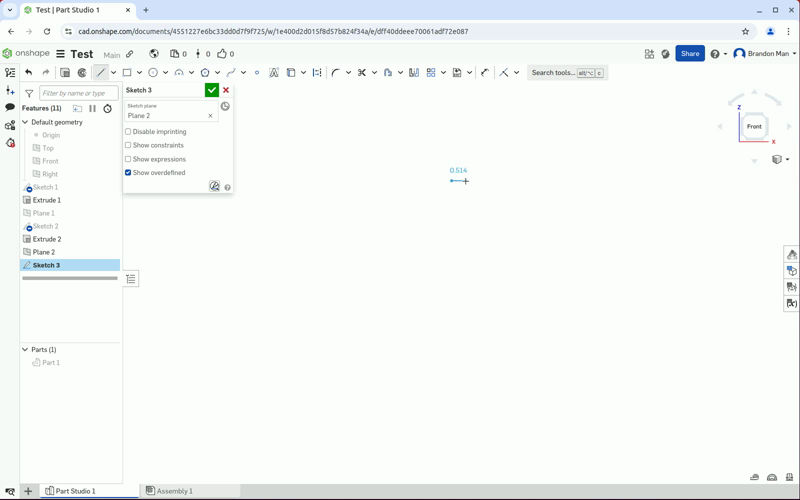
scroll(6)
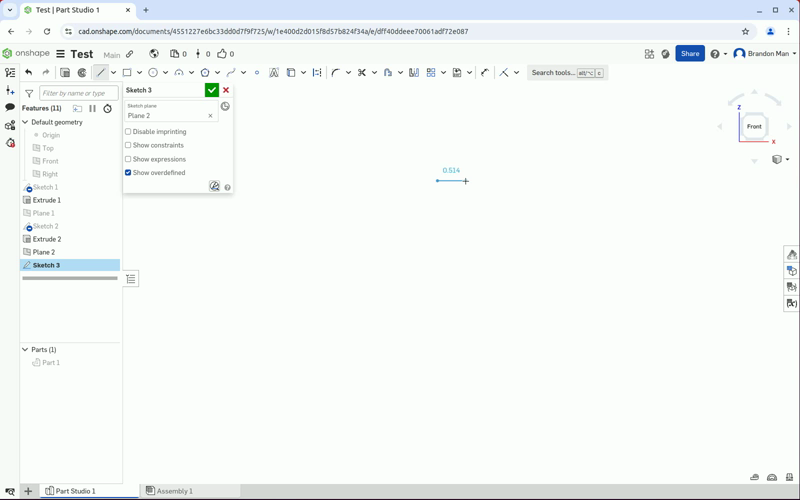
click(465, 180)
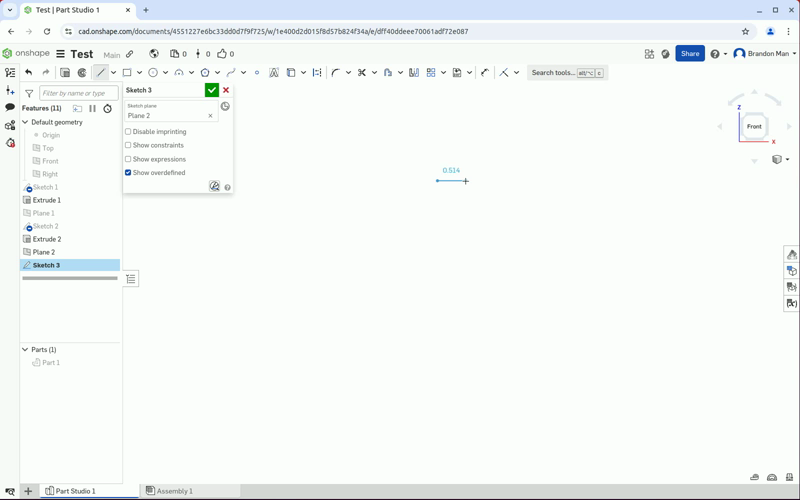
scroll(-6)
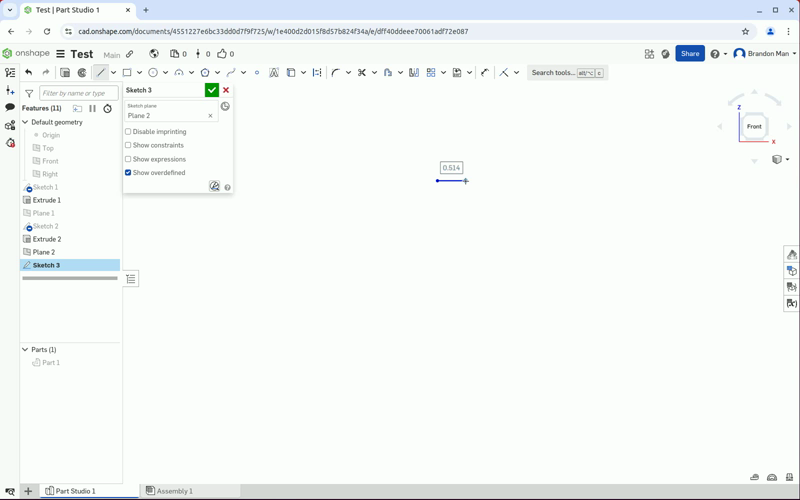
scroll(-6)
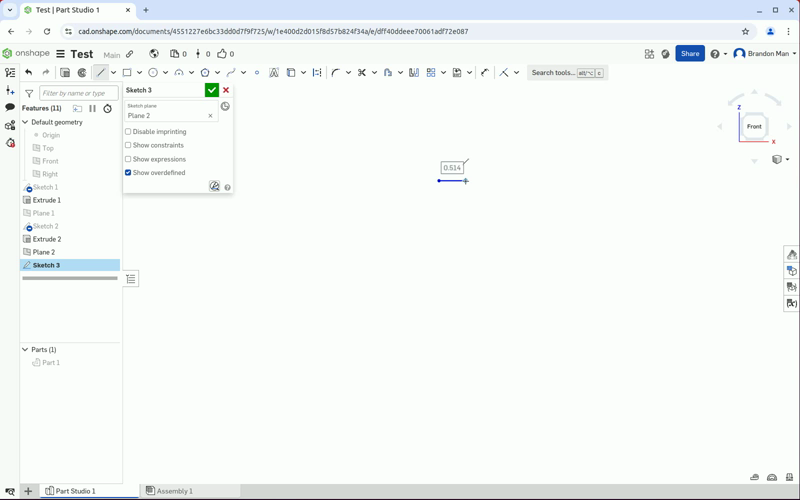
scroll(-6)
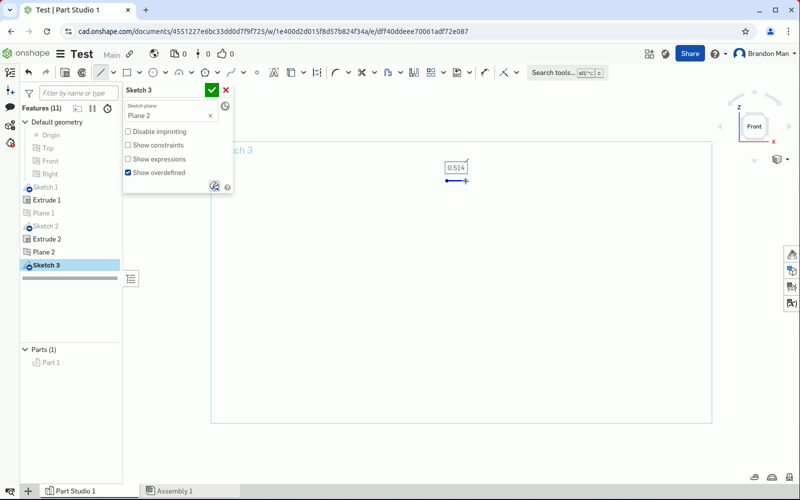
scroll(-6)
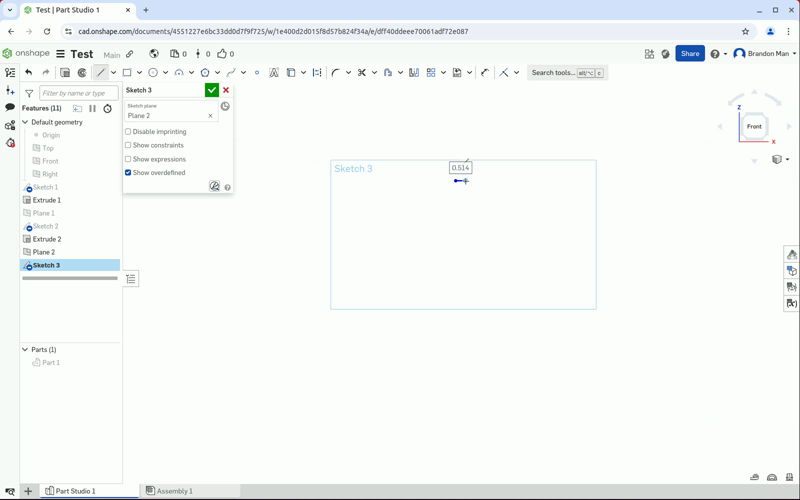
scroll(-6)
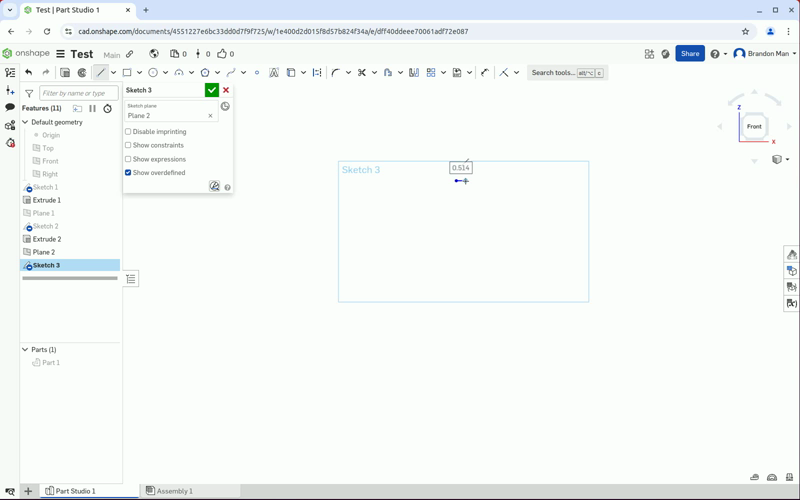
scroll(-6)
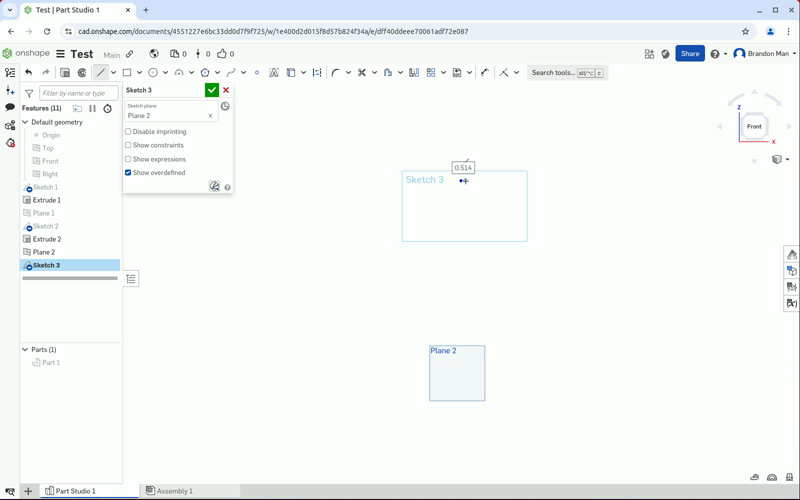
scroll(-6)
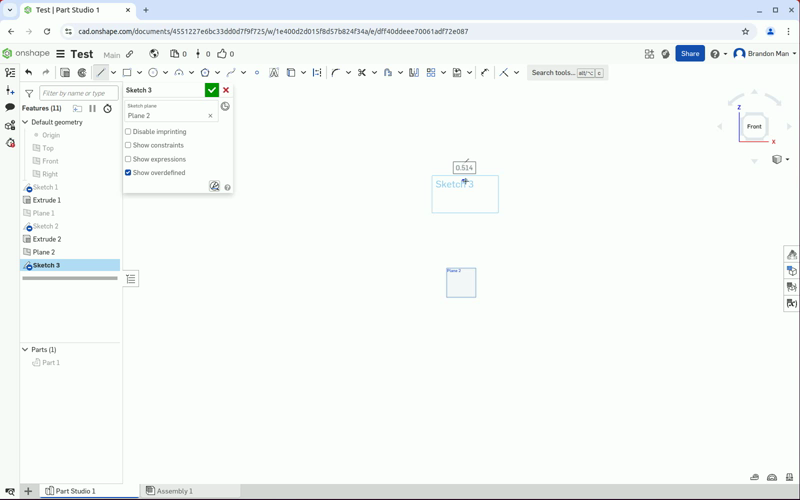
key_up(shift)
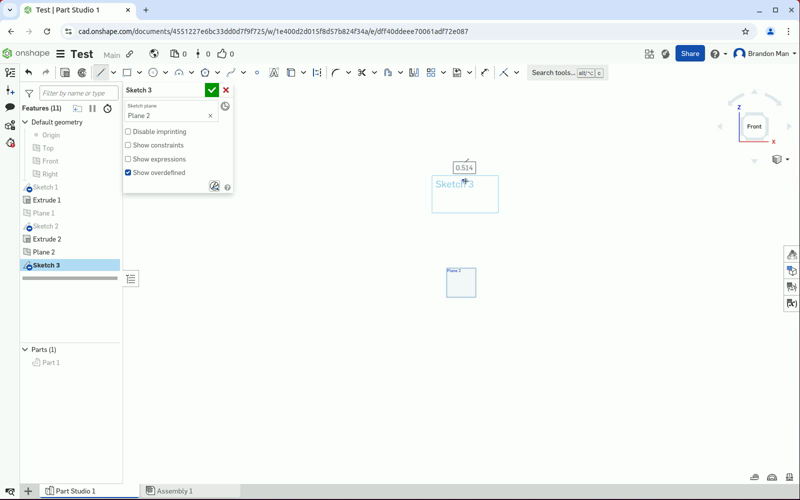
key_down(shift)
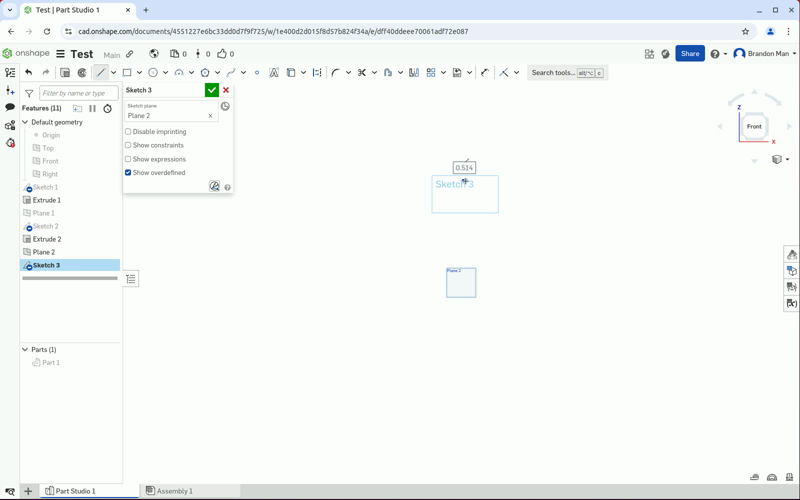
mouse_move(495, 180)
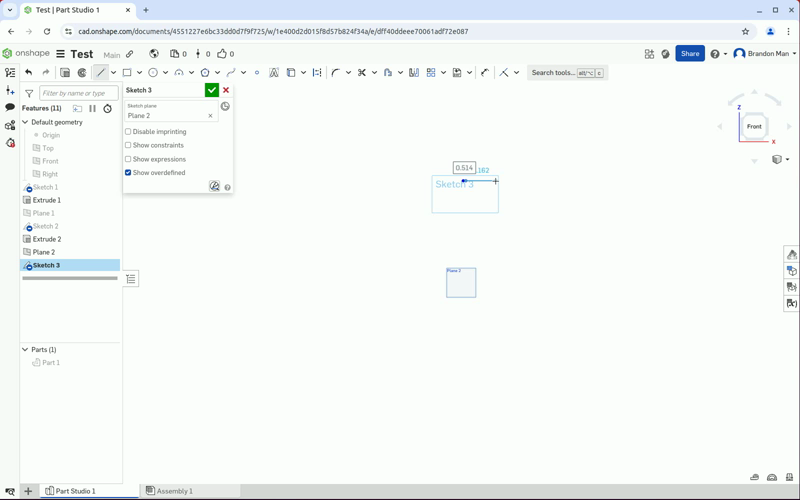
mouse_move(465, 172)
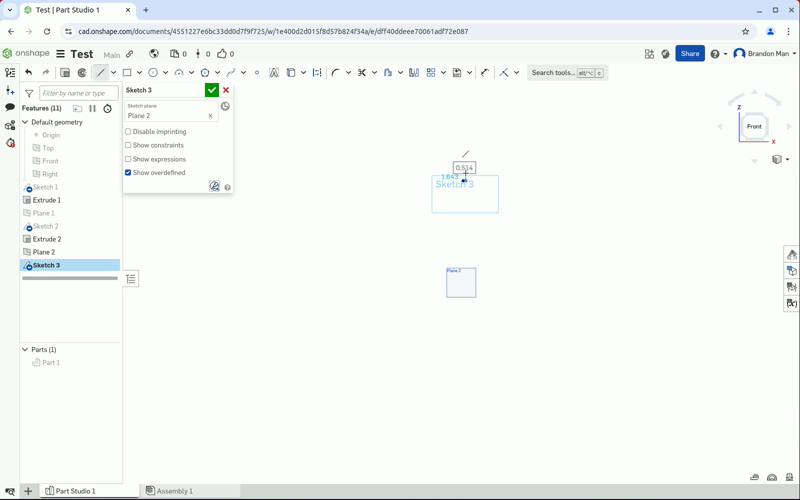
click(465, 172)
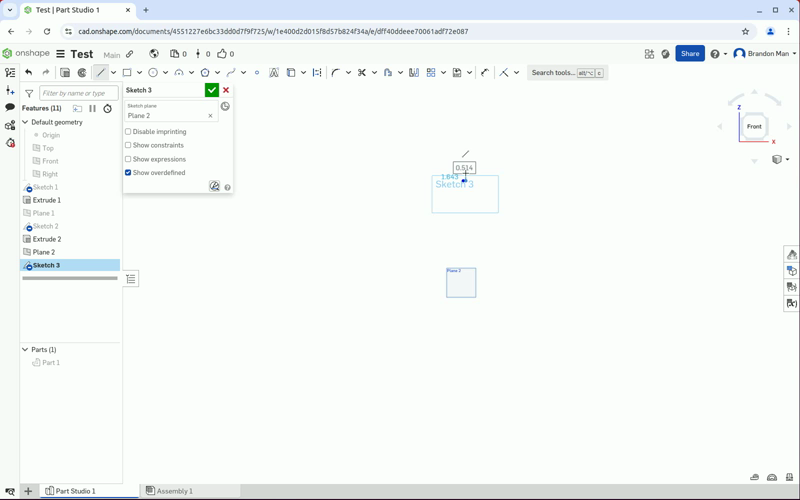
key_up(shift)
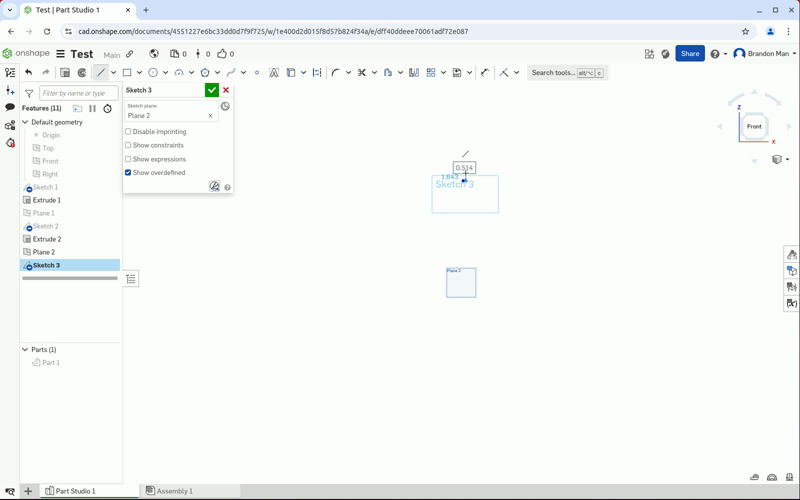
key_down(shift)
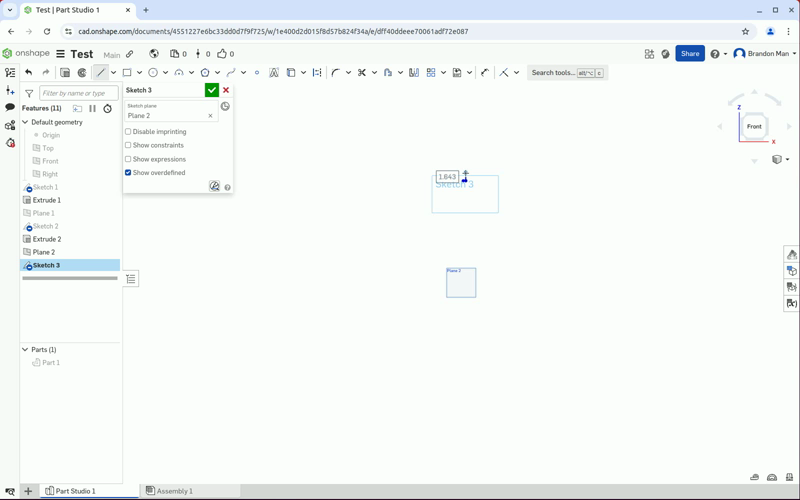
mouse_move(495, 172)
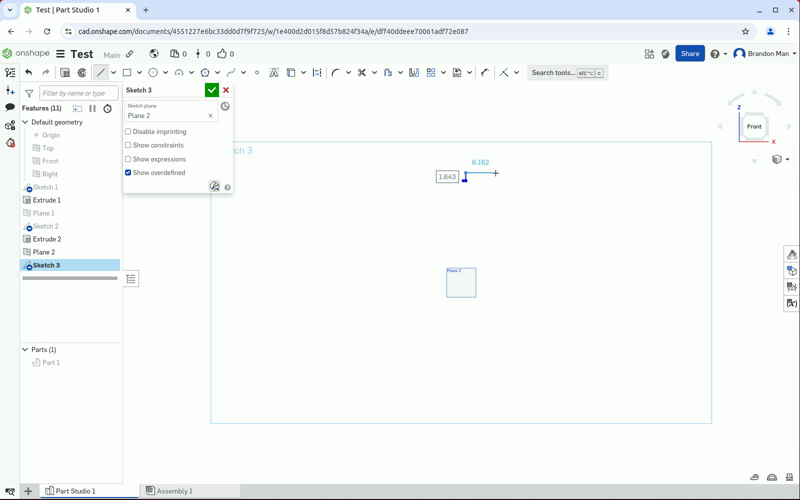
mouse_move(463, 172)
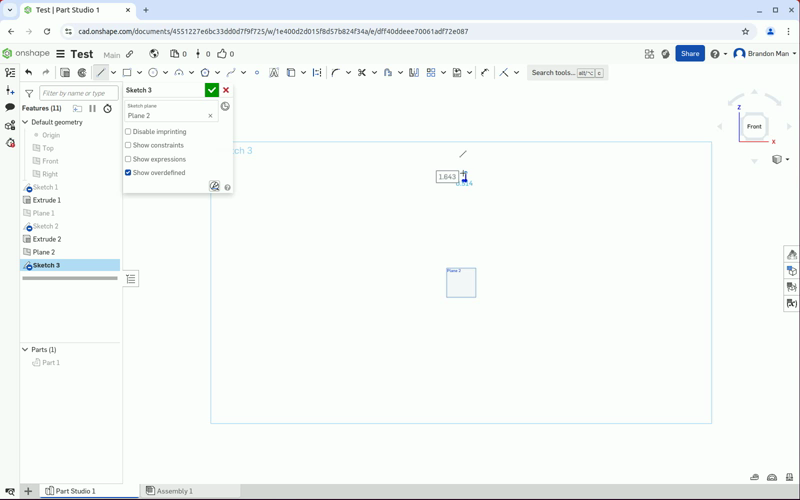
scroll(6)
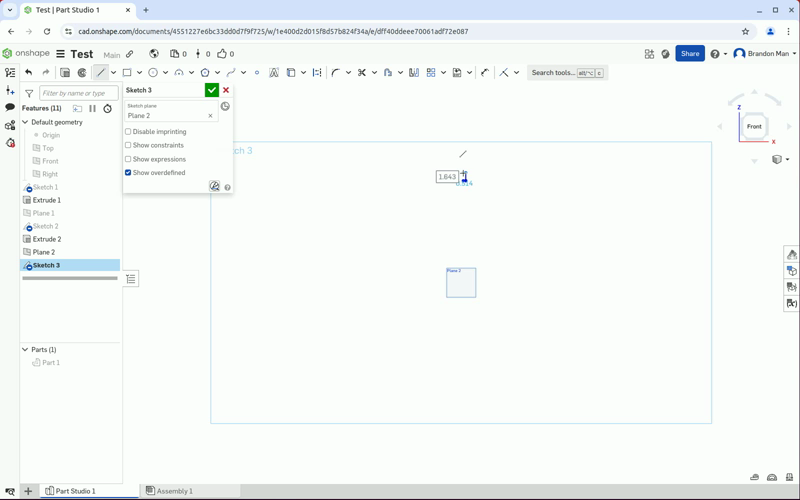
scroll(6)
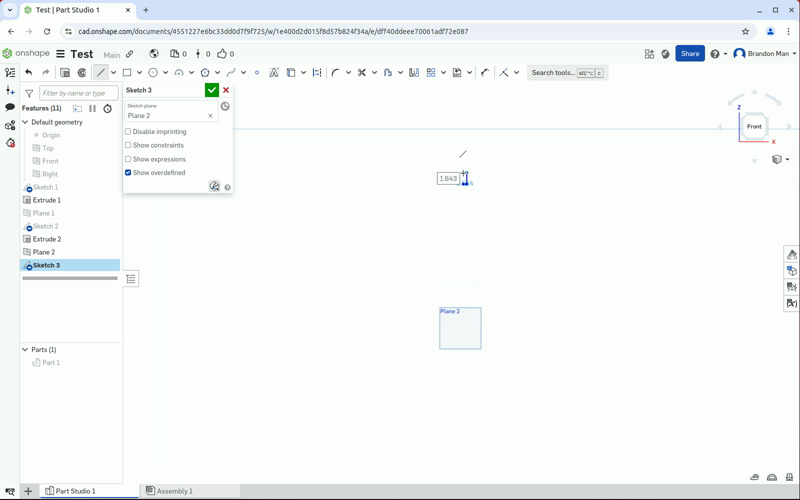
scroll(6)
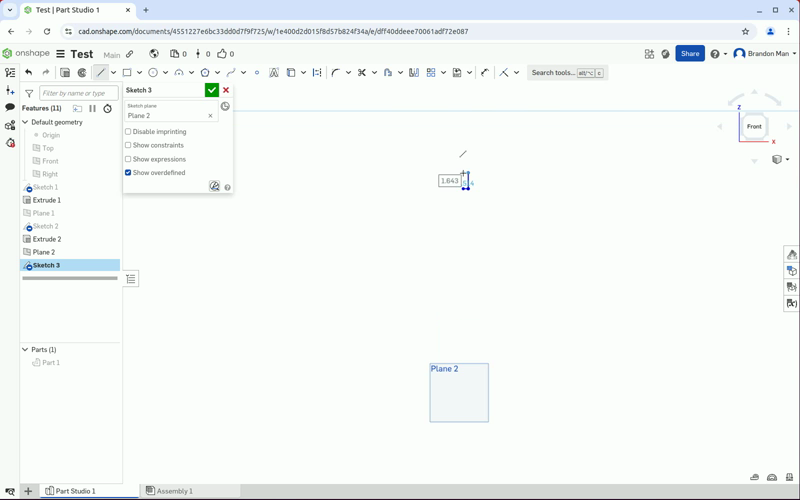
scroll(6)
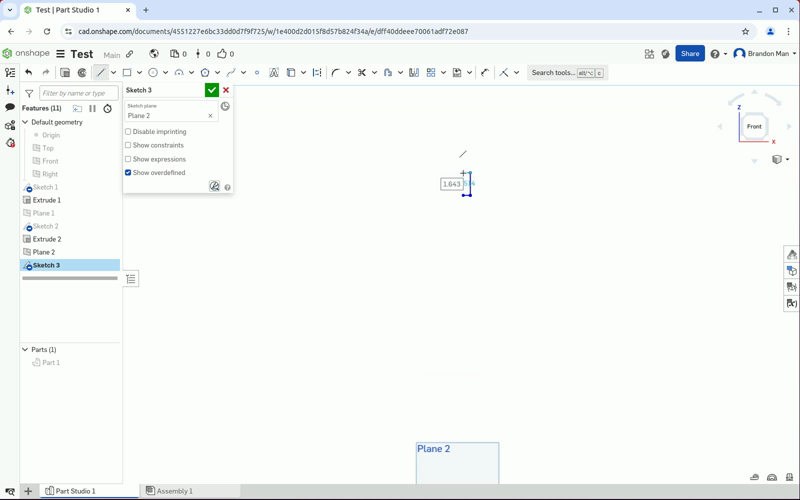
scroll(6)
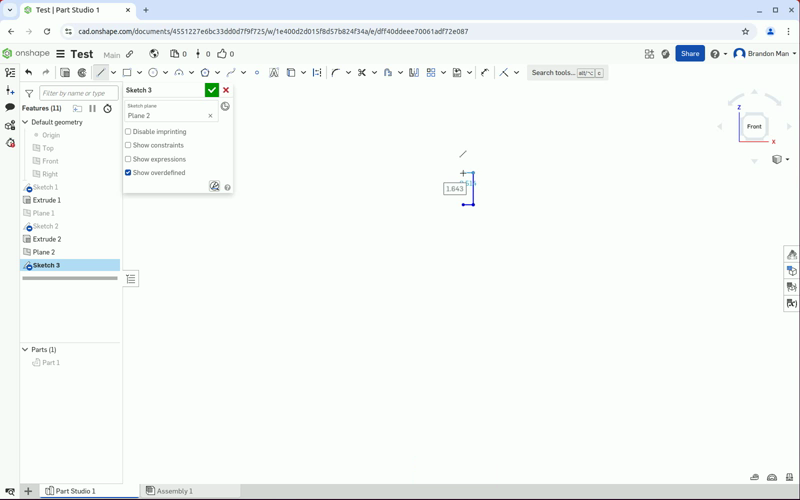
scroll(6)
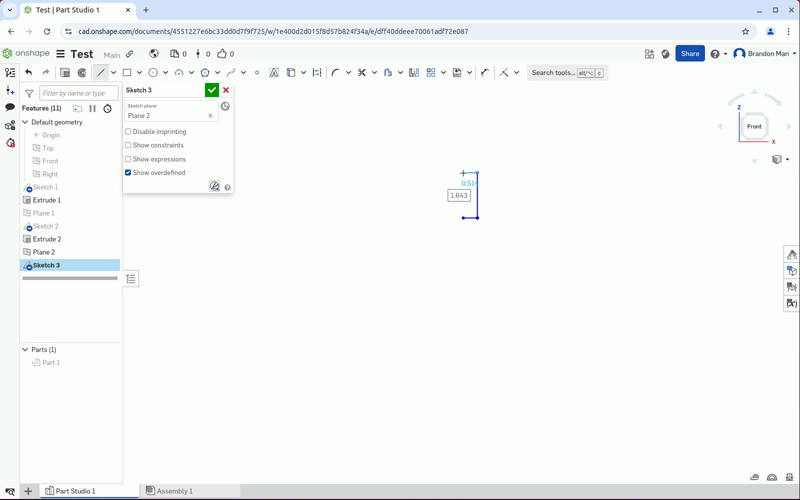
scroll(6)
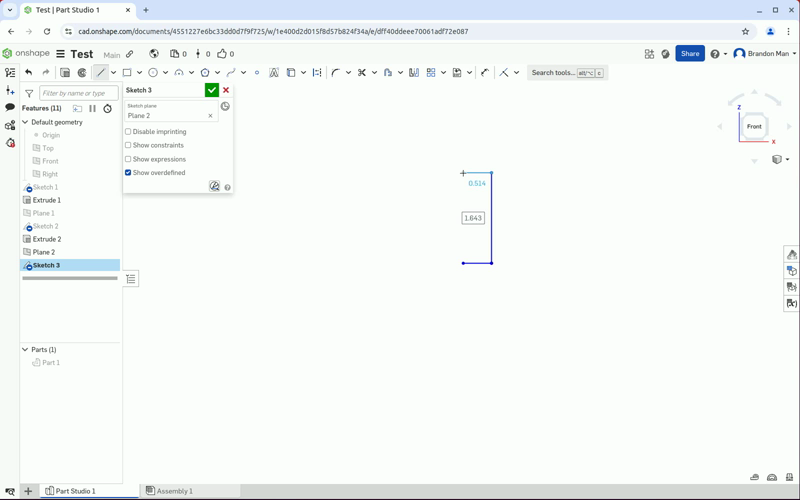
click(463, 172)
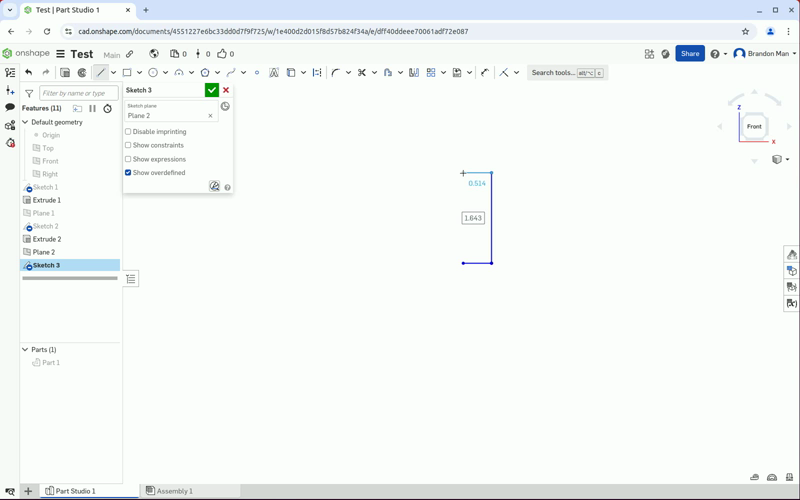
scroll(-6)
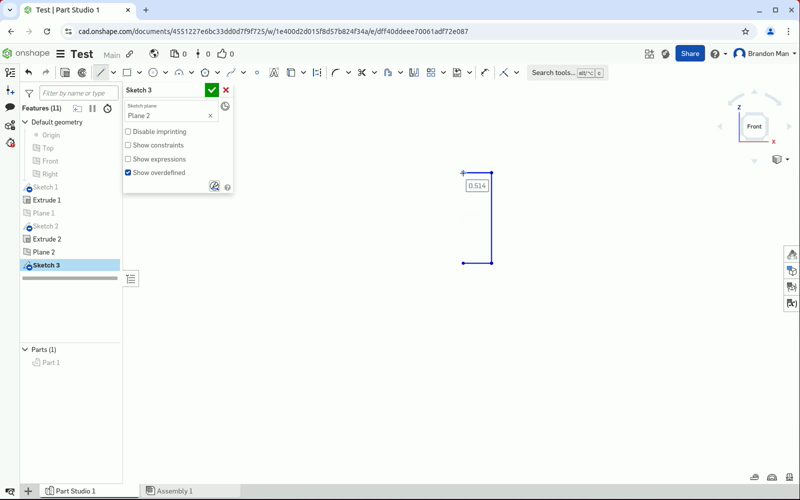
scroll(-6)
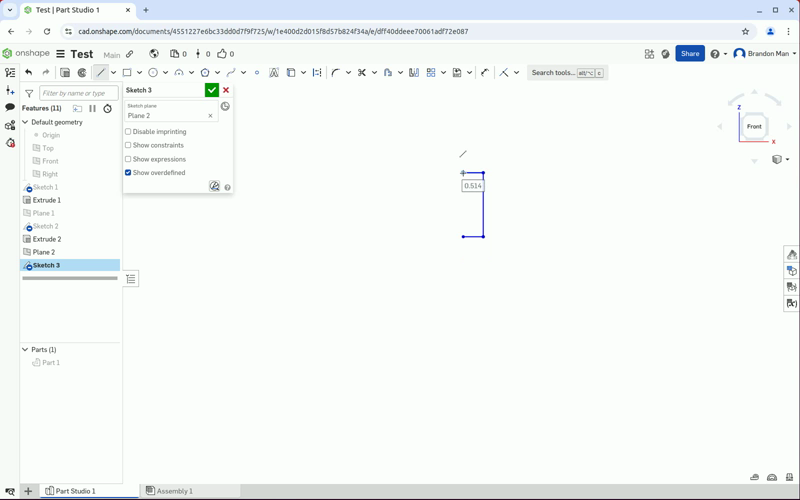
scroll(-6)
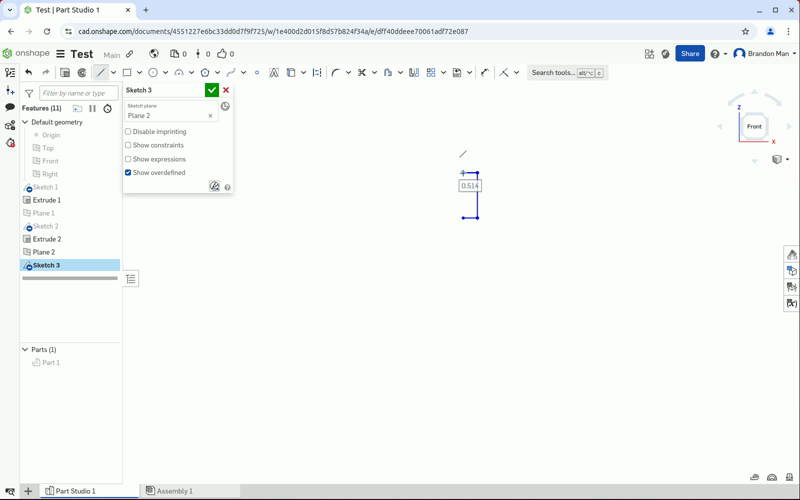
scroll(-6)
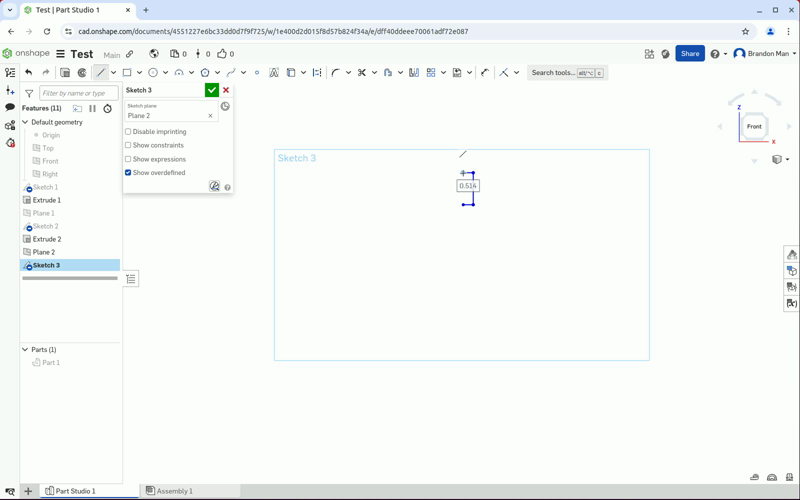
scroll(-6)
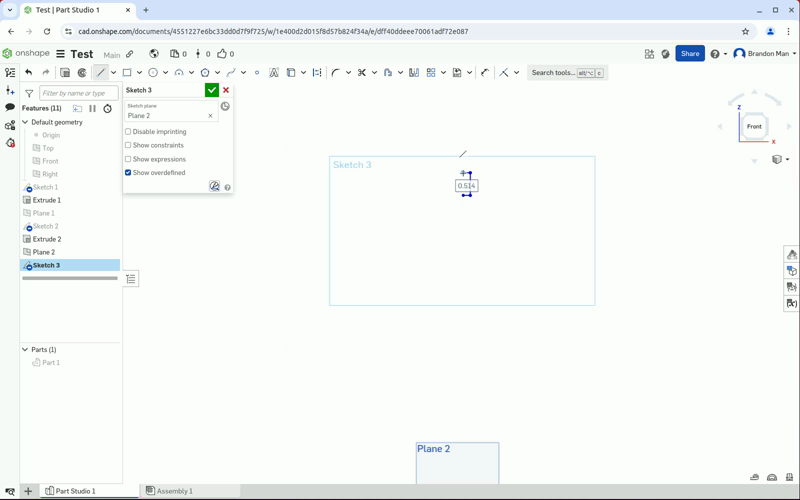
scroll(-6)
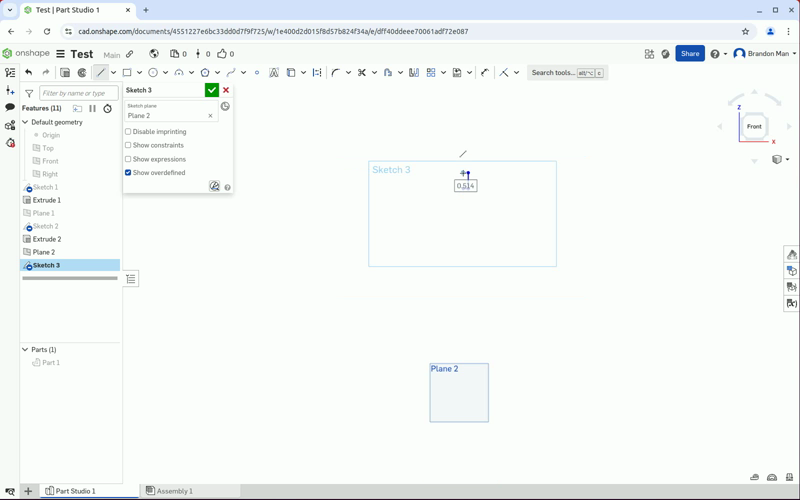
scroll(-6)
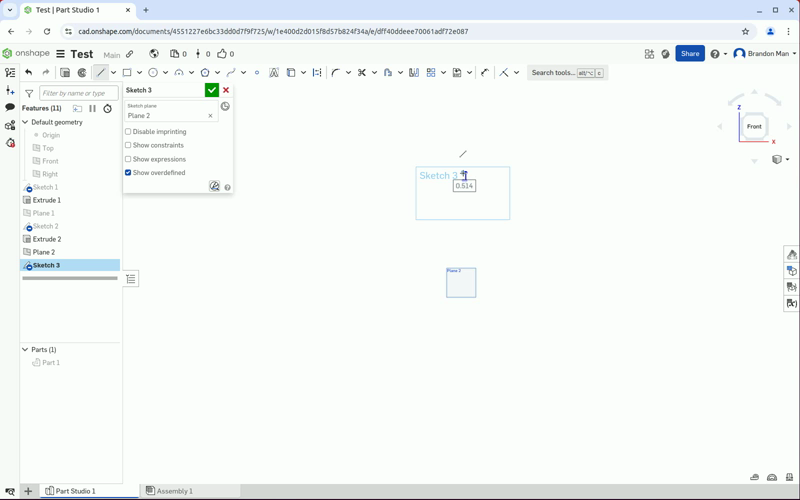
key_up(shift)
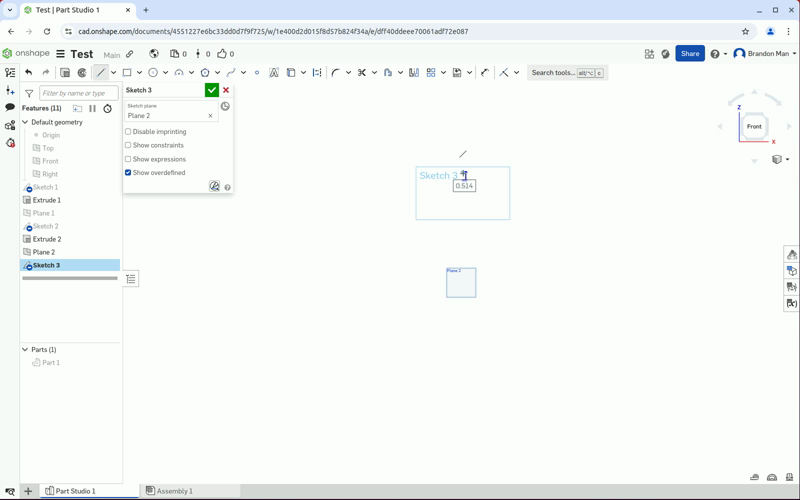
mouse_move(493, 172)
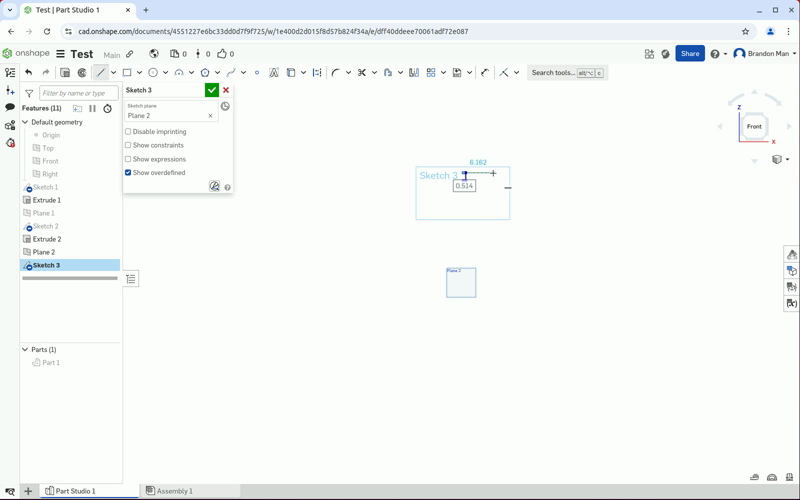
key_down(shift)
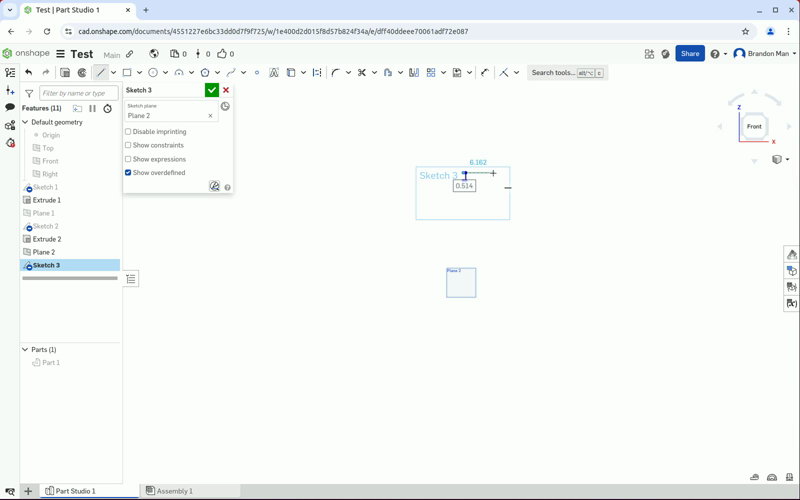
mouse_move(463, 180)
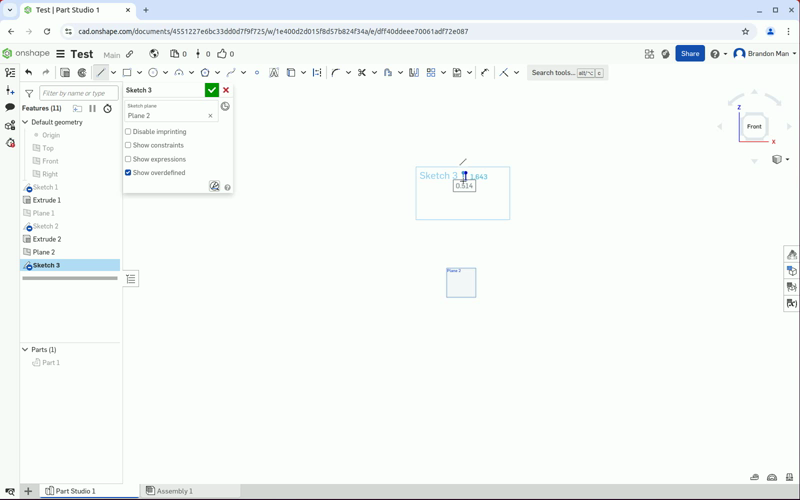
scroll(6)
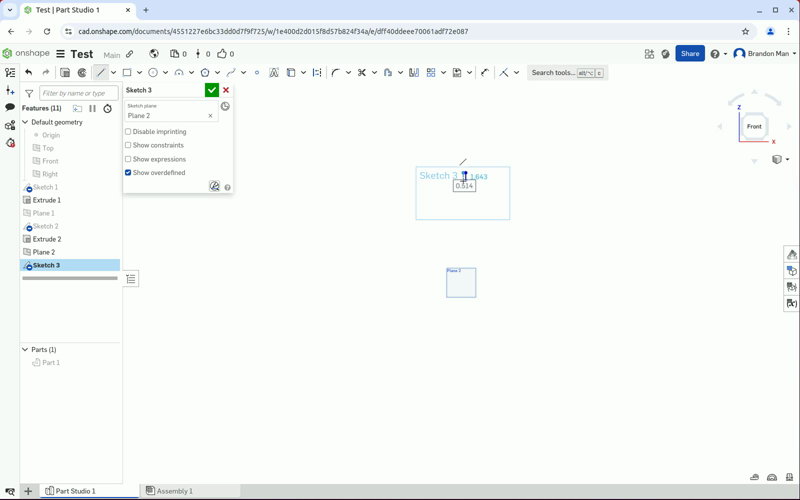
scroll(6)
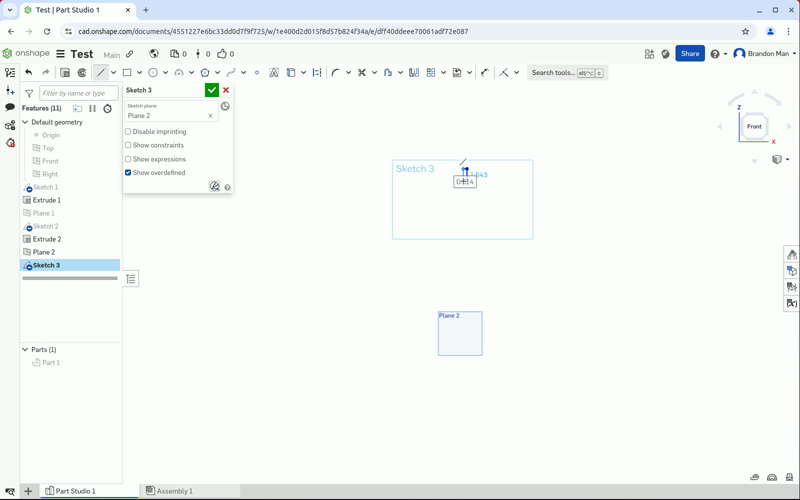
scroll(6)
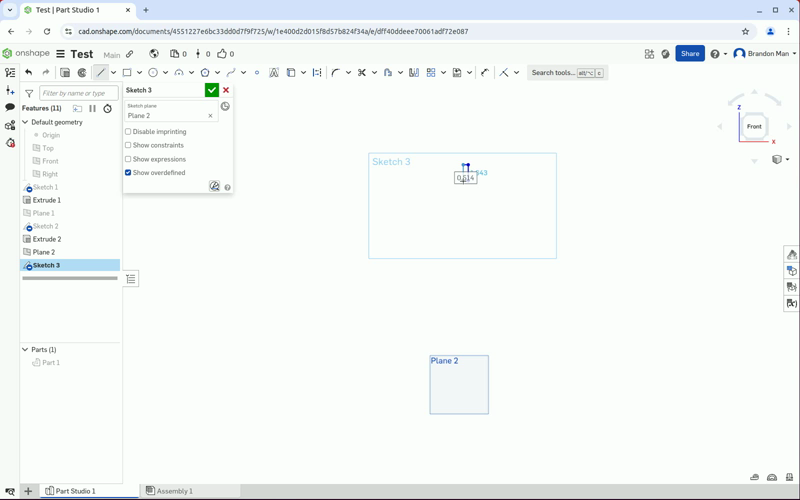
scroll(6)
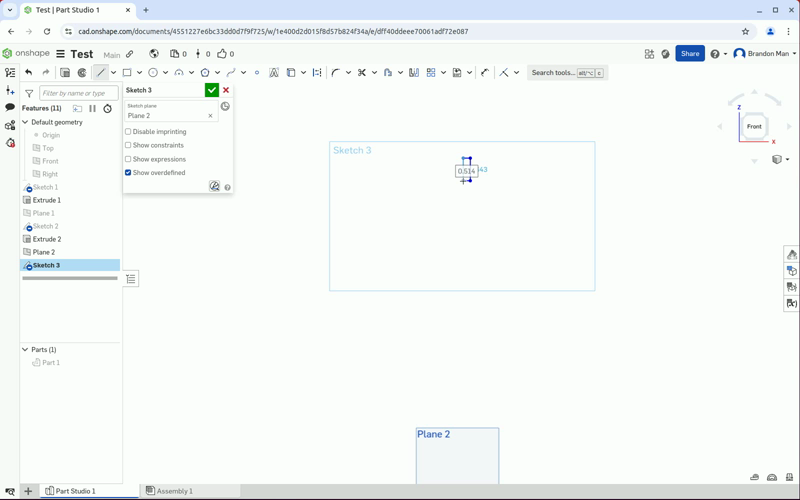
scroll(6)
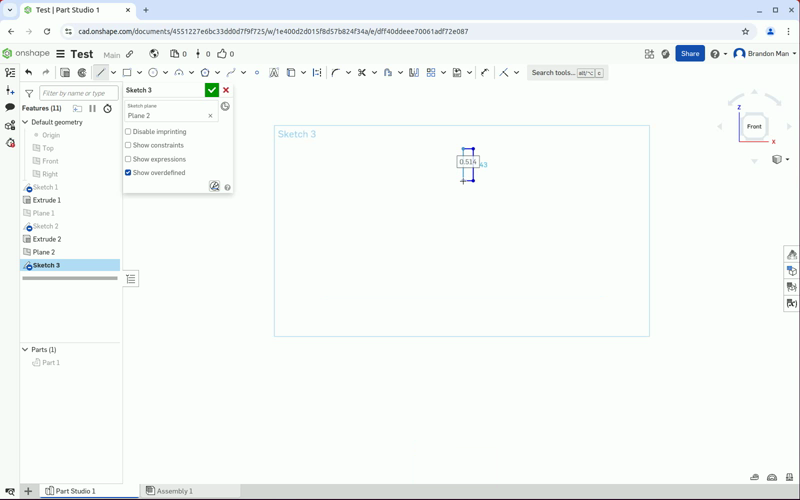
scroll(6)
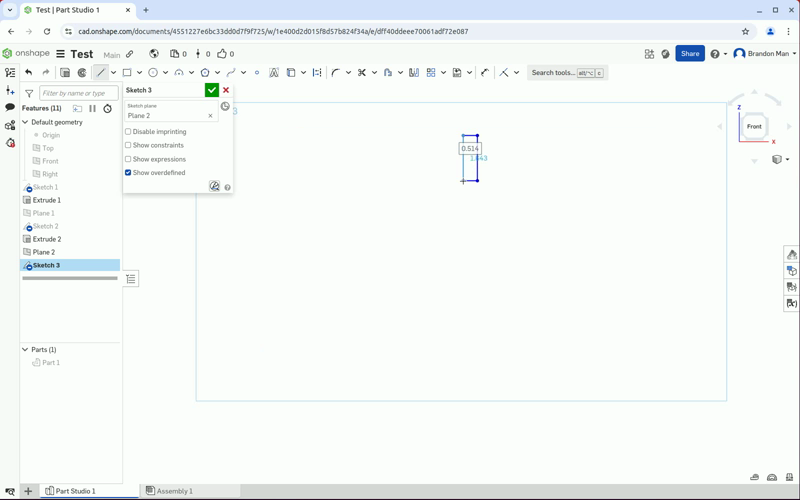
scroll(6)
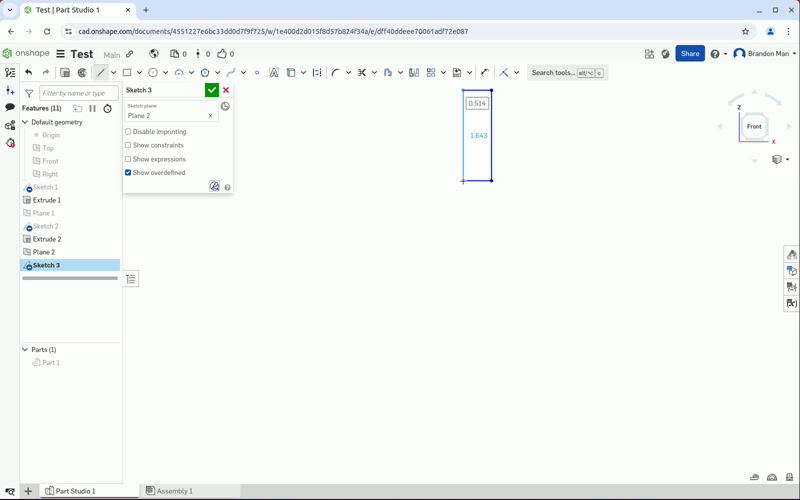
key_up(shift)
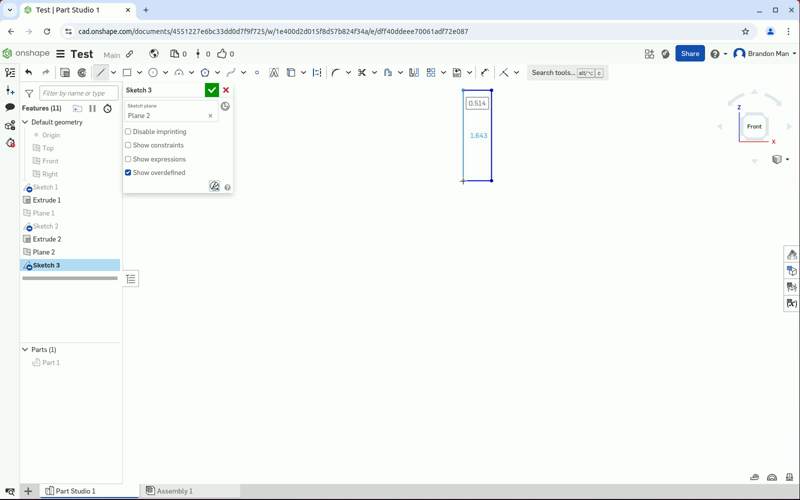
click(463, 180)
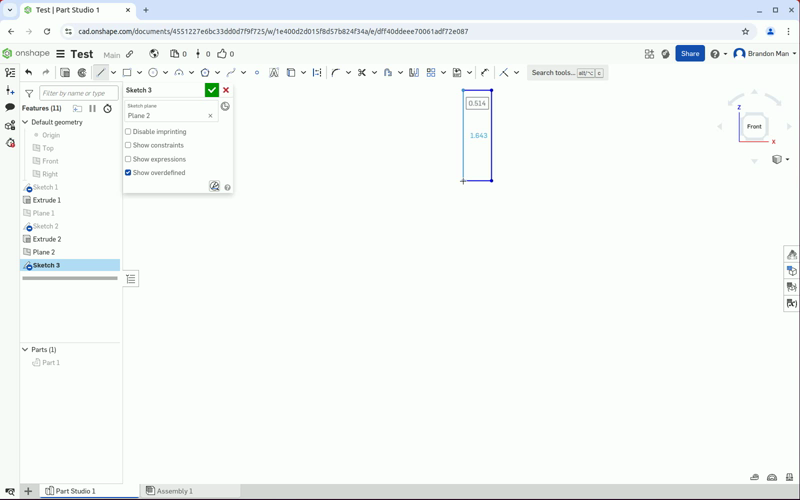
scroll(-6)
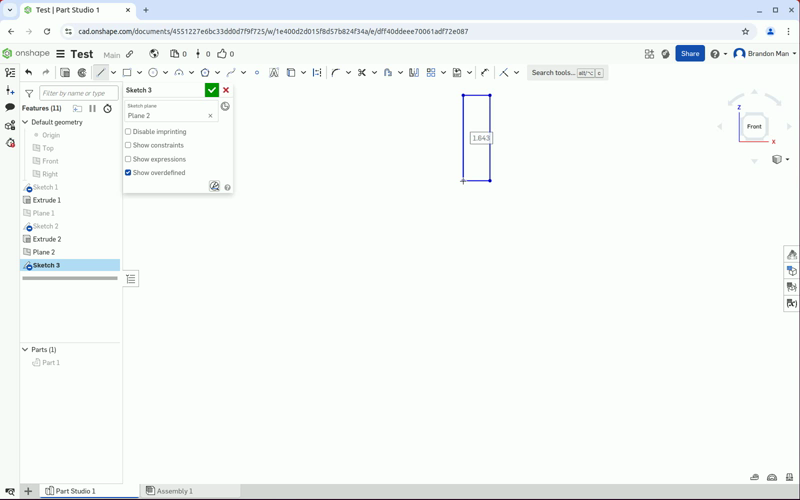
scroll(-6)
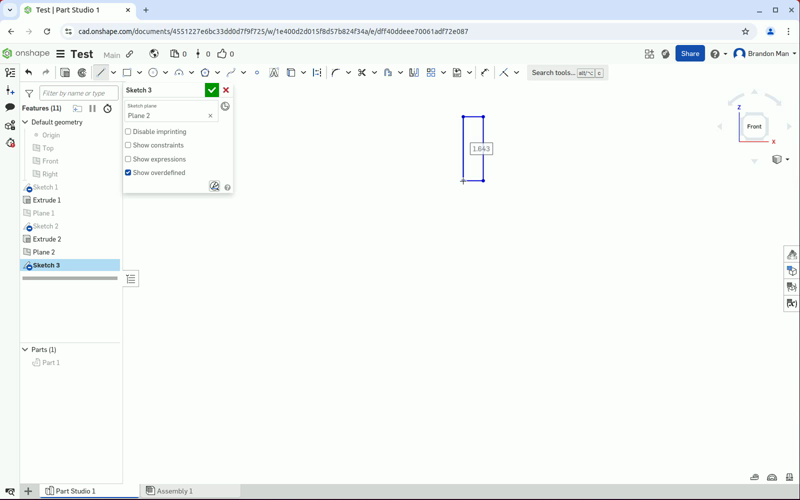
scroll(-6)
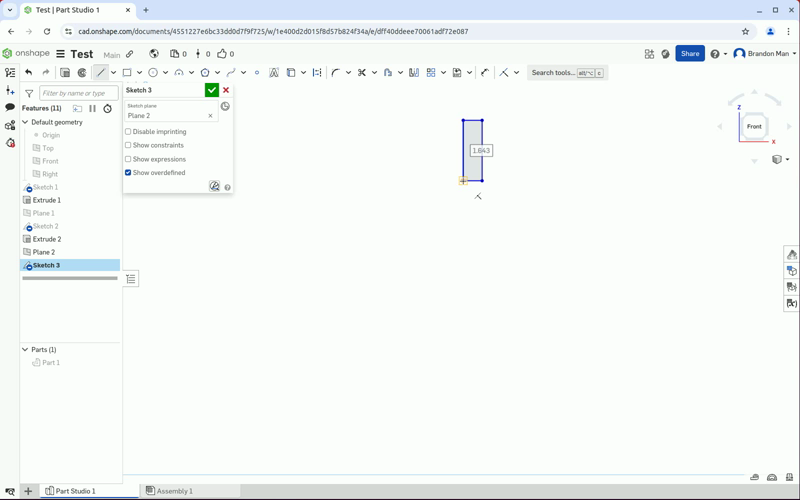
scroll(-6)
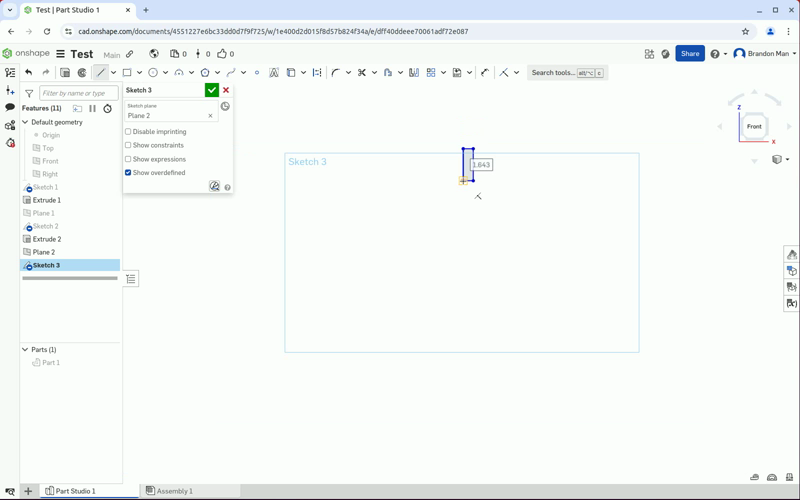
scroll(-6)
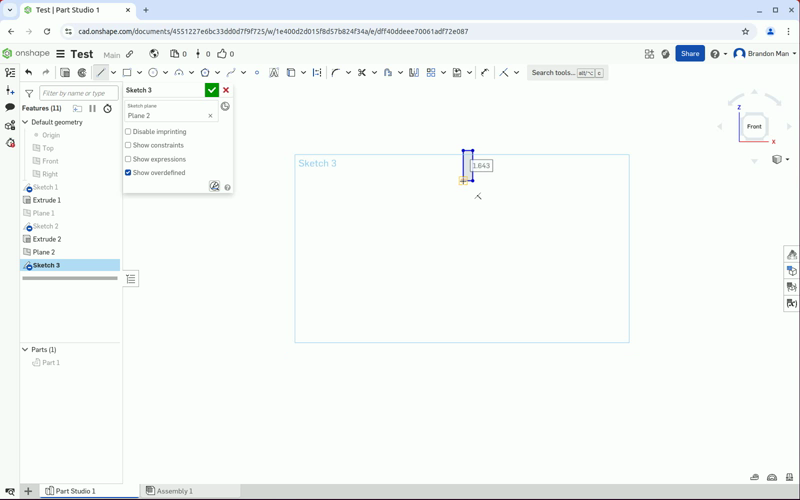
scroll(-6)
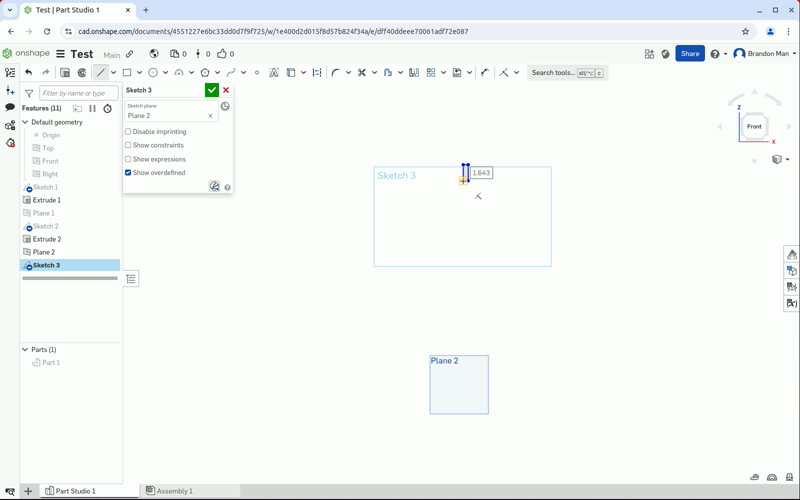
scroll(-6)
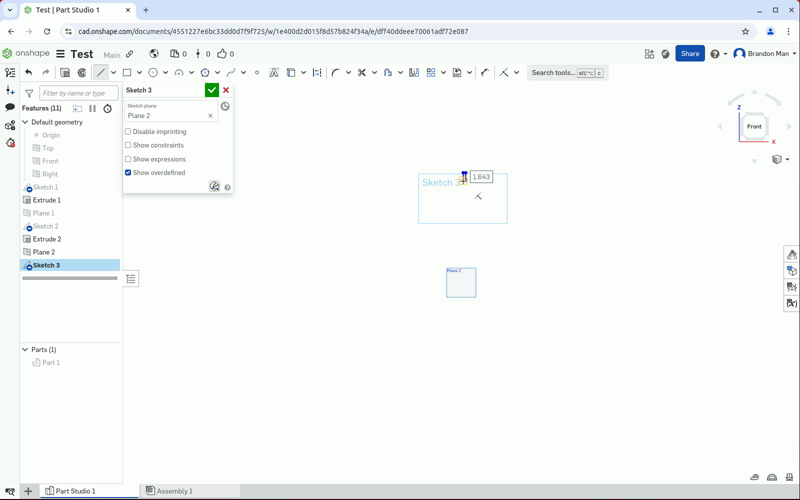
key(esc)
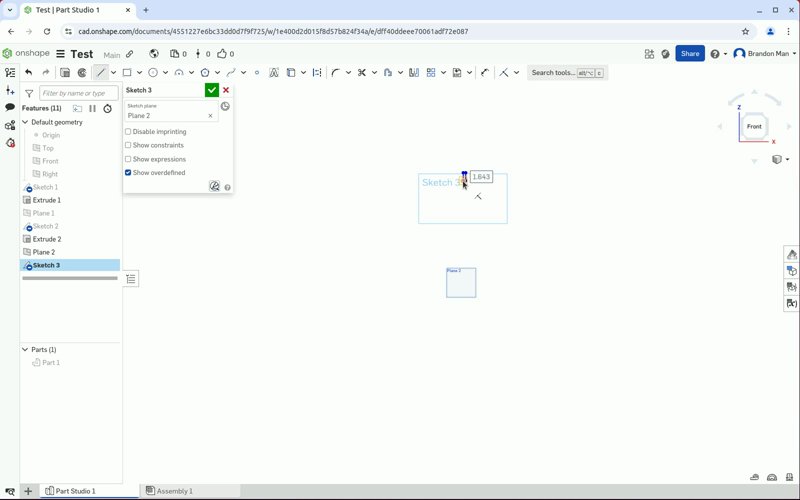
mouse_move(465, 176)
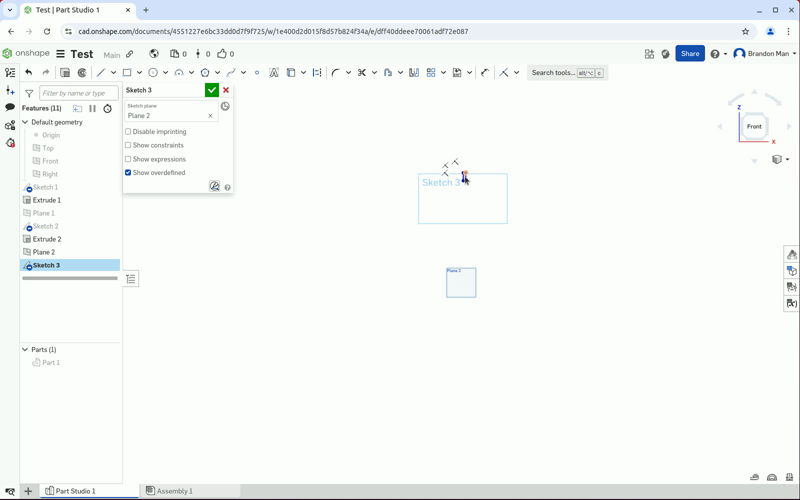
scroll(6)
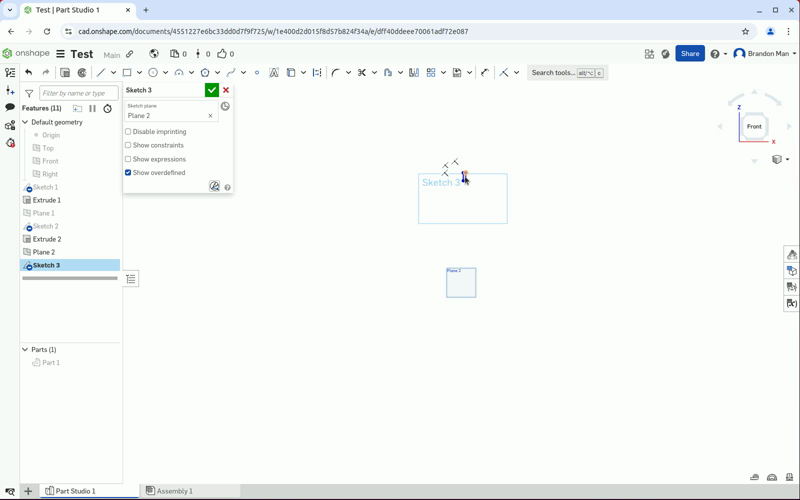
scroll(6)
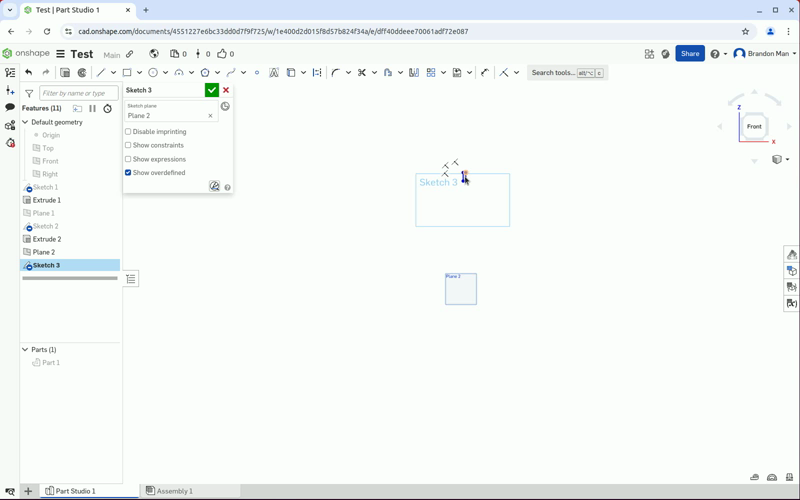
scroll(6)
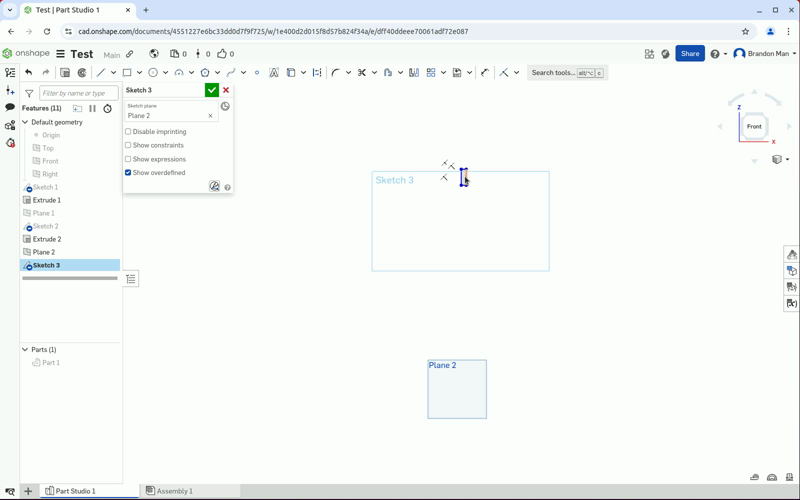
scroll(6)
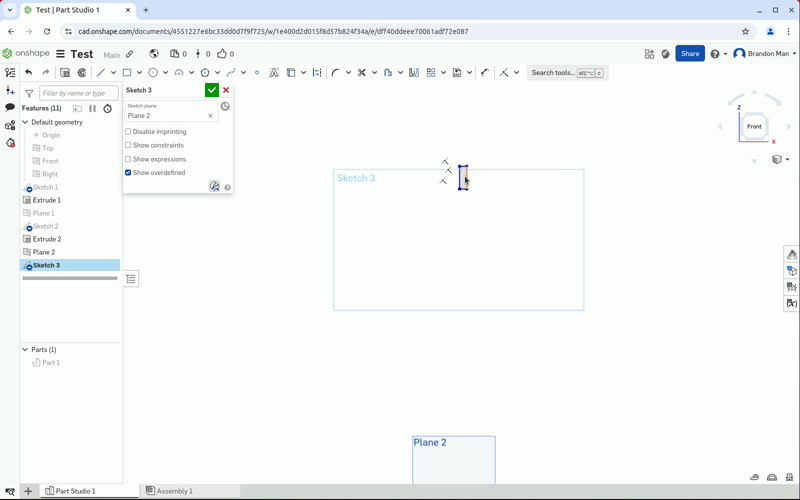
scroll(6)
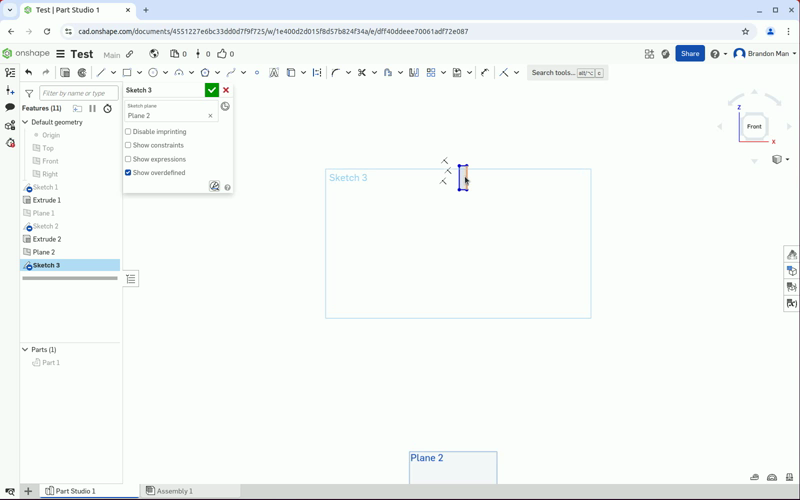
scroll(6)
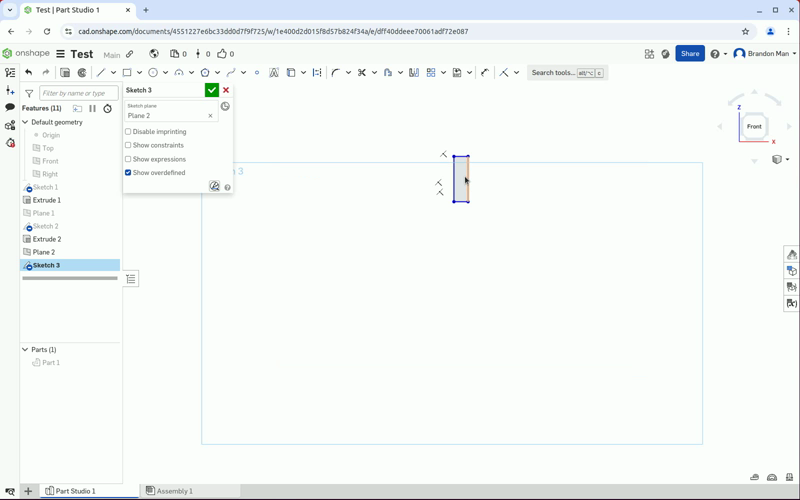
scroll(6)
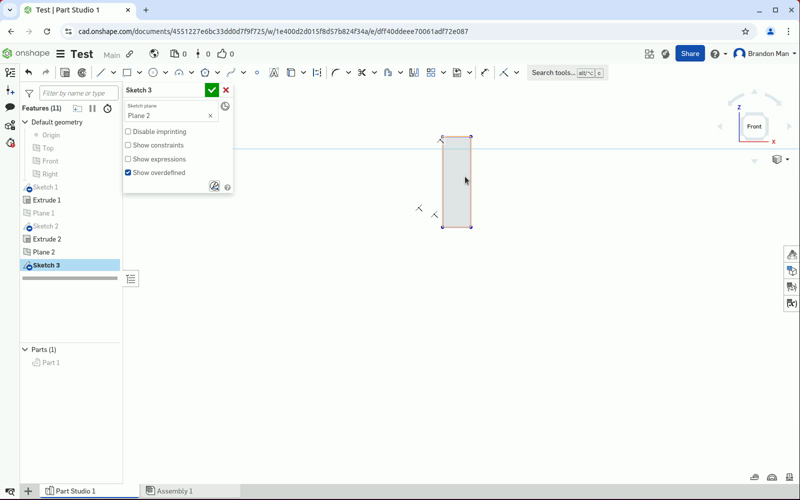
click(465, 176)
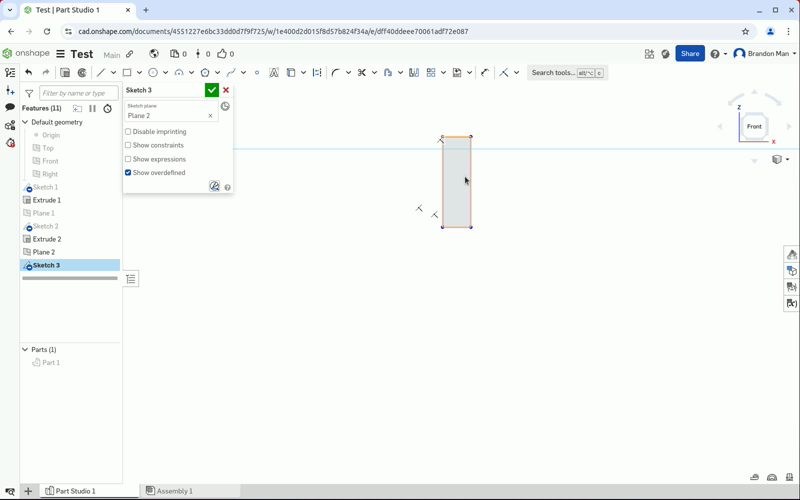
scroll(-6)
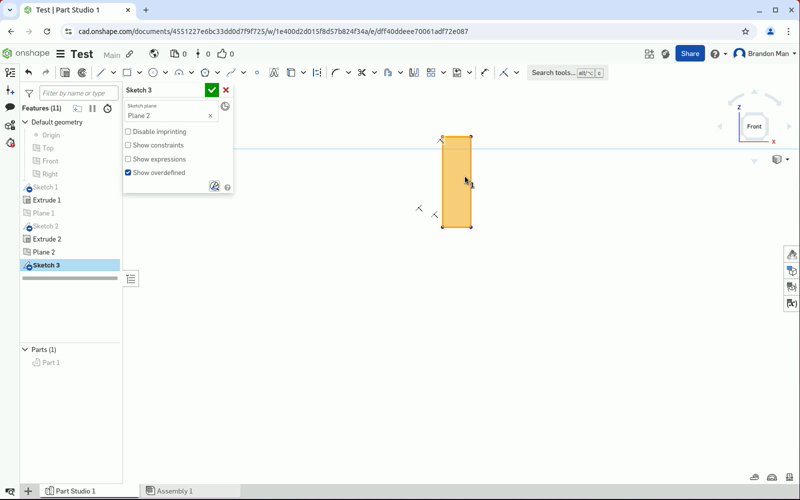
scroll(-6)
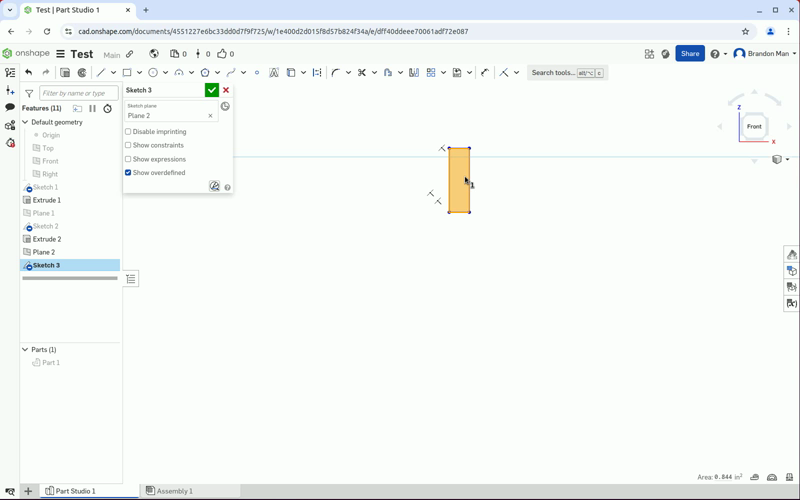
scroll(-6)
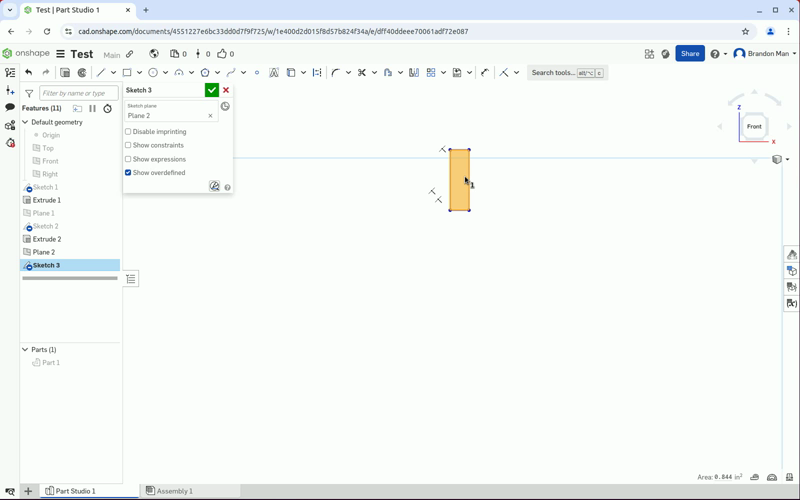
scroll(-6)
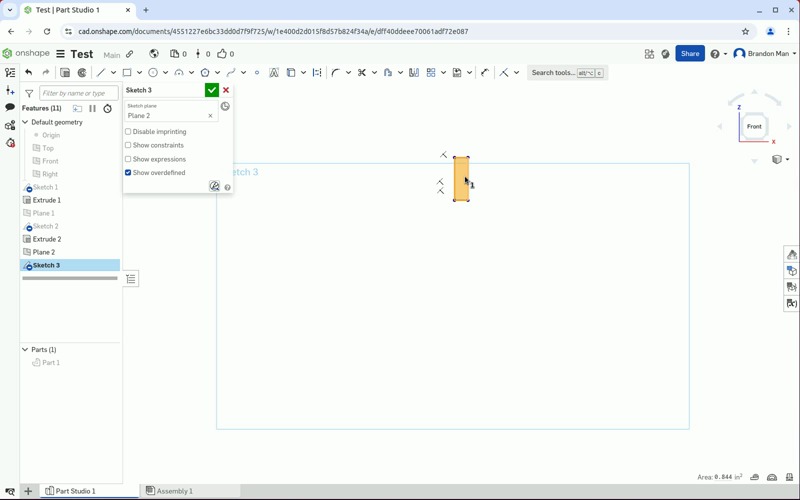
scroll(-6)
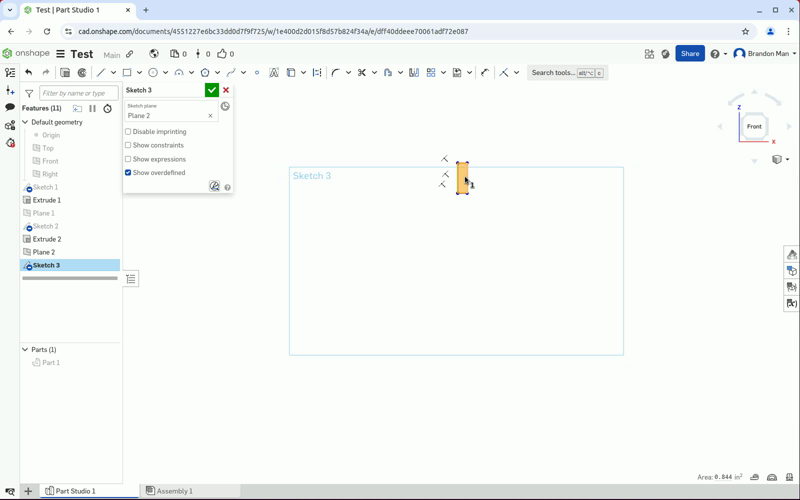
scroll(-6)
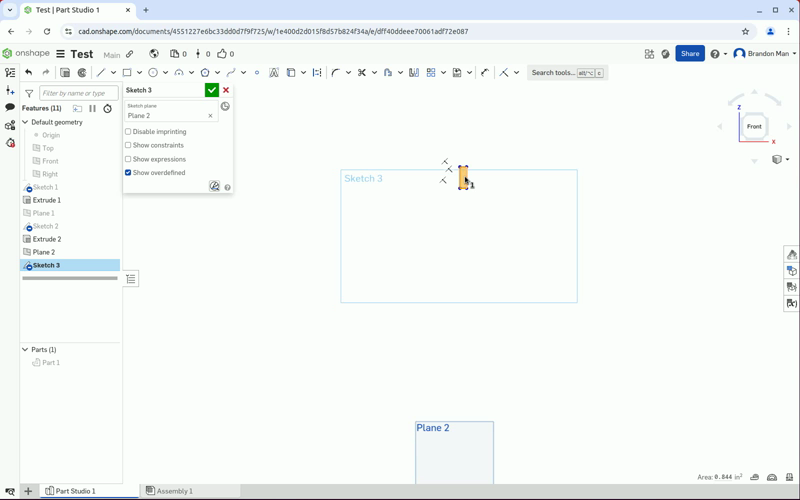
scroll(-6)
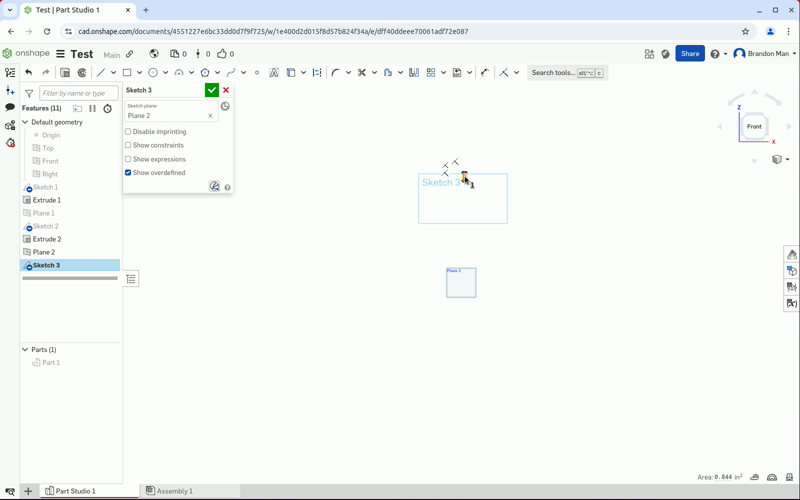
mouse_move(73, 352)
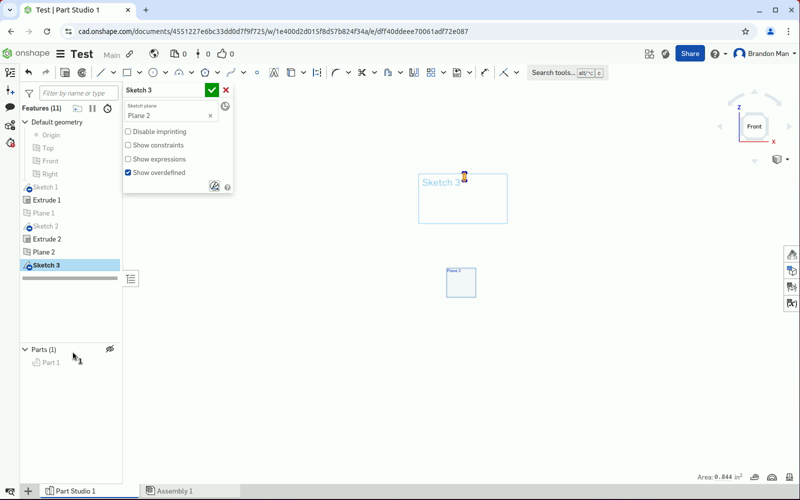
key(shift+y)
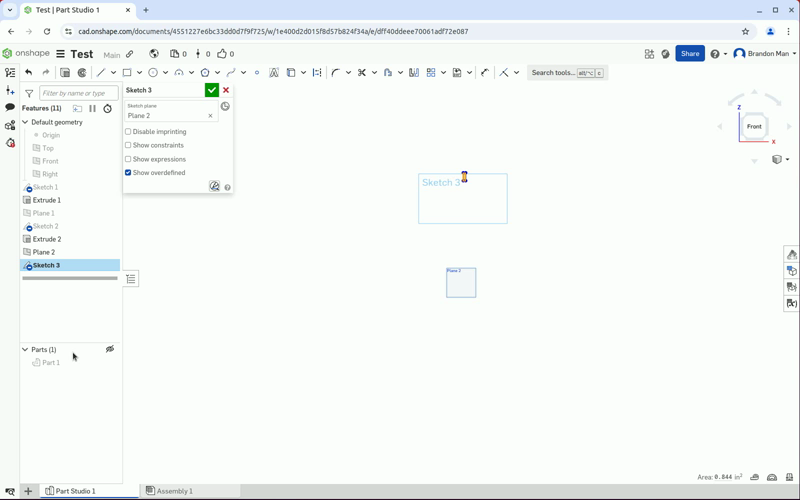
key(shift+e)
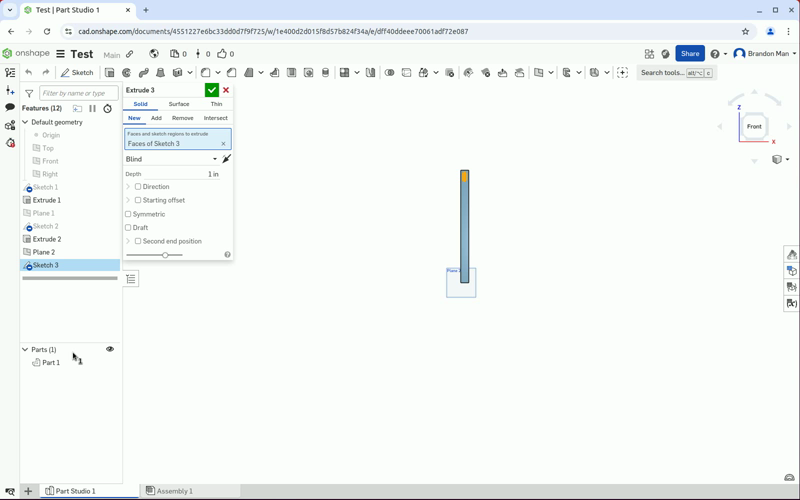
mouse_move(143, 106)
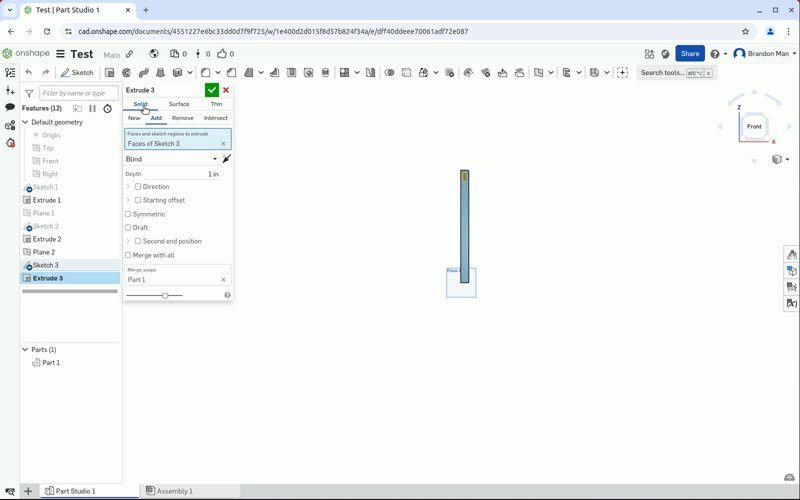
click(143, 106)
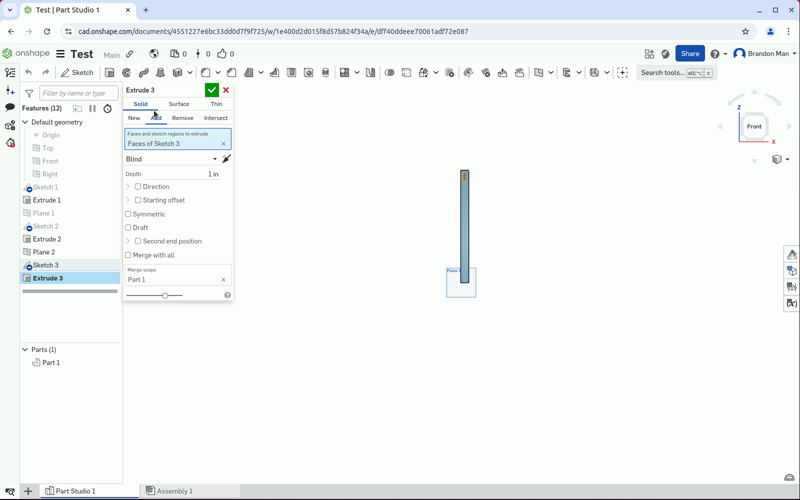
mouse_move(186, 120)
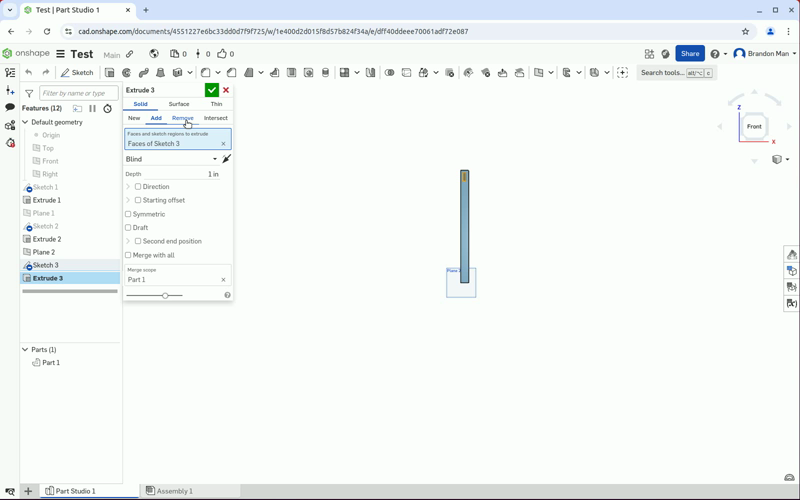
click(186, 120)
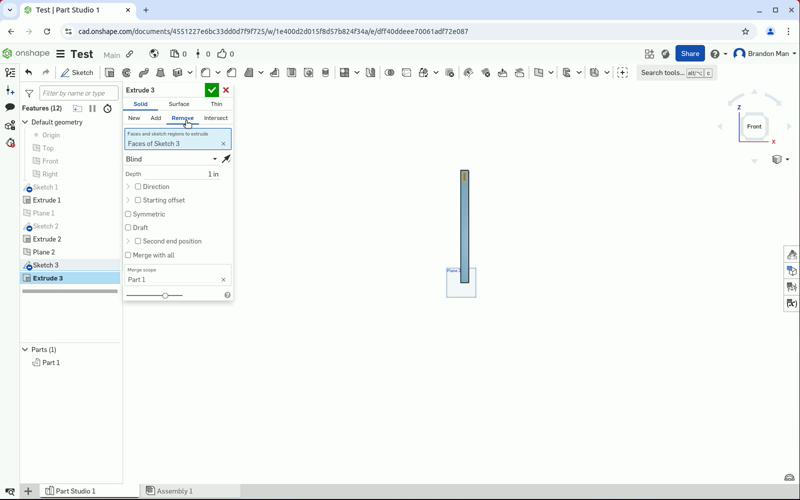
key(tab, 4)
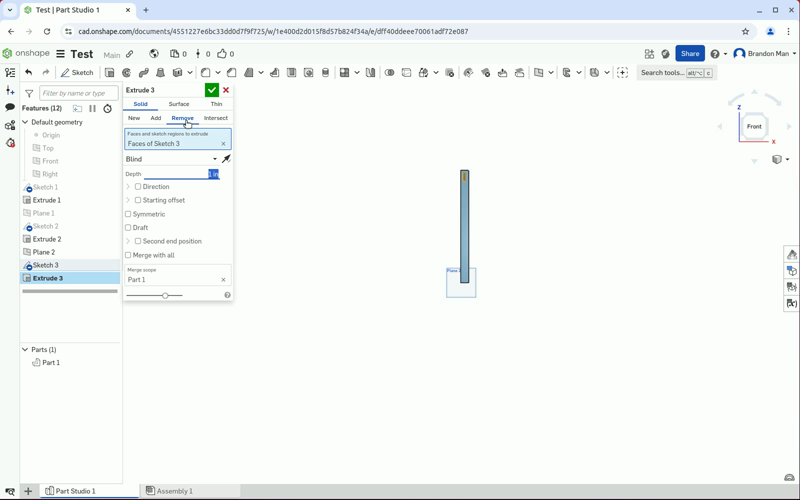
text(0.481)
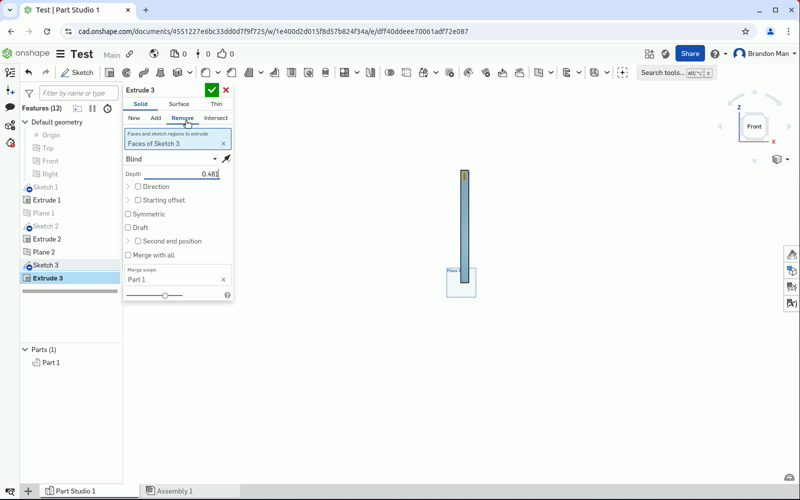
key(tab, 6)
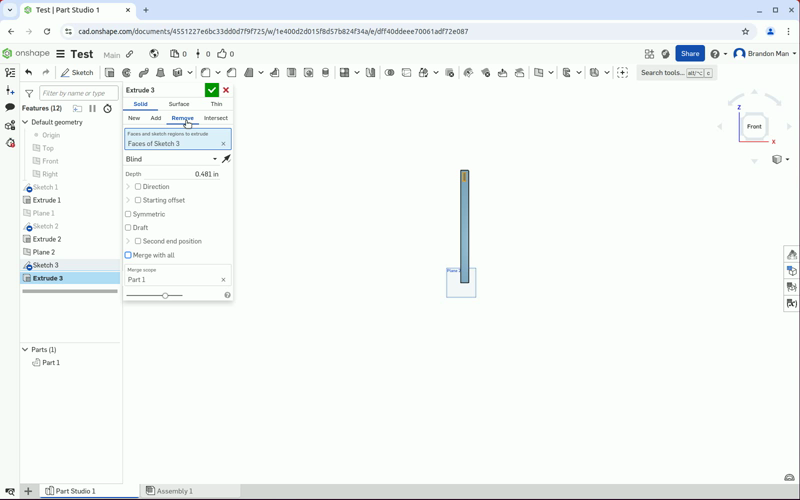
key(space)
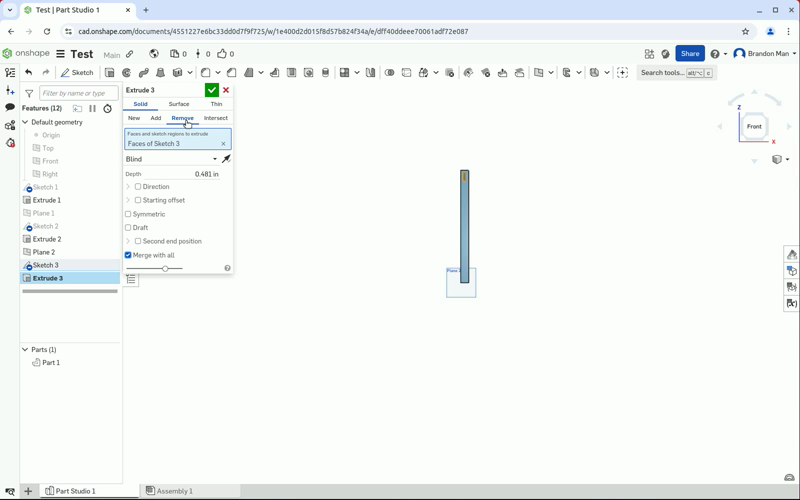
key(enter)
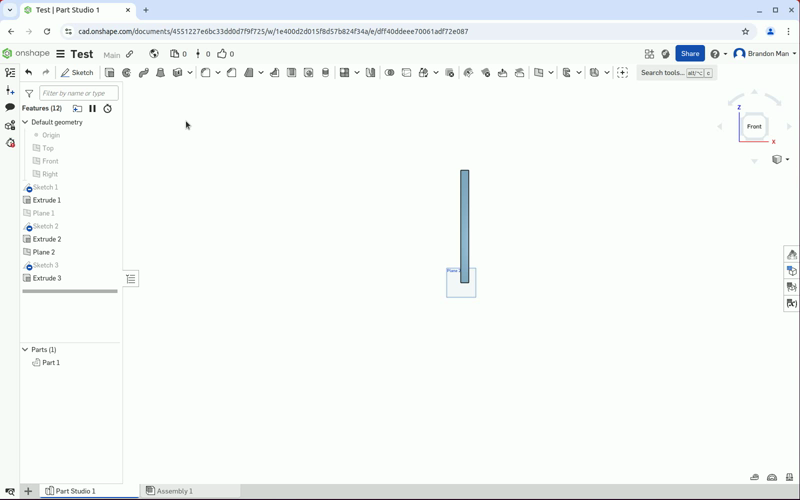
key(shift+h)
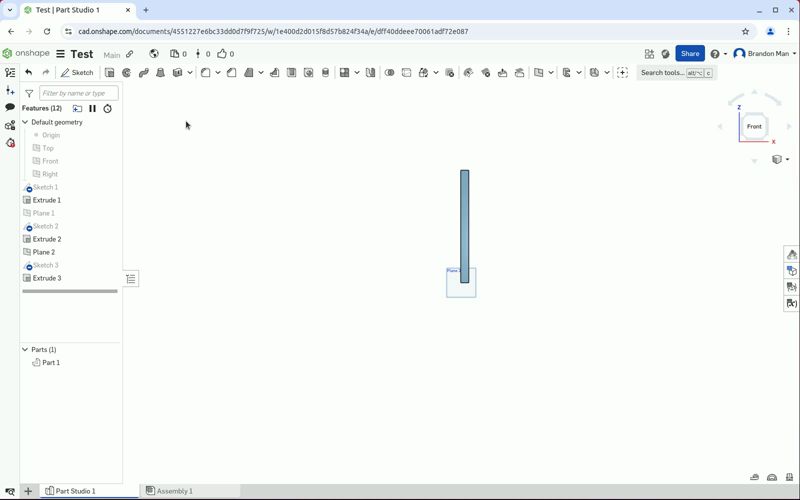
key(shift+h)
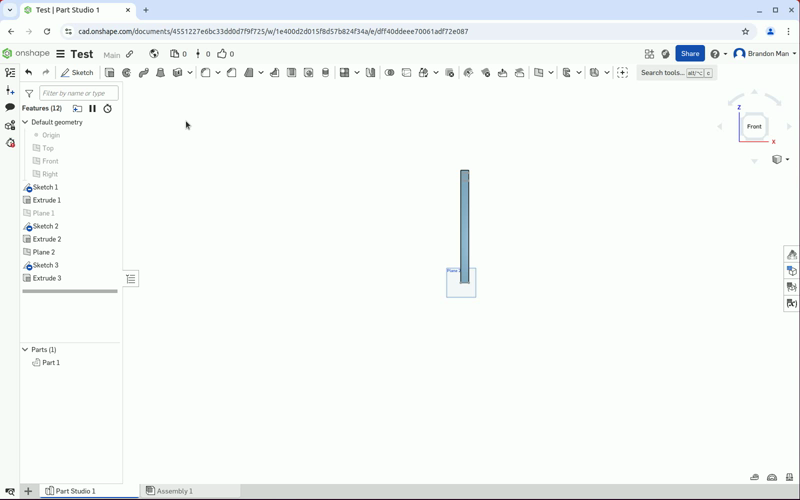
key(shift+7)
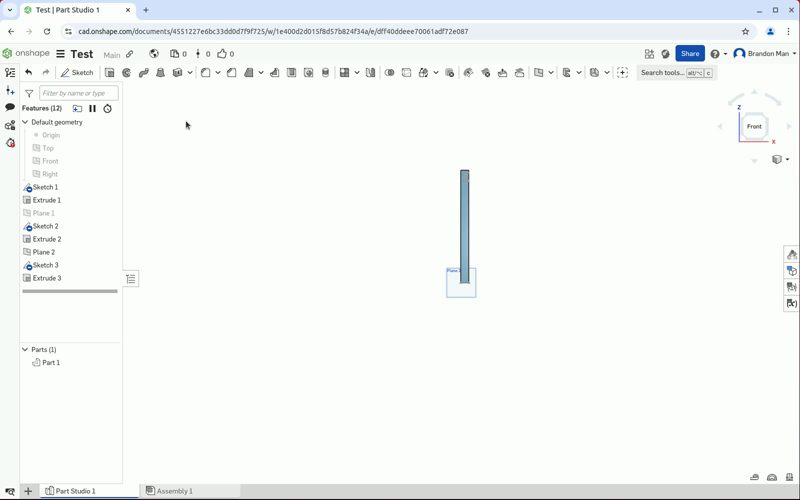
key(left, 2)
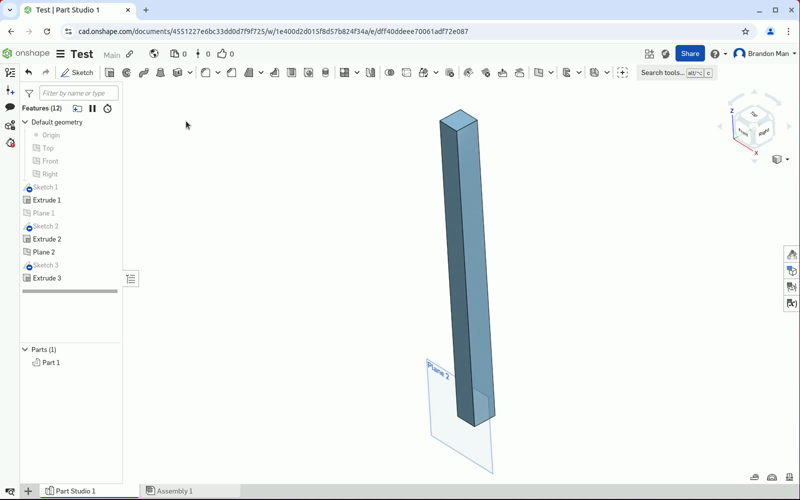
key(down, 2)
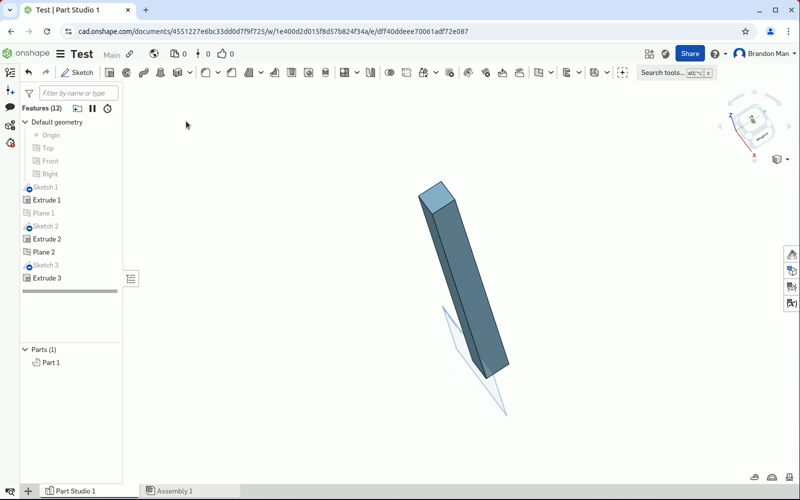
key(up, 2)
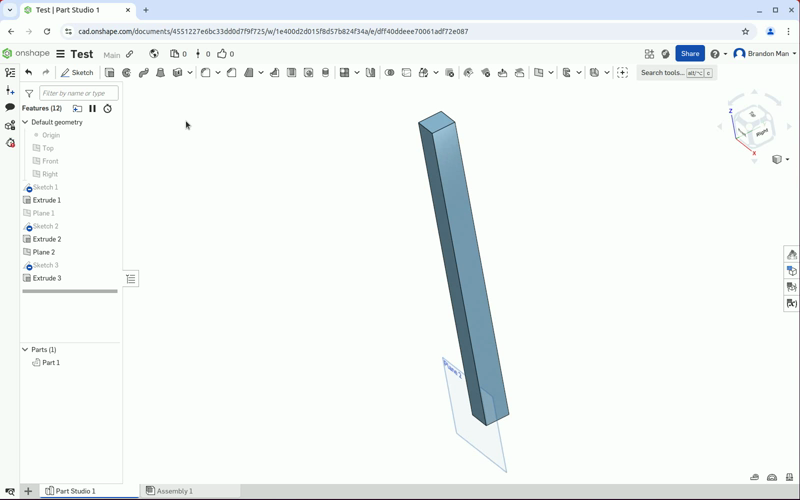
key(right, 2)
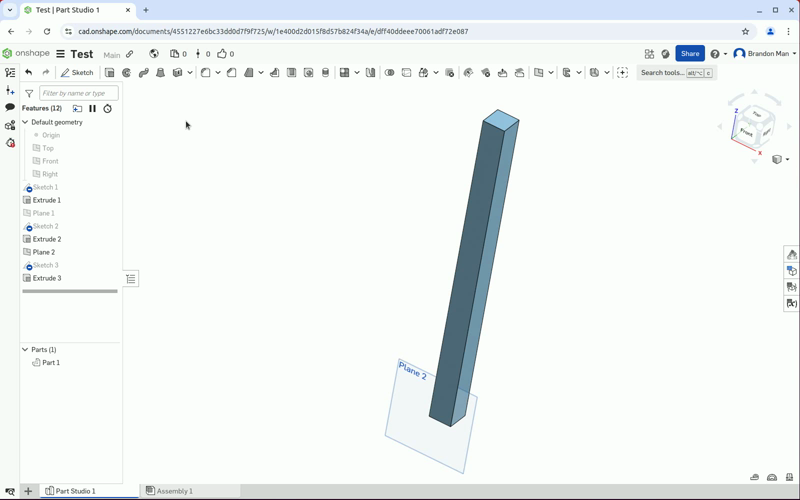
mouse_move(73, 189)
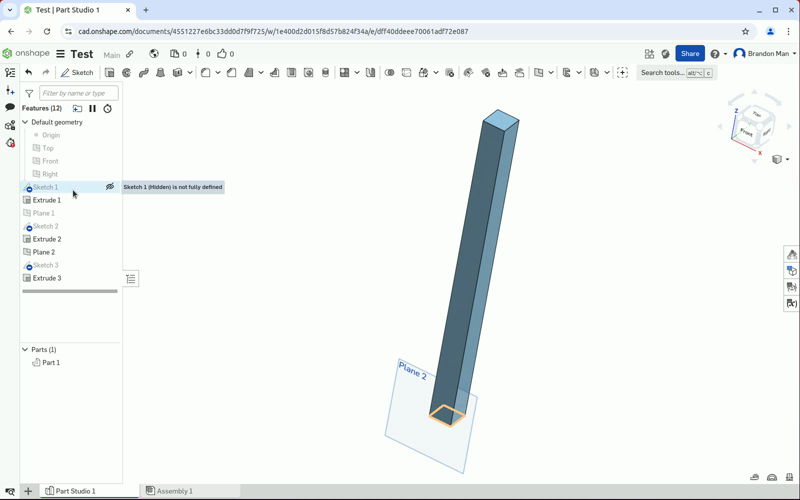
click(73, 189)